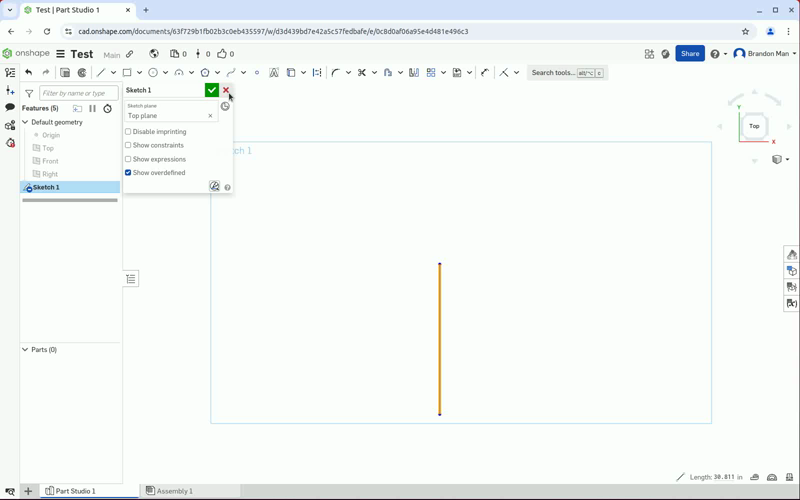
key(shift+h)
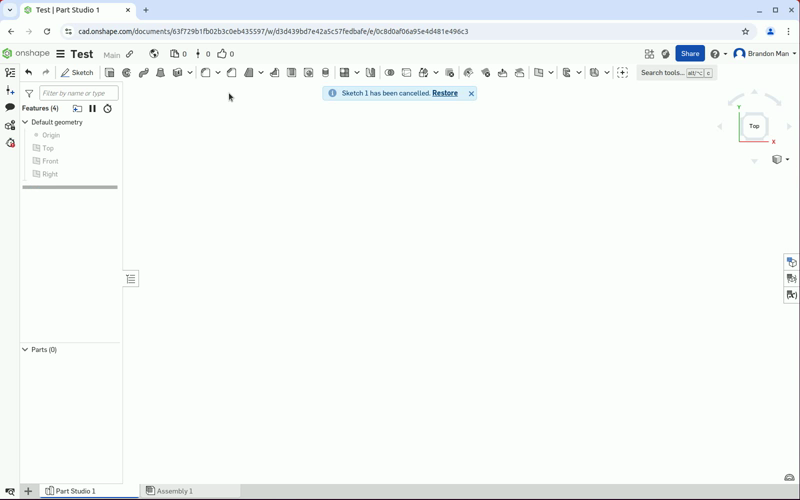
mouse_move(73, 352)
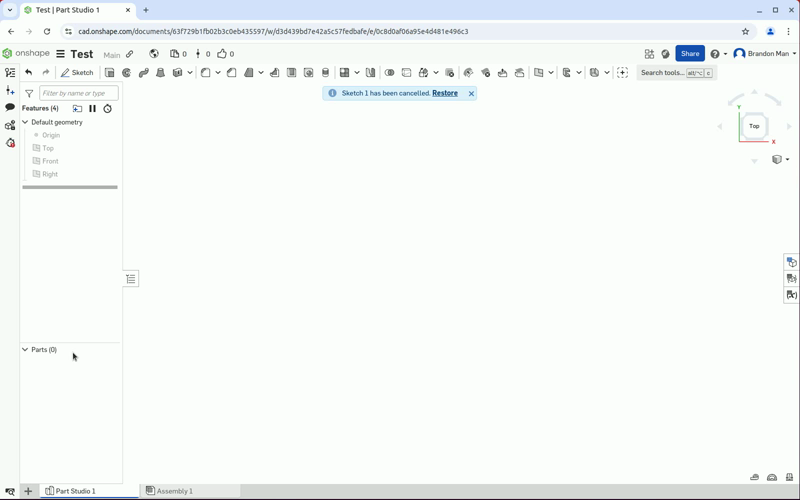
key(y)
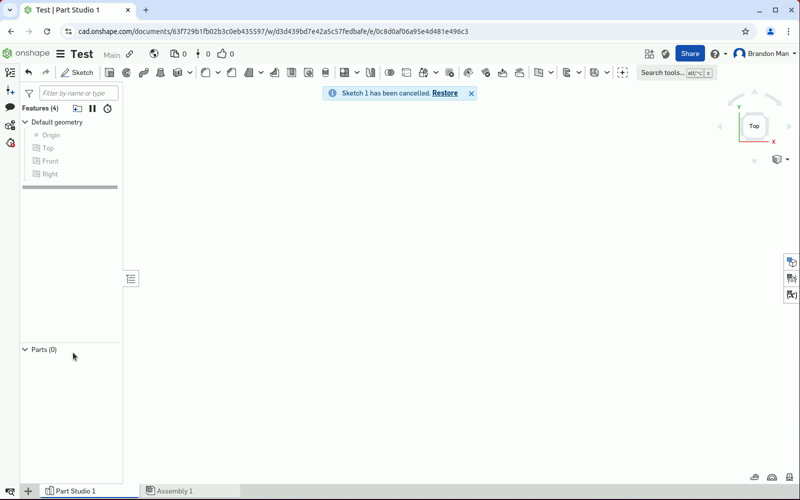
key(shift+p)
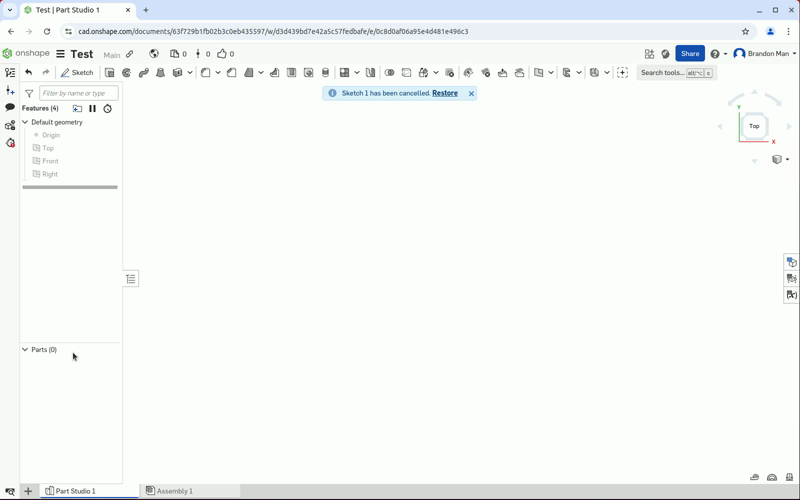
key(space)
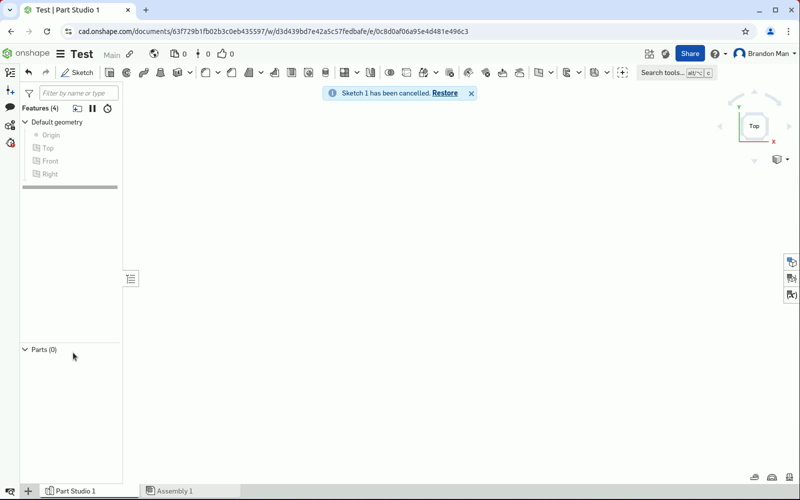
key_down(shift)
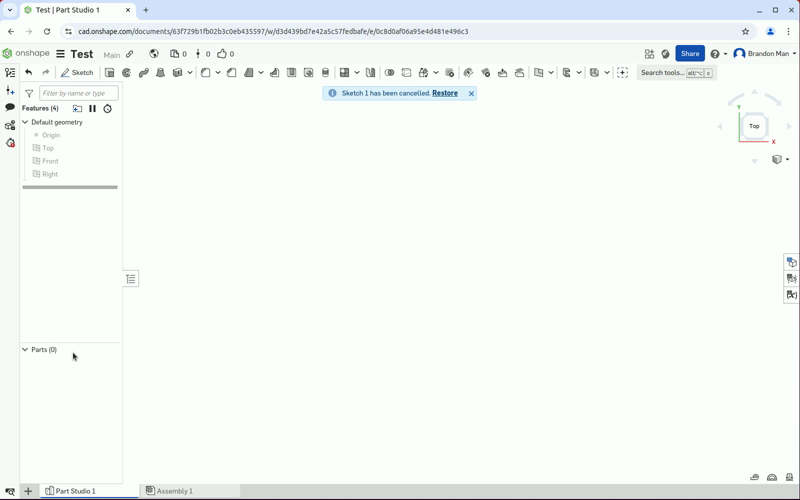
key(up)
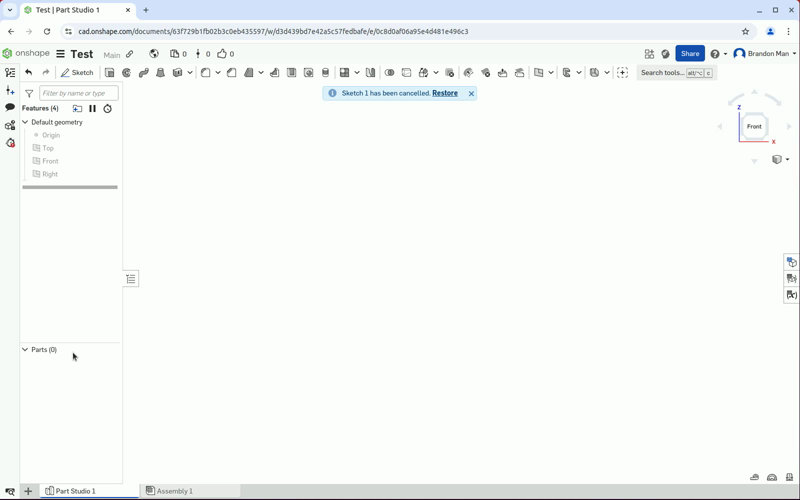
key_up(shift)
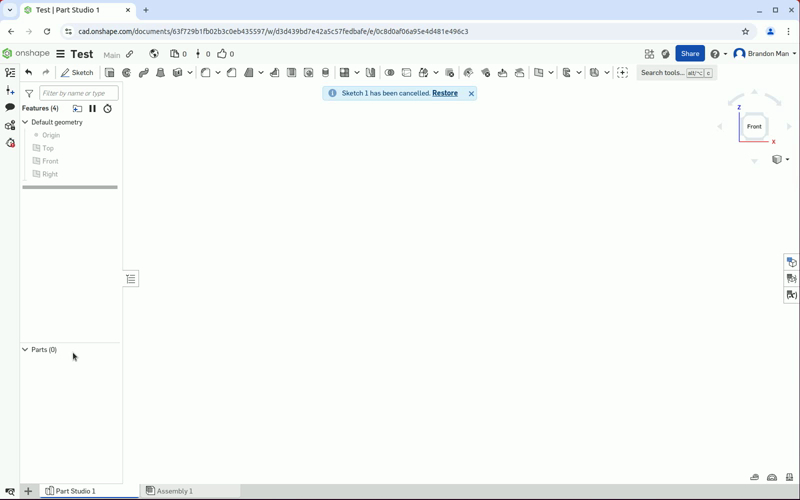
mouse_move(73, 352)
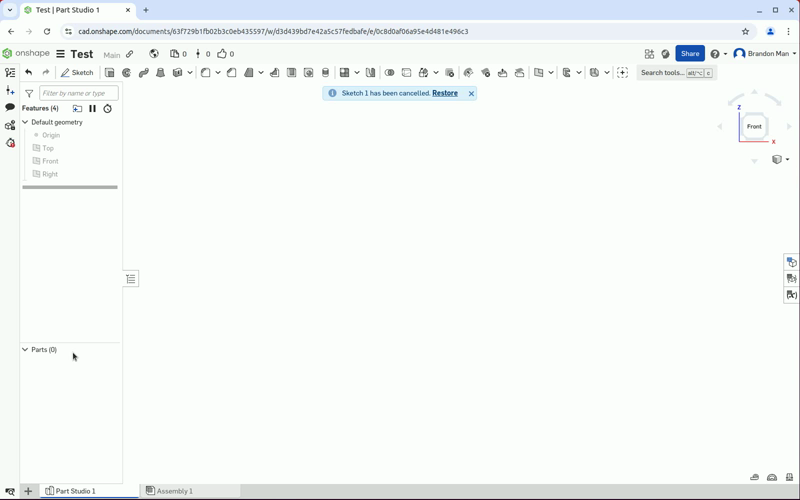
key(shift+y)
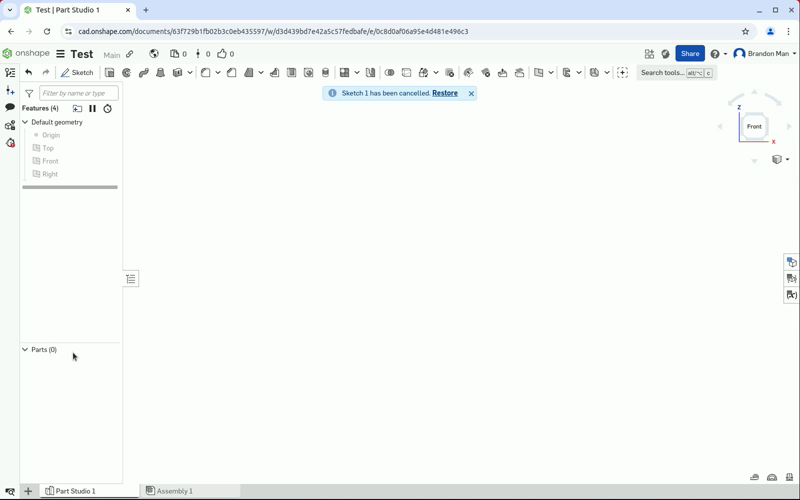
key(shift+s)
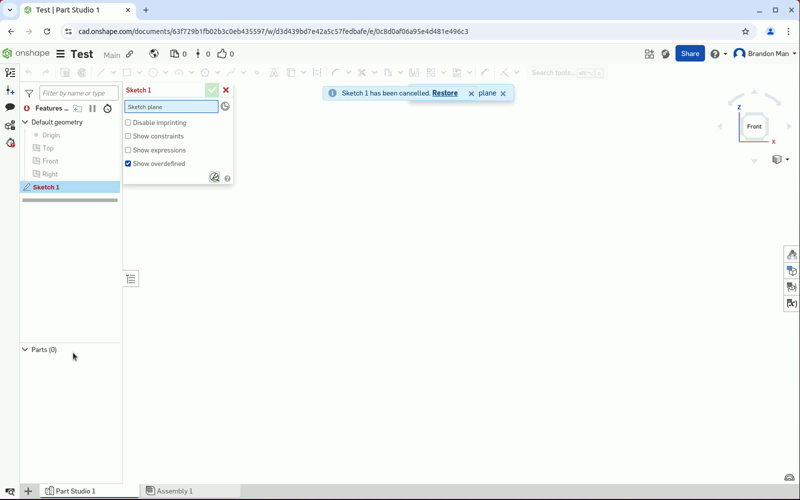
mouse_move(73, 163)
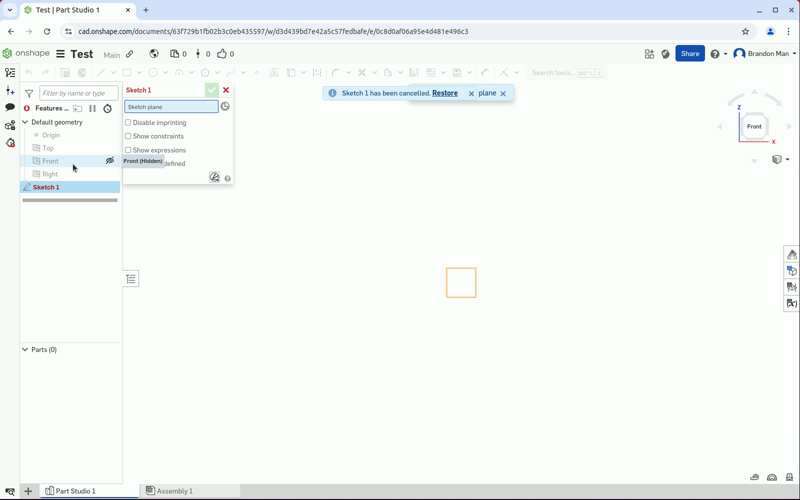
click(73, 163)
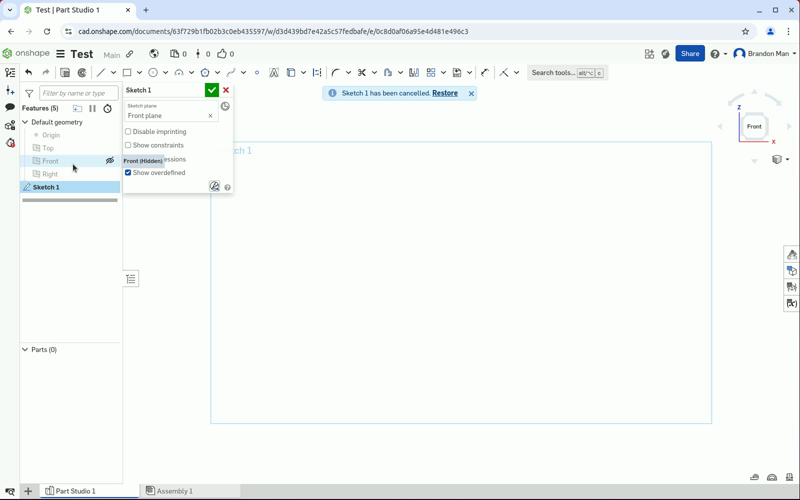
mouse_move(73, 352)
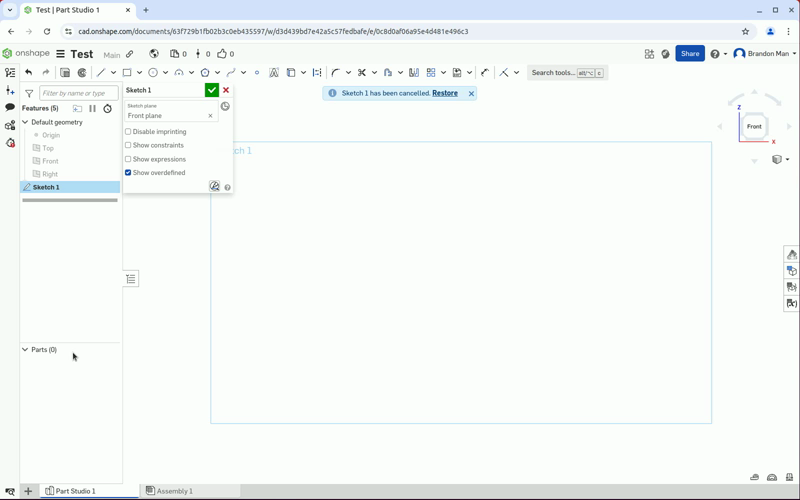
key(y)
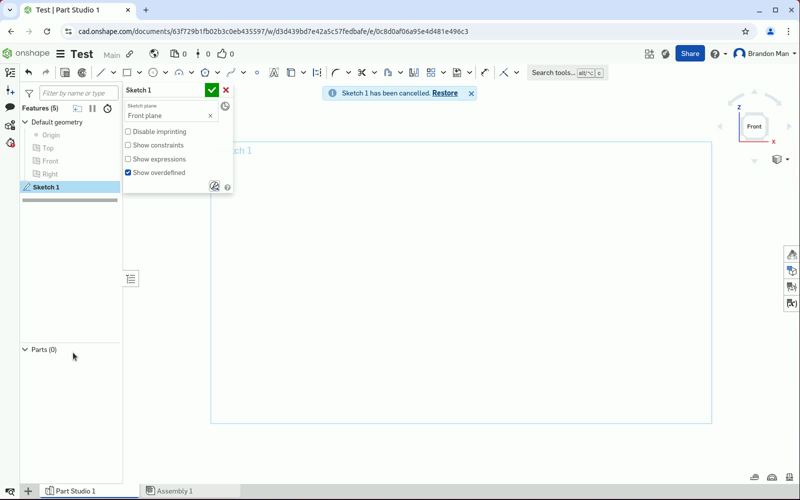
key(l)
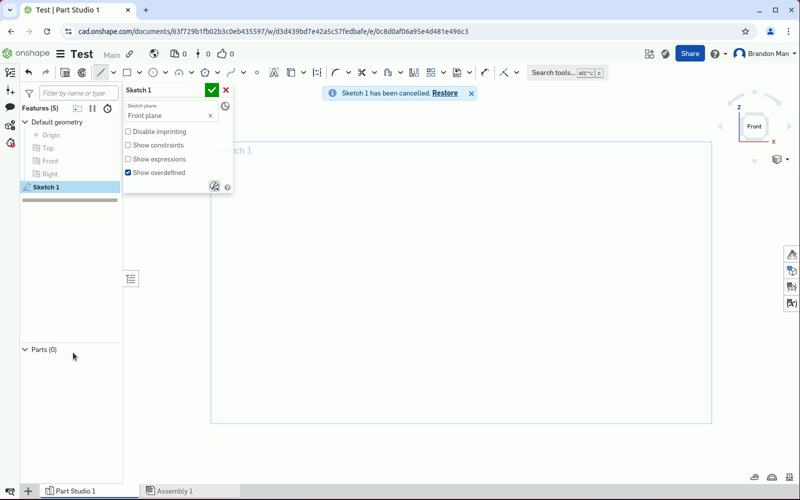
key_down(shift)
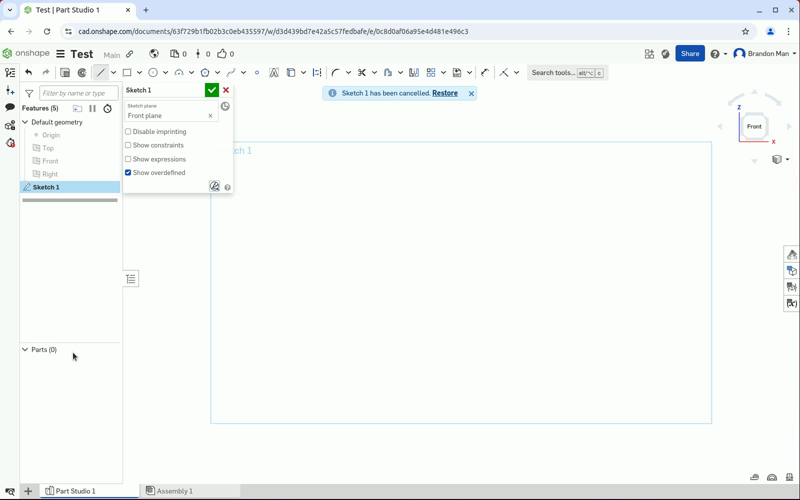
mouse_move(460, 281)
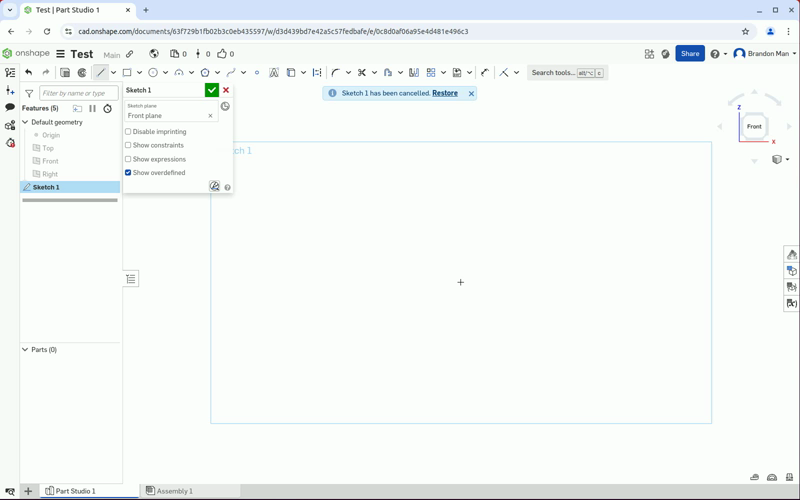
click(460, 281)
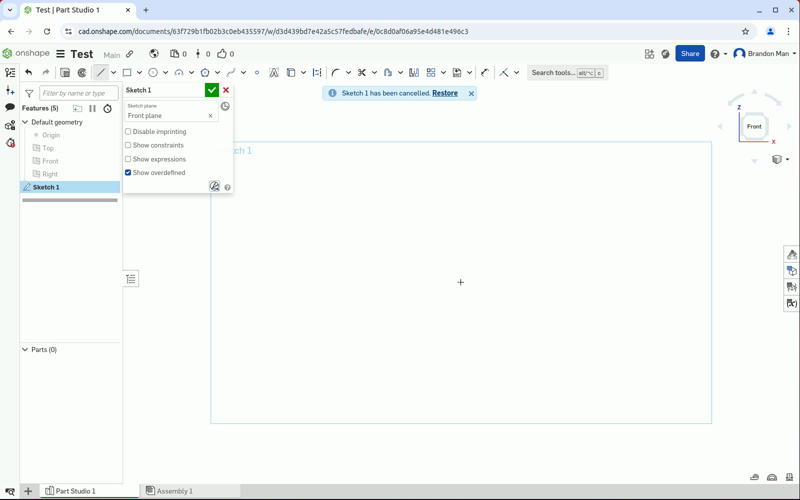
key_up(shift)
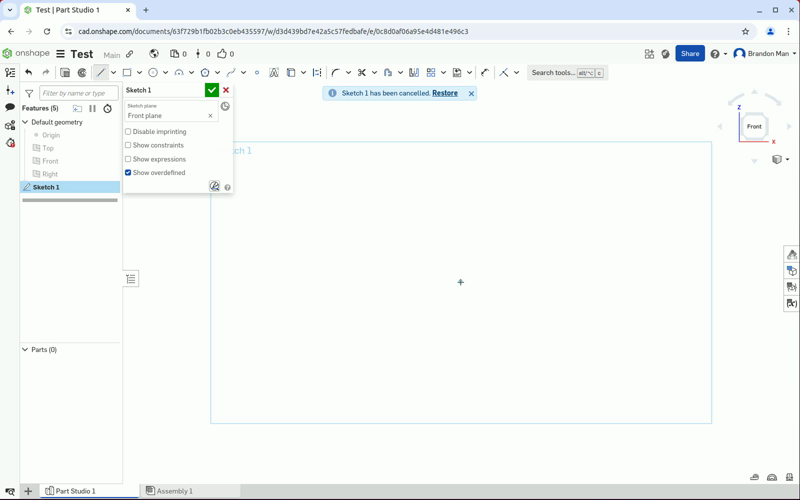
key_down(shift)
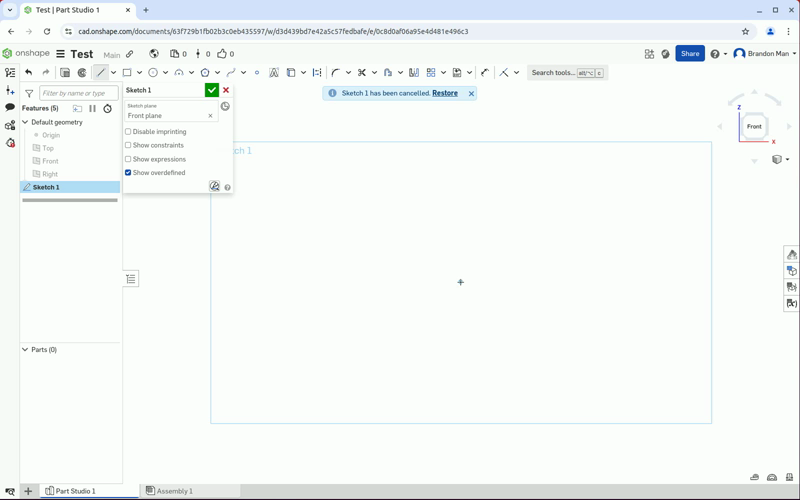
mouse_move(490, 281)
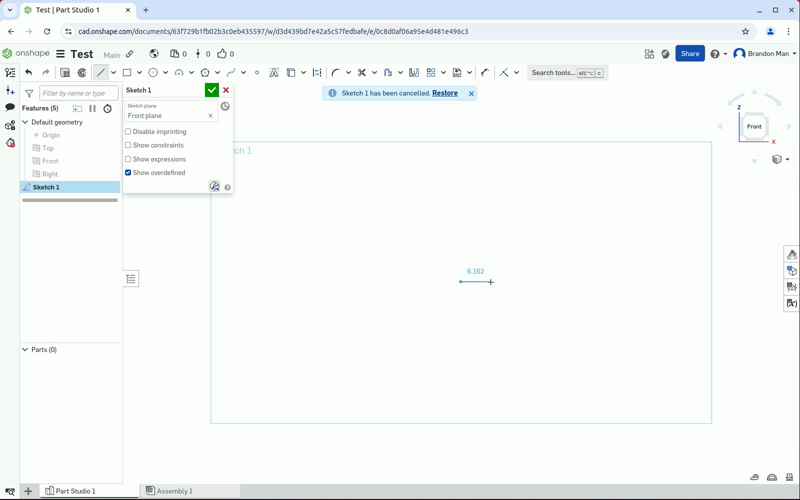
mouse_move(461, 281)
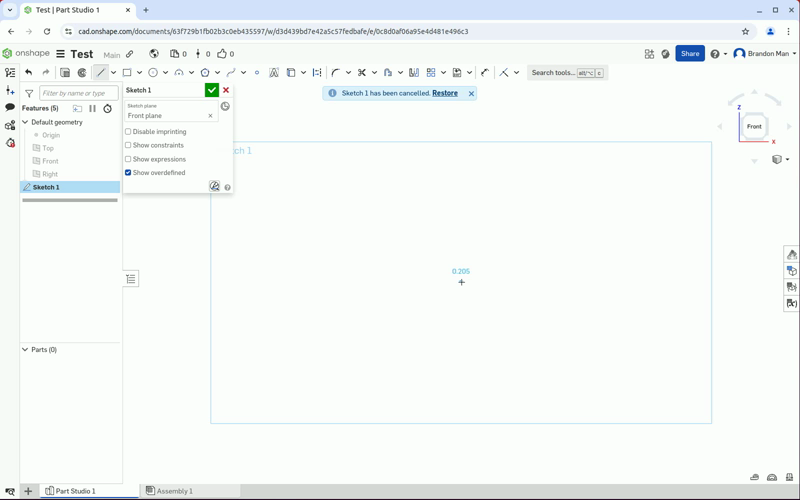
scroll(6)
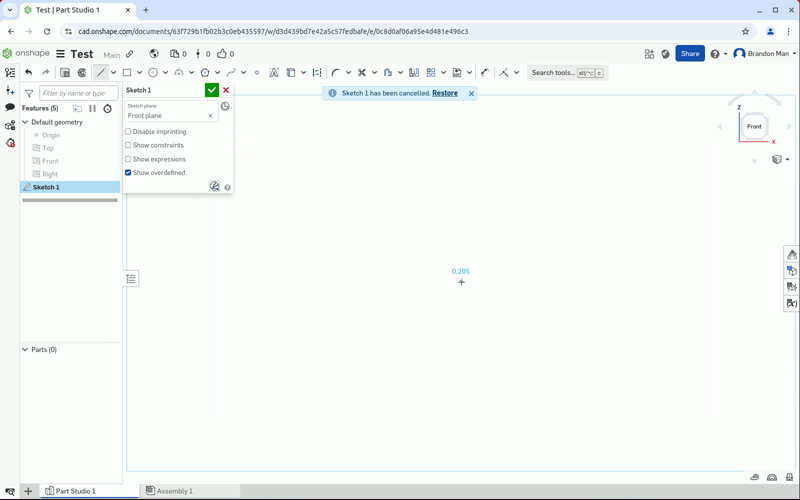
scroll(6)
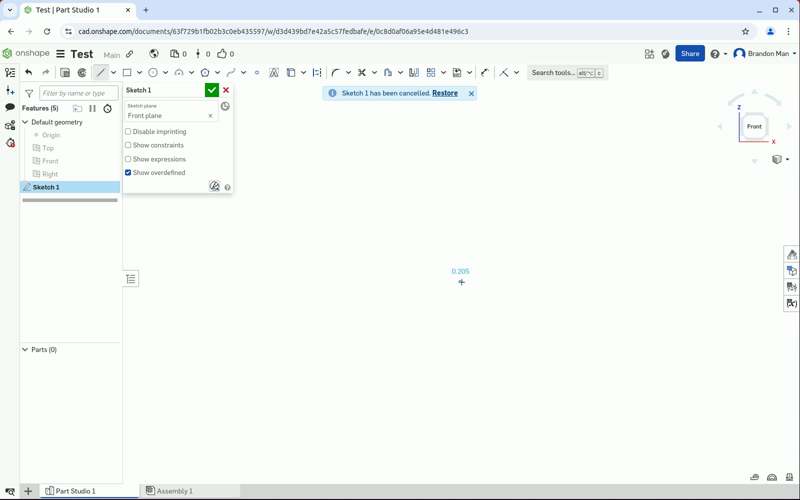
scroll(6)
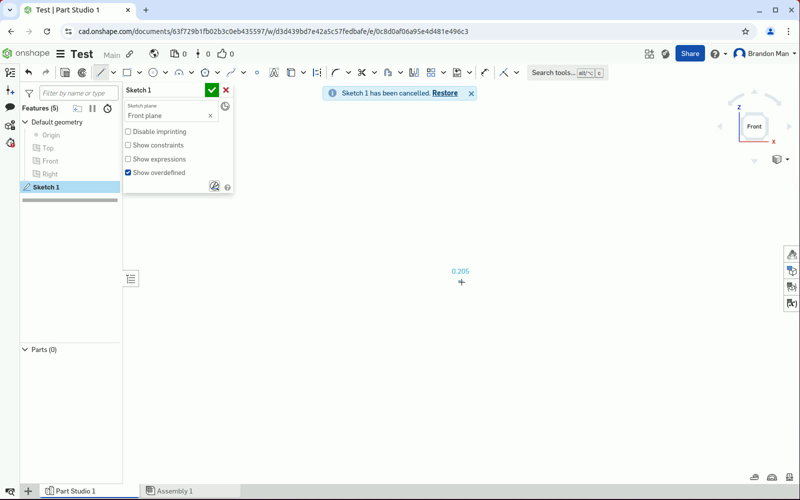
scroll(6)
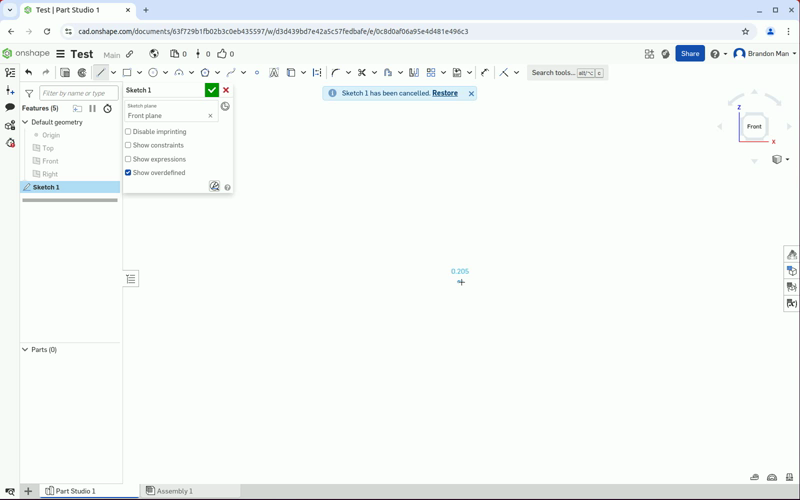
scroll(6)
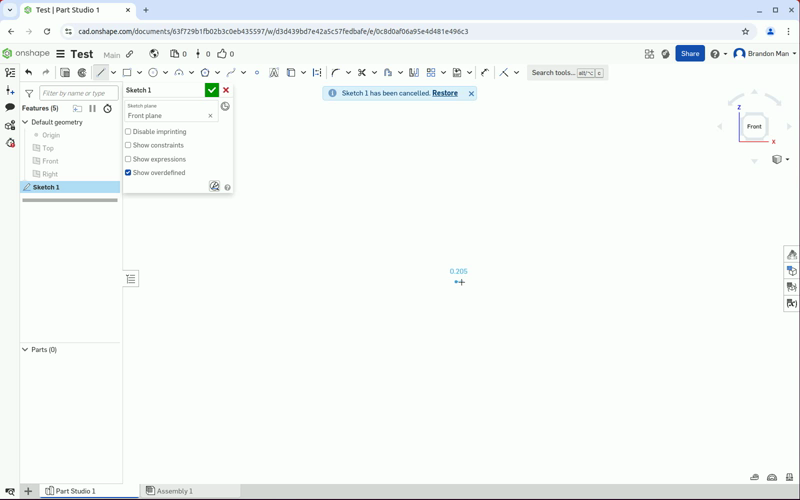
scroll(6)
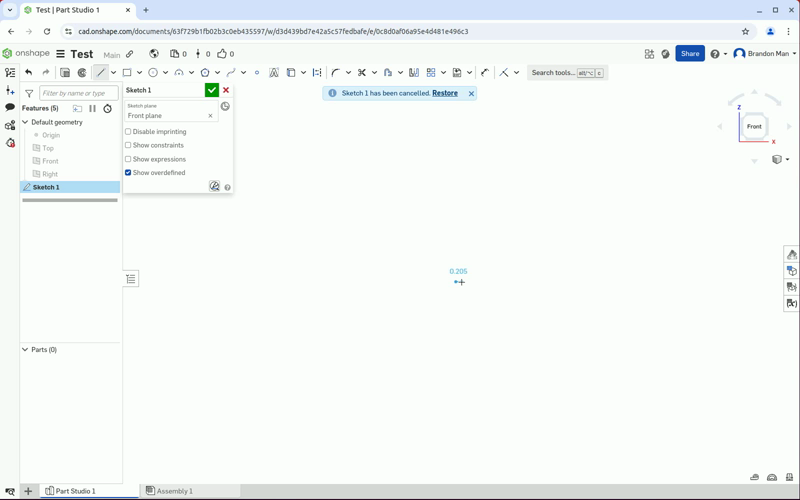
scroll(6)
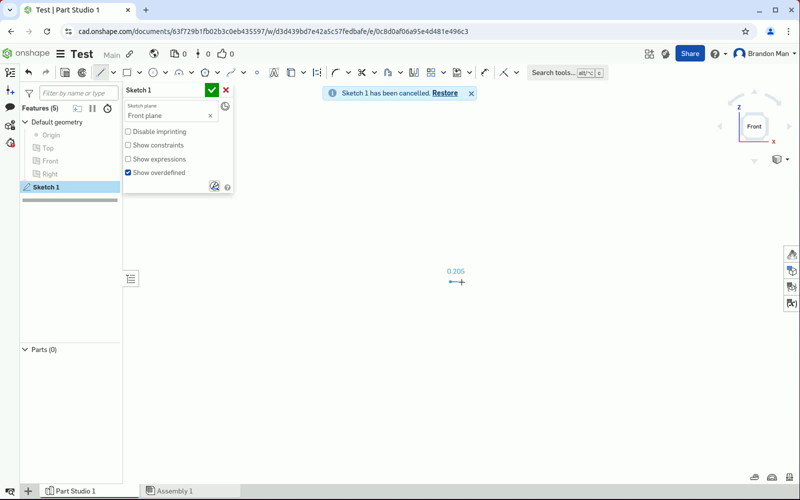
click(461, 281)
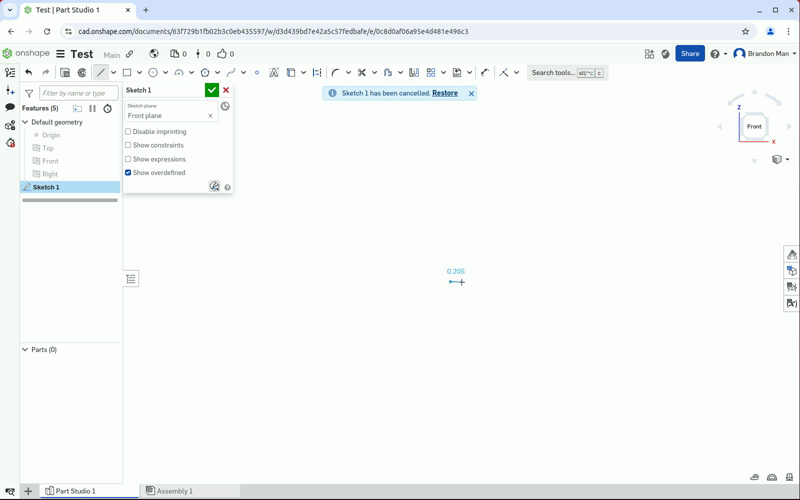
scroll(-6)
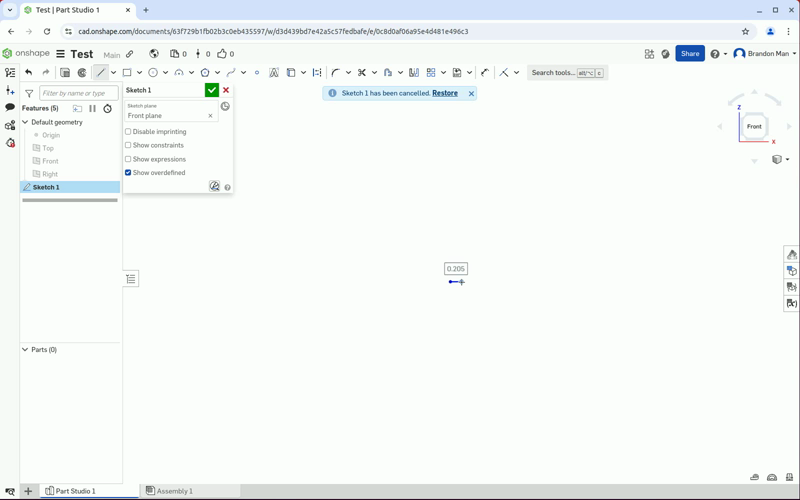
scroll(-6)
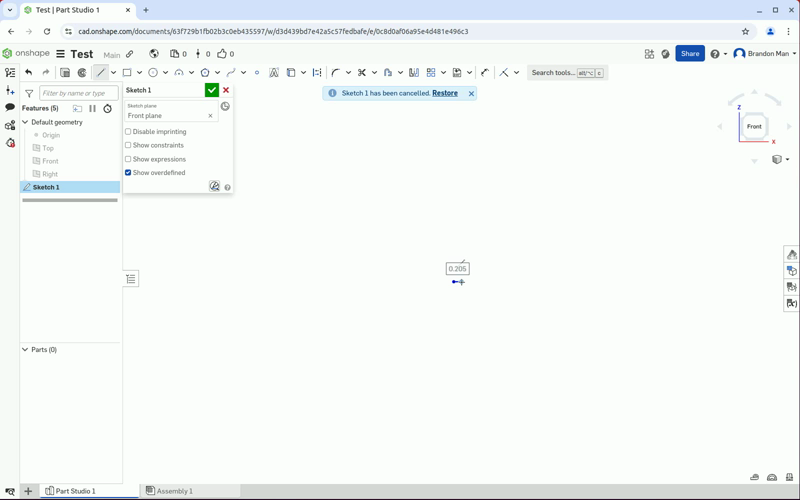
scroll(-6)
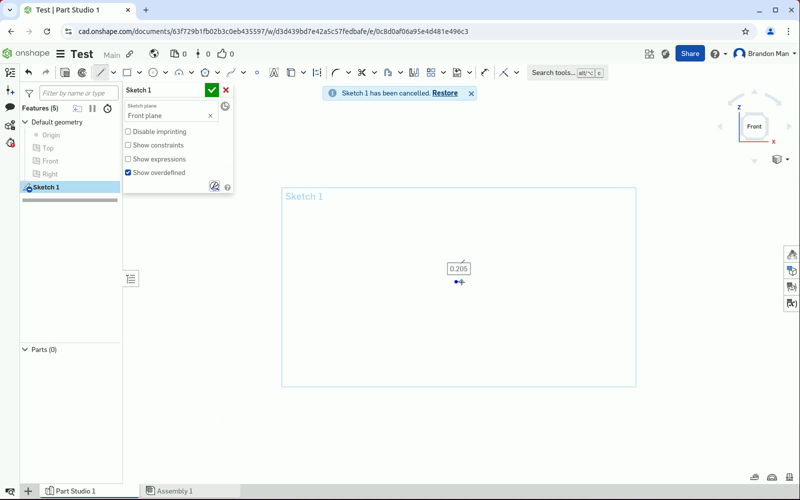
scroll(-6)
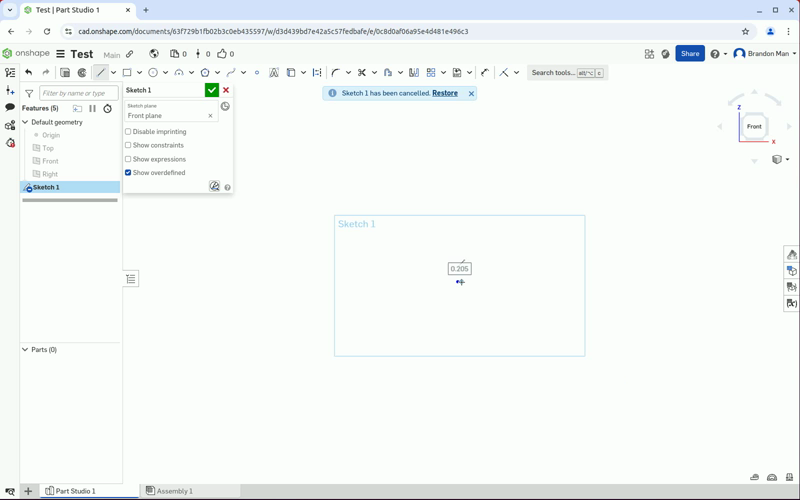
scroll(-6)
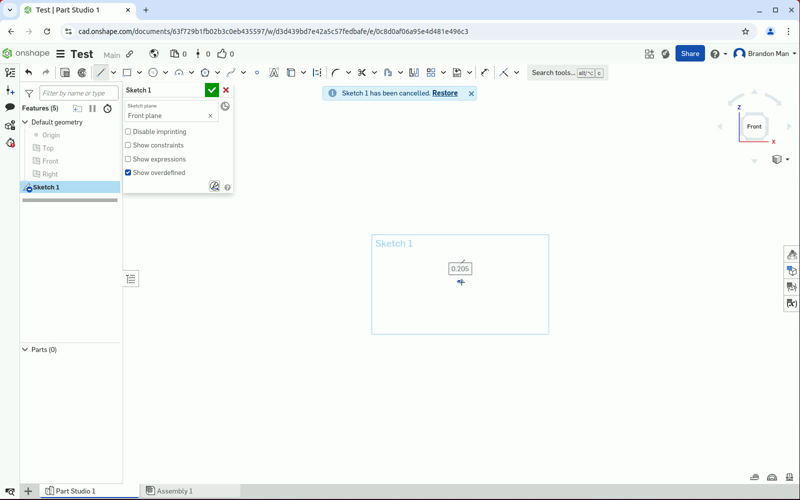
scroll(-6)
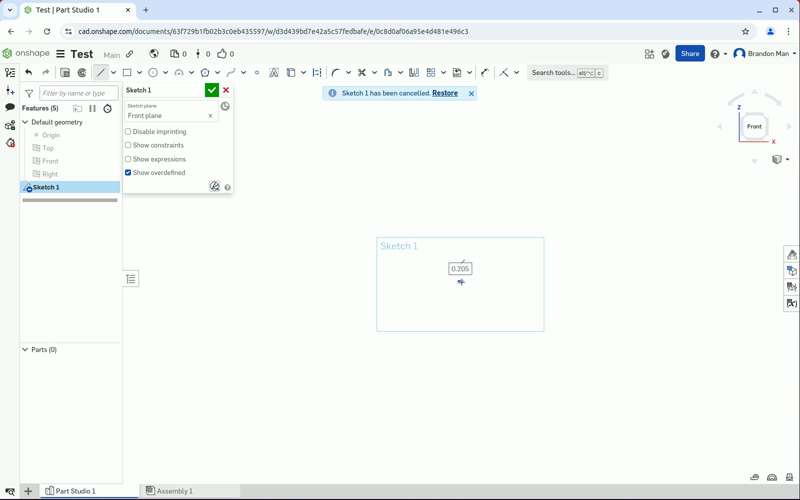
scroll(-6)
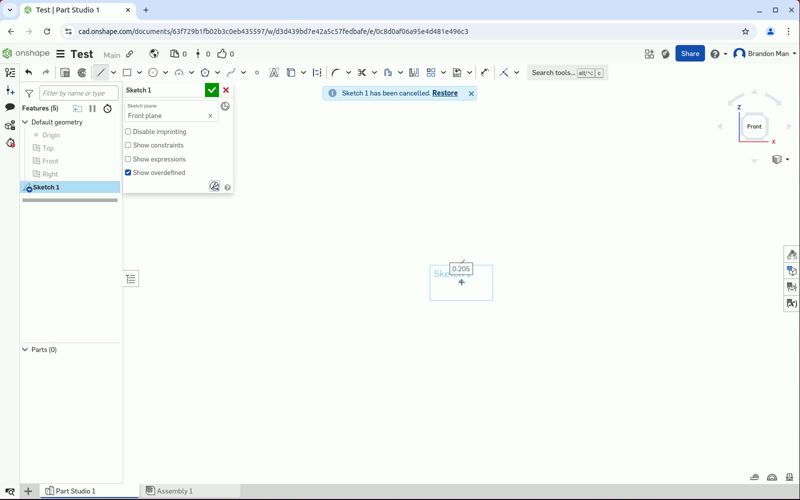
key_up(shift)
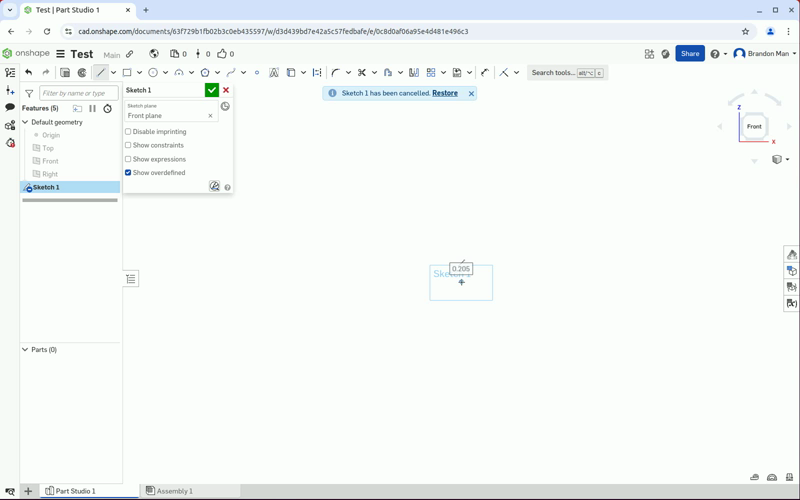
key_down(shift)
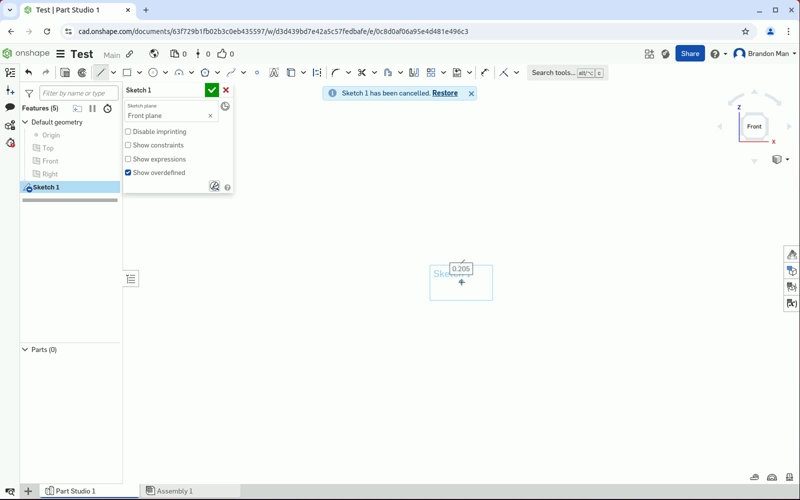
mouse_move(492, 281)
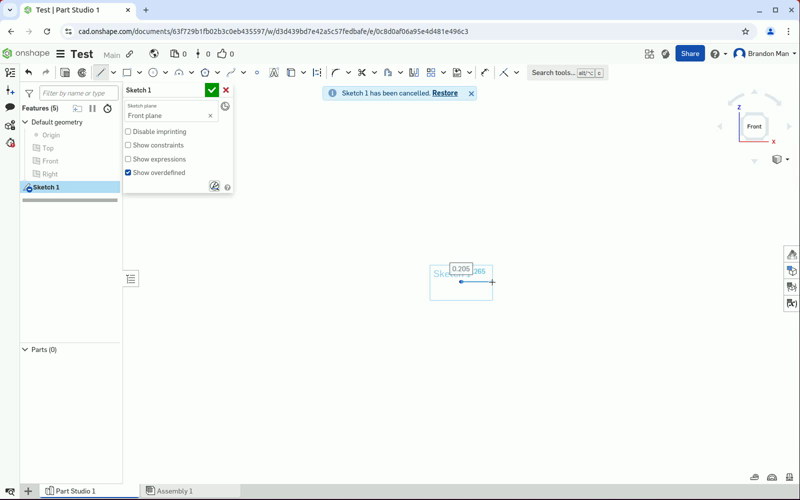
mouse_move(461, 273)
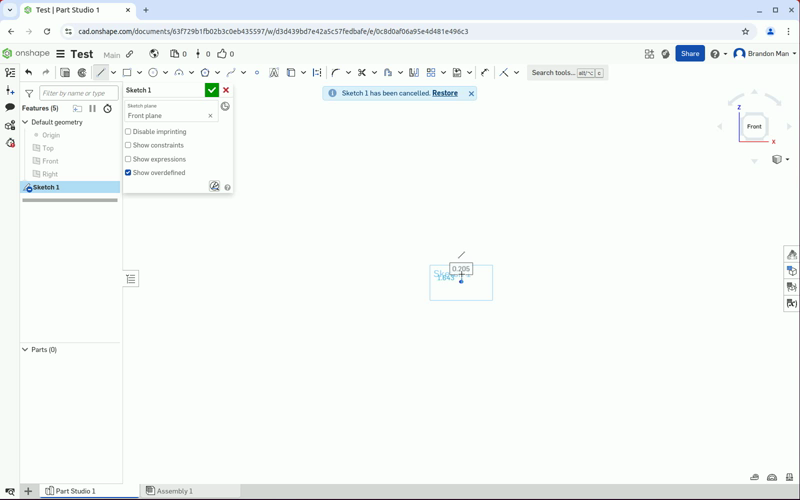
click(461, 273)
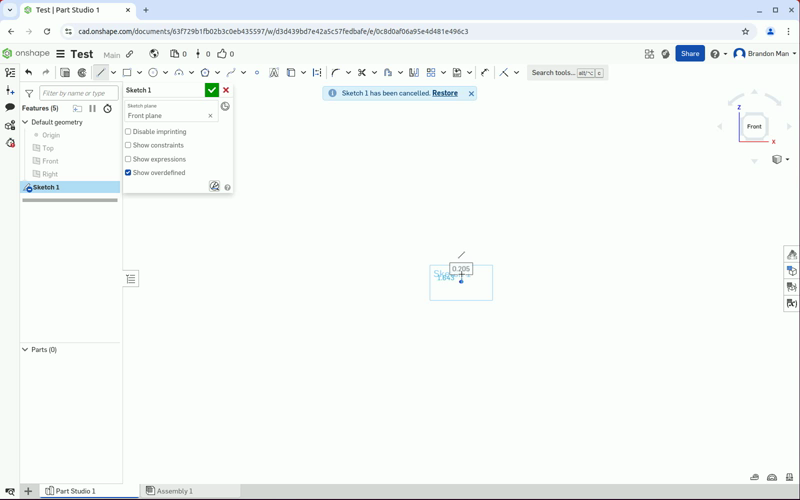
key_up(shift)
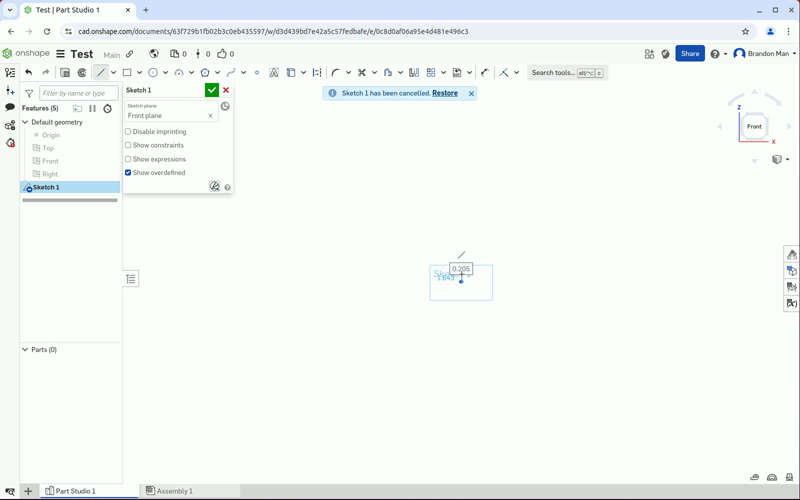
key_down(shift)
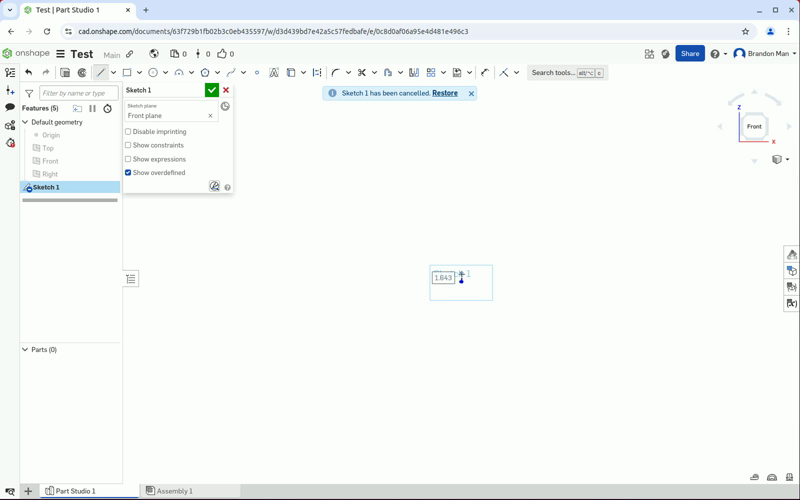
mouse_move(492, 273)
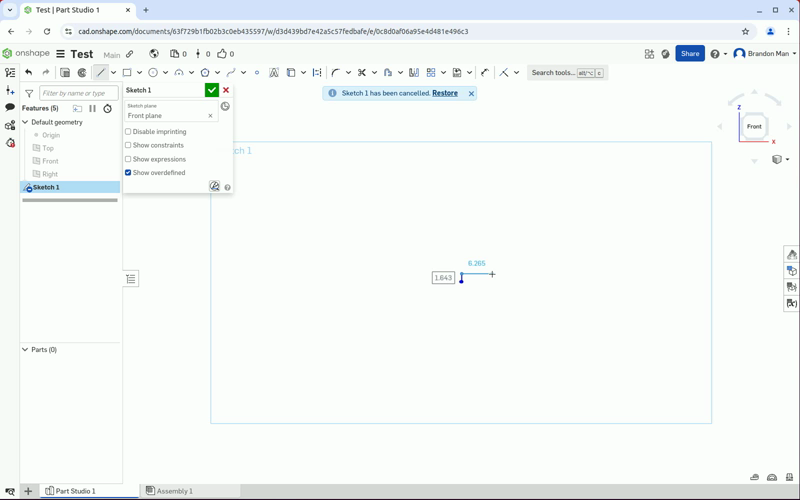
mouse_move(460, 273)
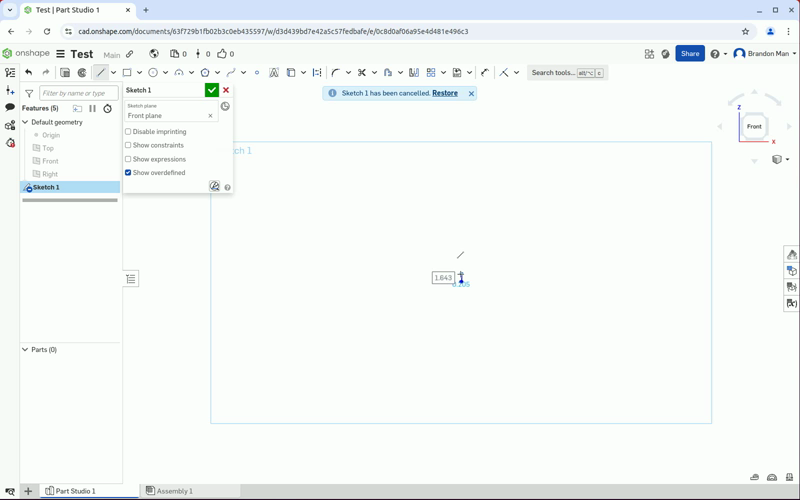
scroll(6)
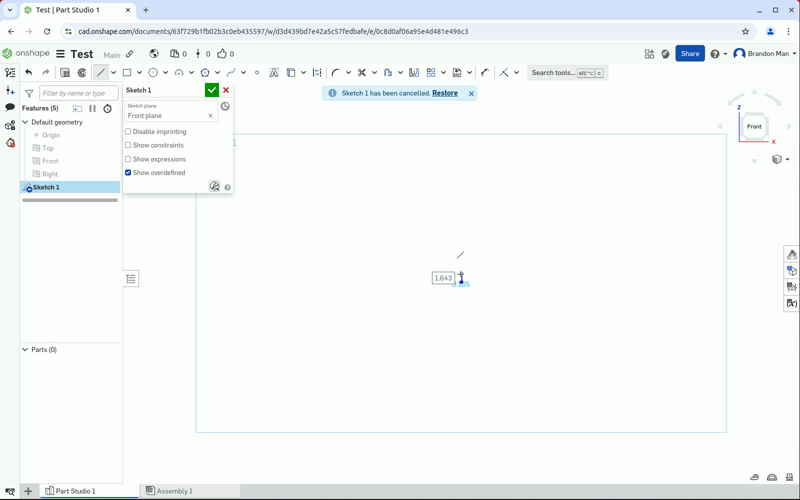
scroll(6)
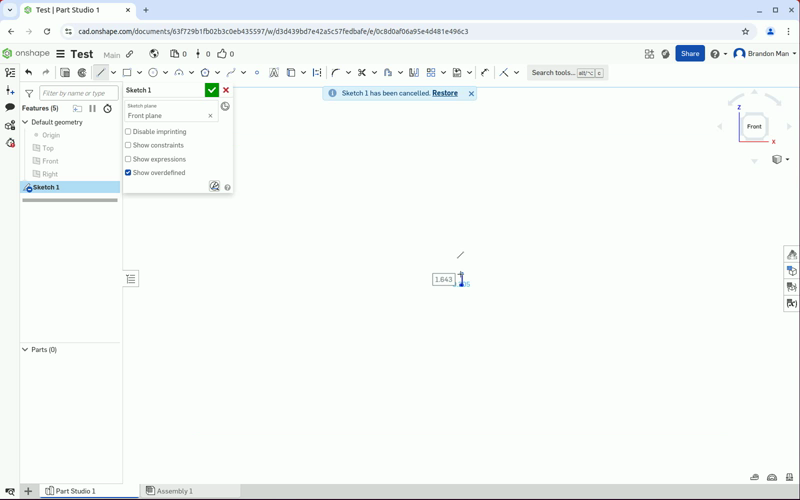
scroll(6)
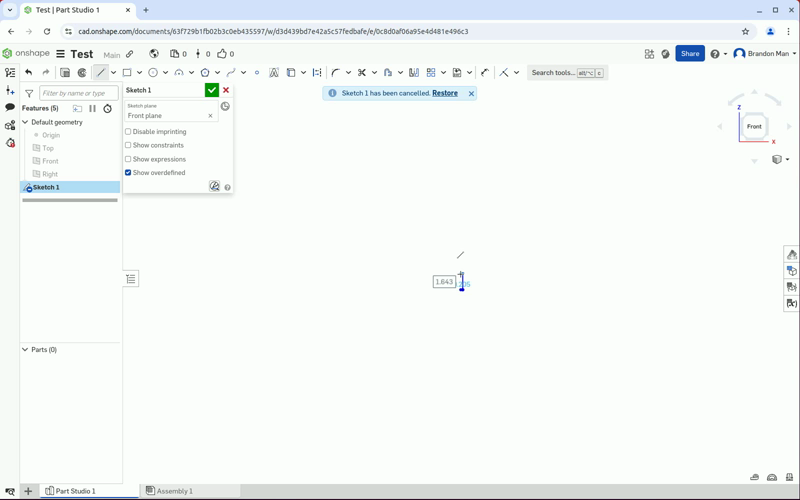
scroll(6)
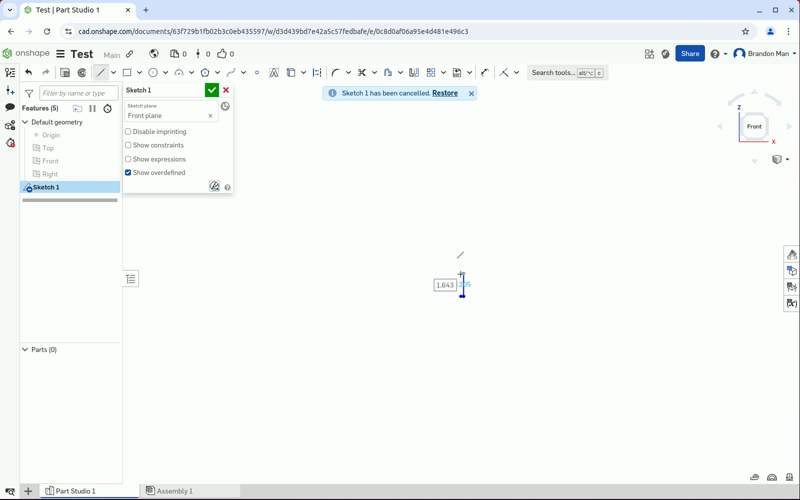
scroll(6)
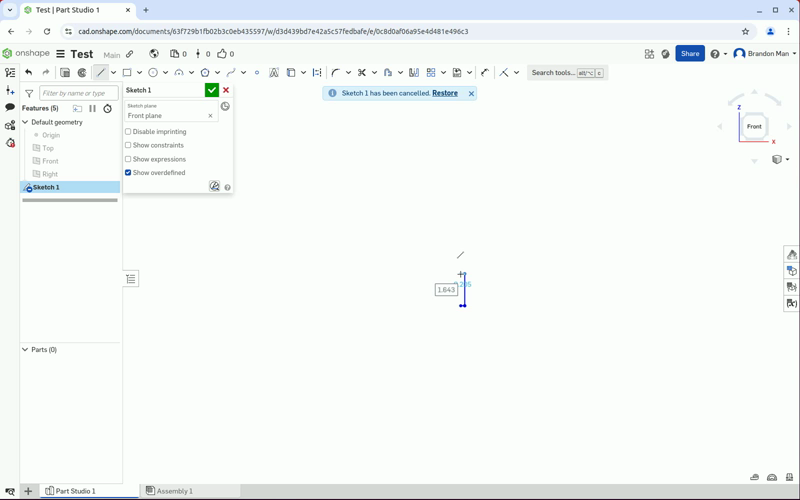
scroll(6)
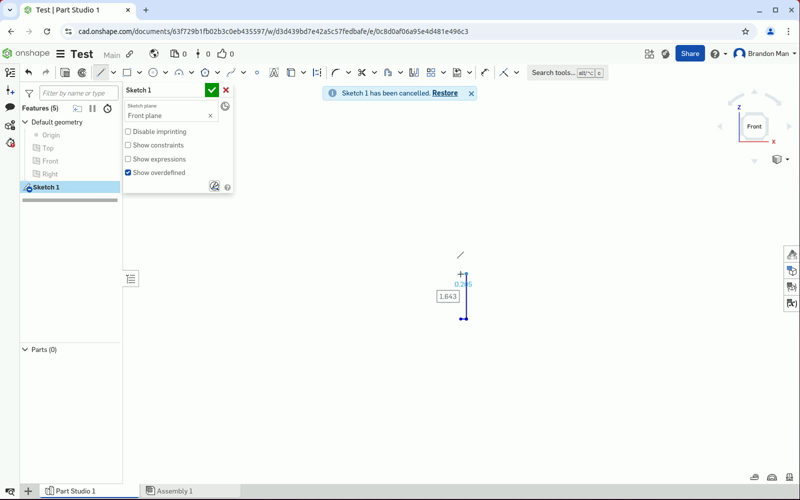
scroll(6)
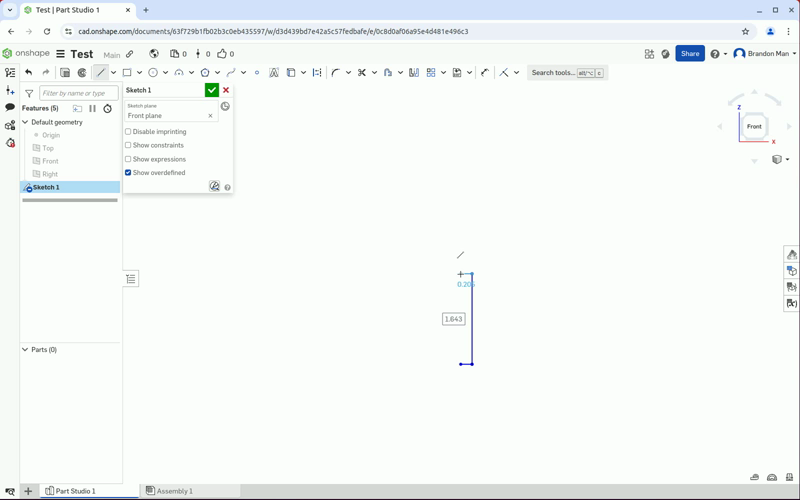
click(460, 273)
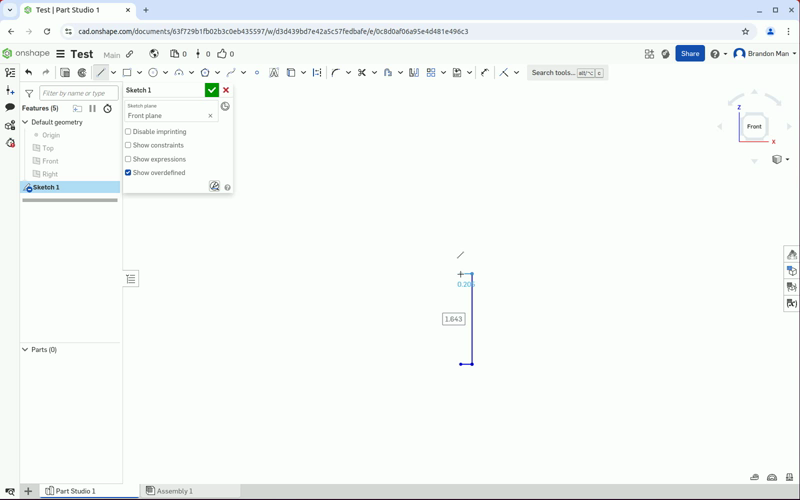
scroll(-6)
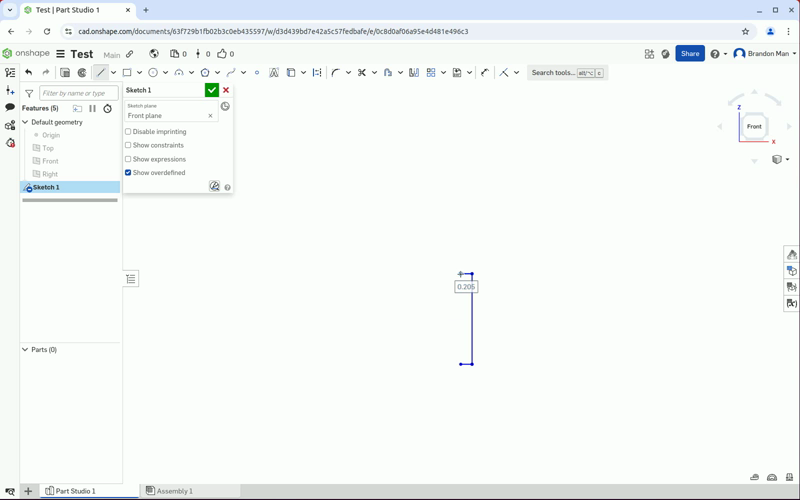
scroll(-6)
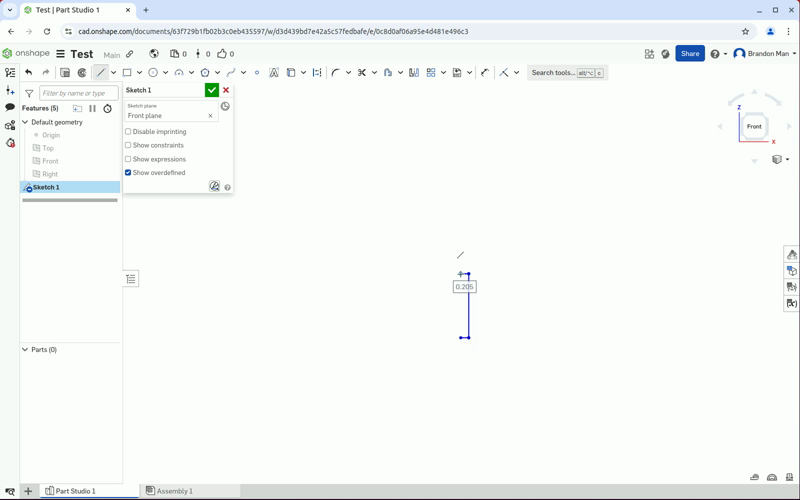
scroll(-6)
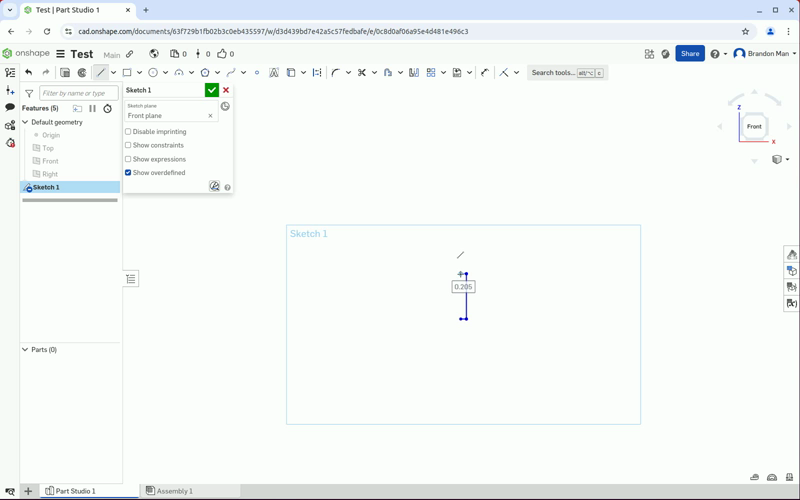
scroll(-6)
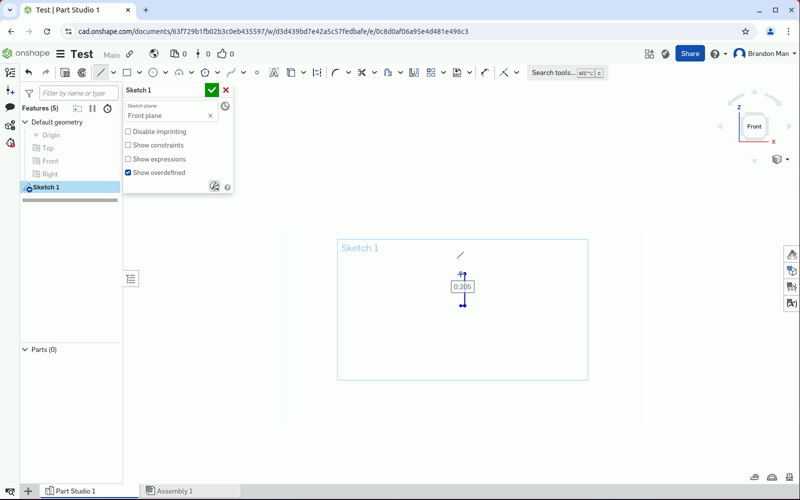
scroll(-6)
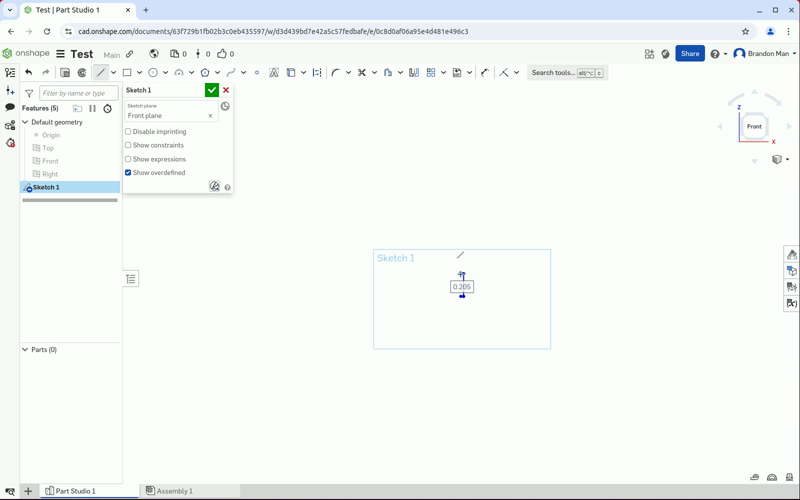
scroll(-6)
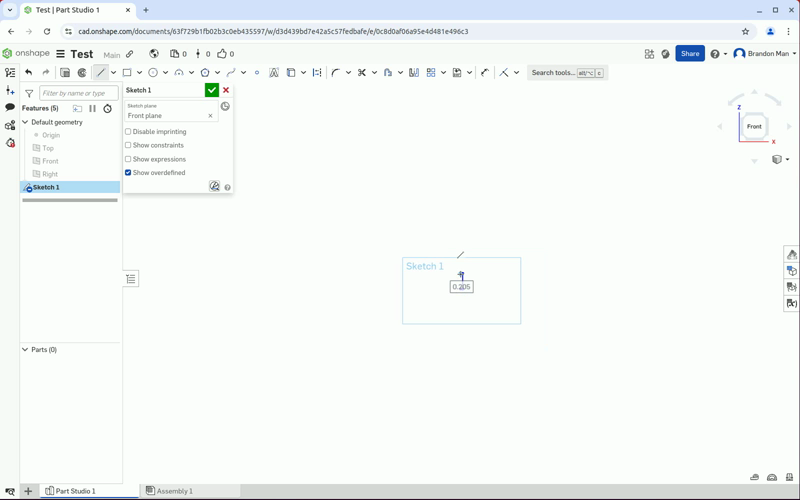
scroll(-6)
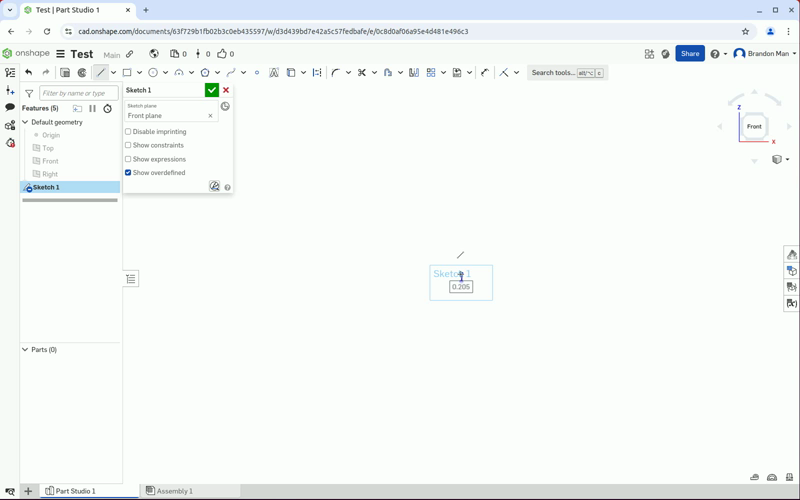
key_up(shift)
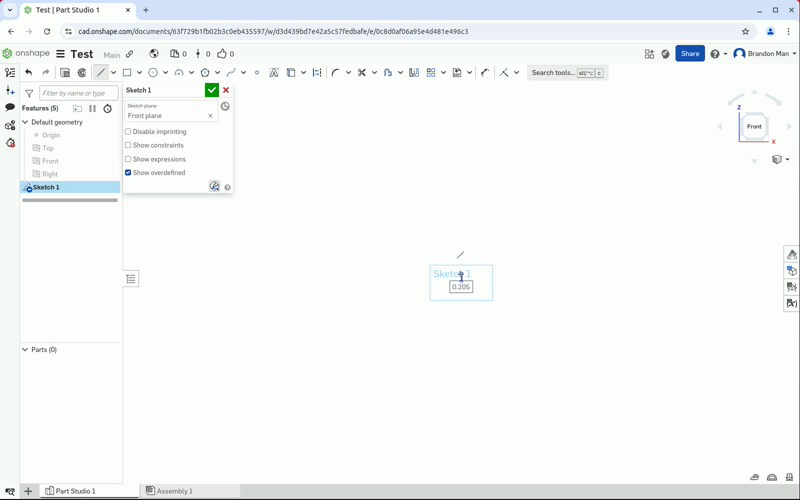
mouse_move(490, 273)
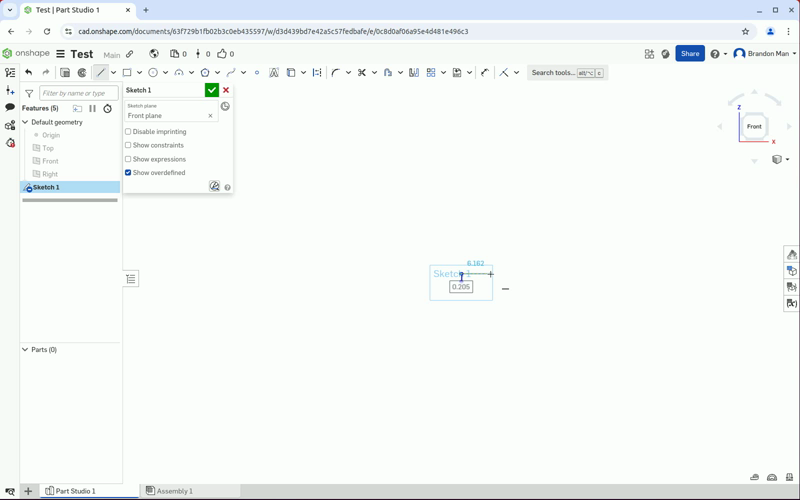
key_down(shift)
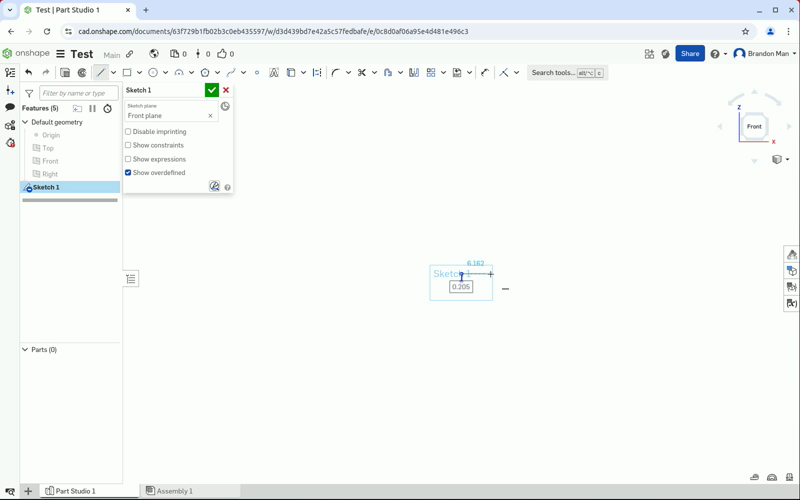
mouse_move(460, 281)
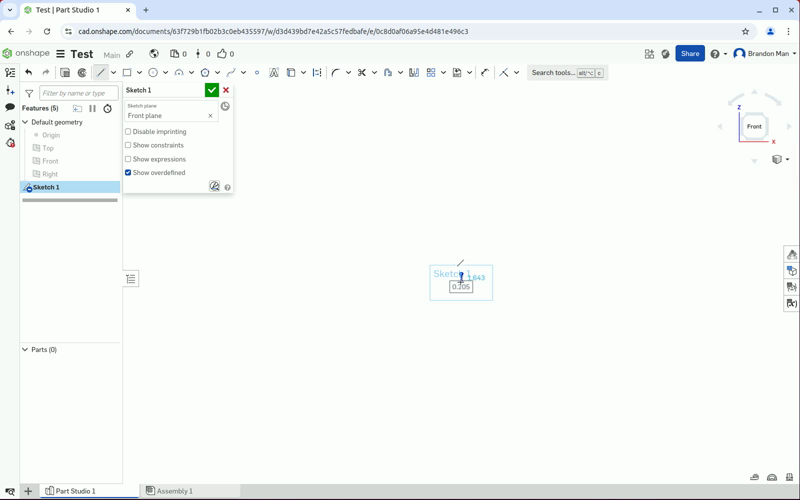
scroll(6)
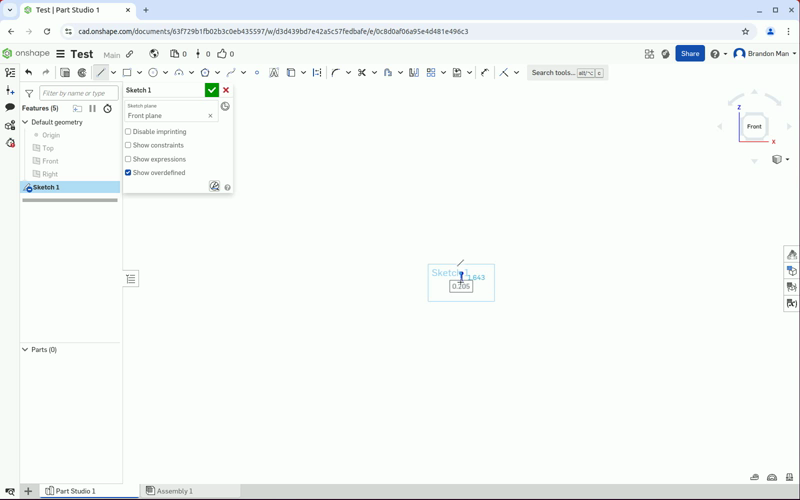
scroll(6)
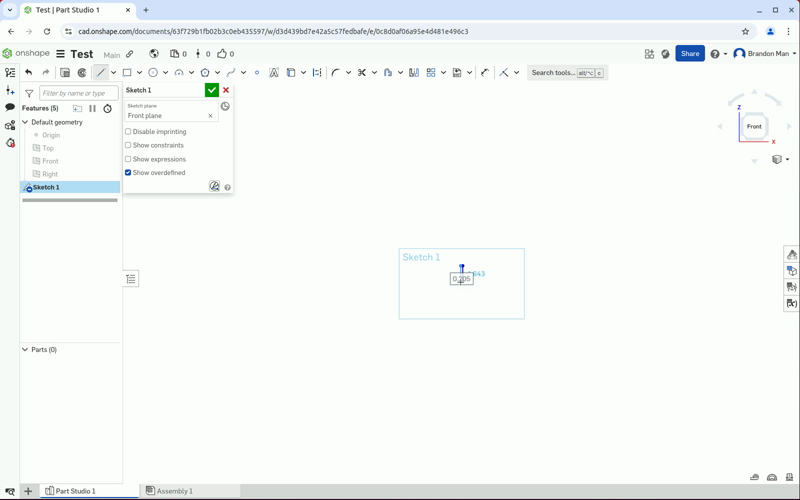
scroll(6)
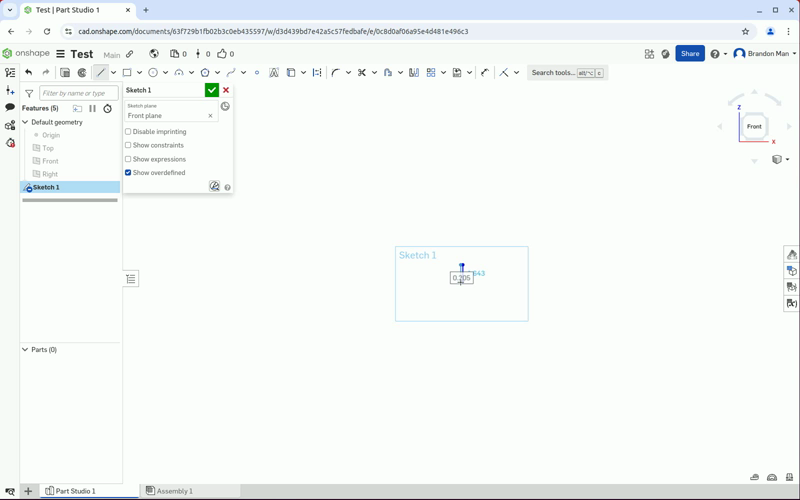
scroll(6)
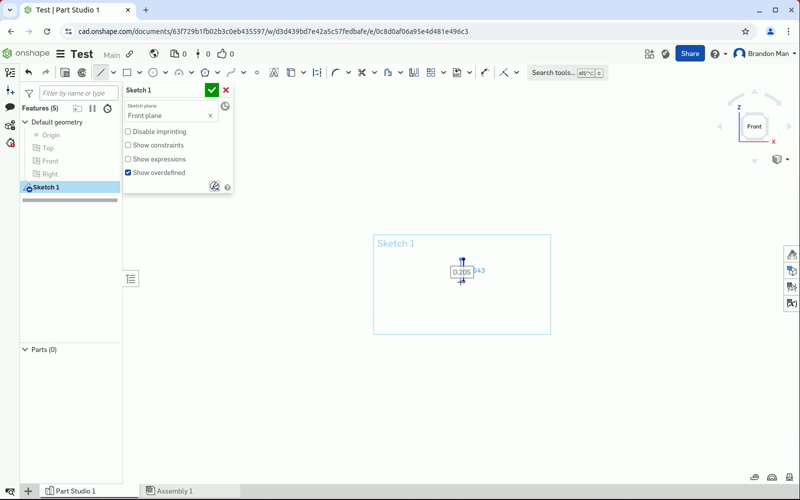
scroll(6)
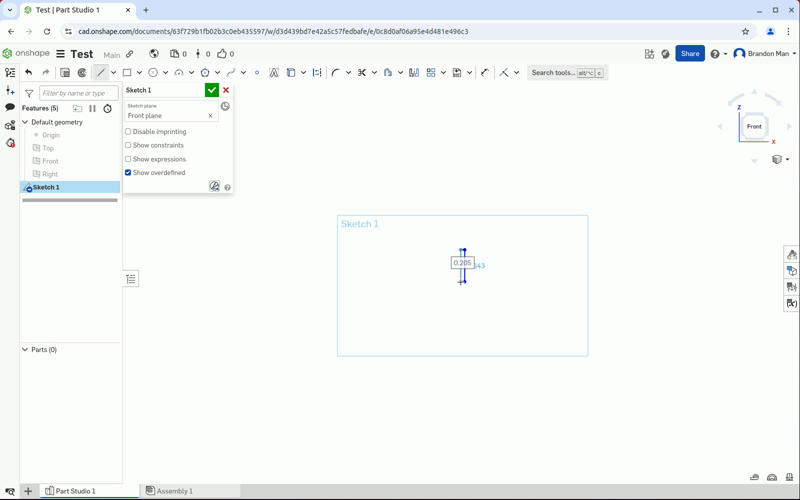
scroll(6)
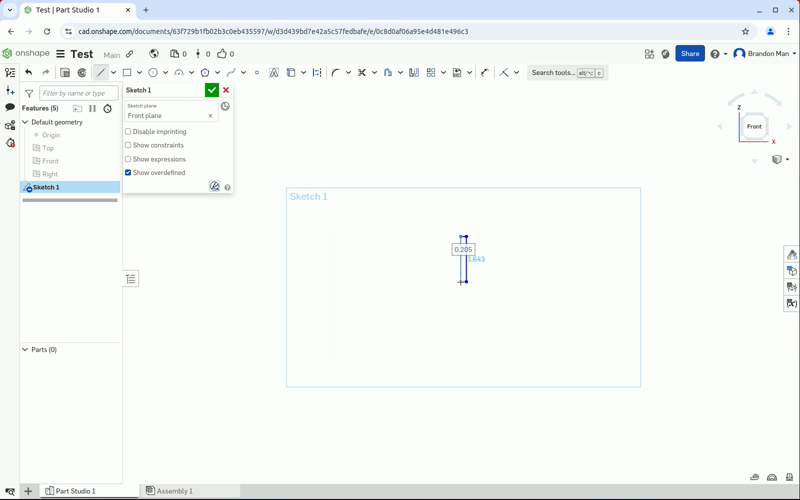
scroll(6)
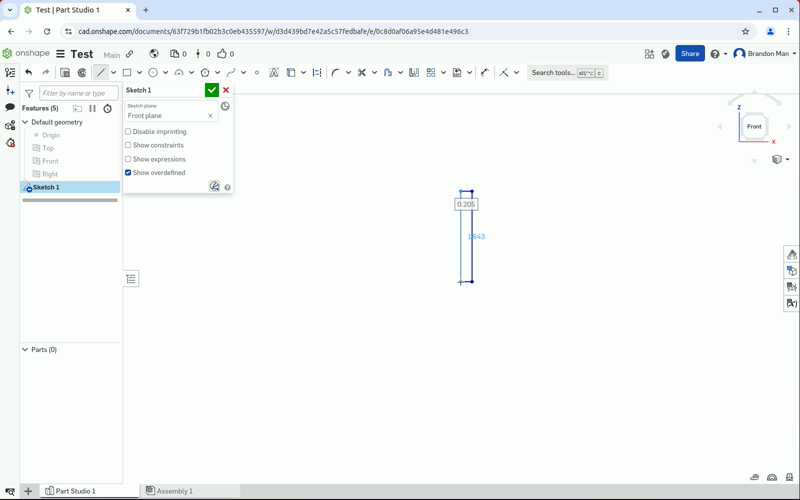
key_up(shift)
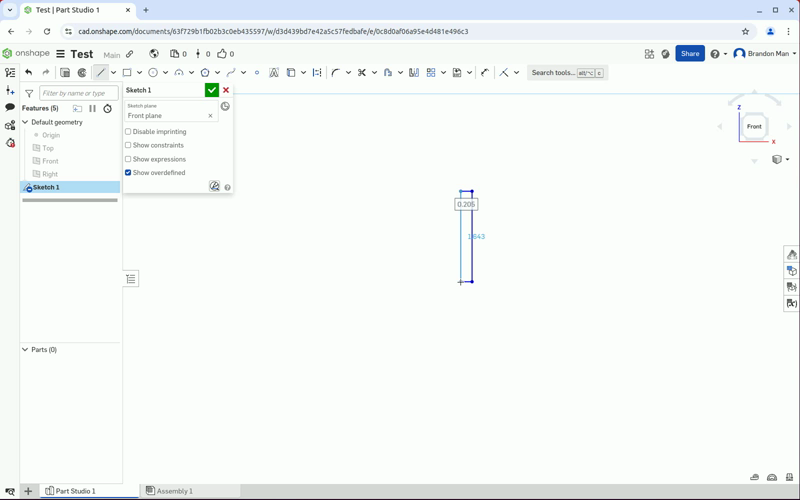
click(460, 281)
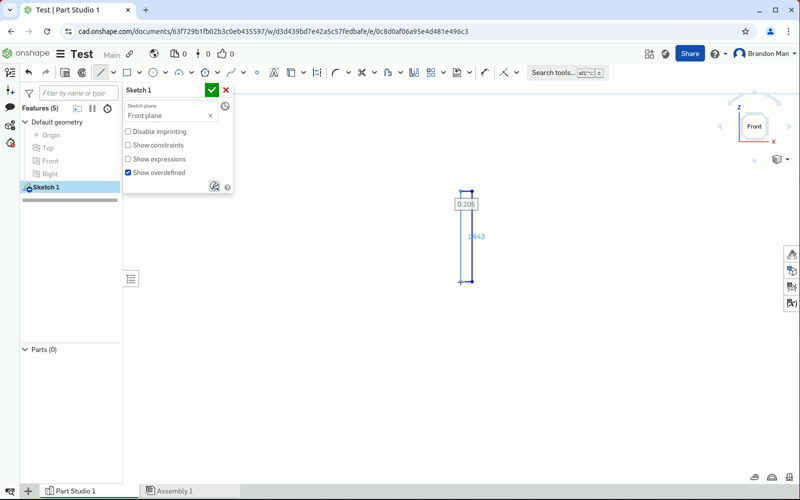
scroll(-6)
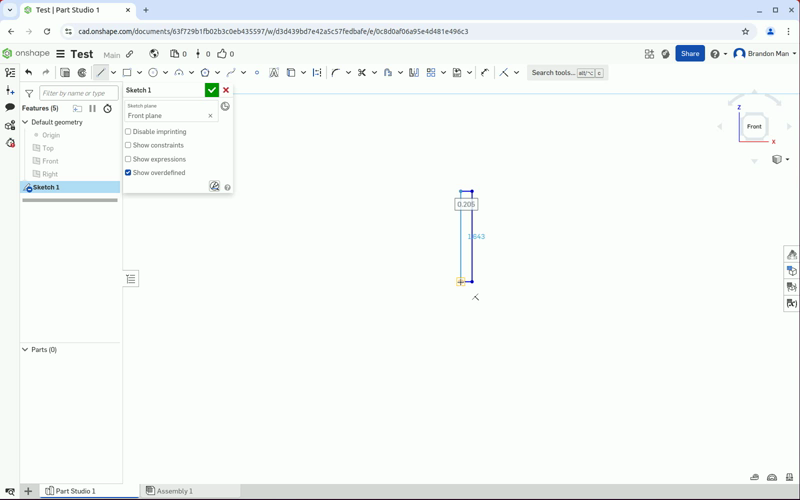
scroll(-6)
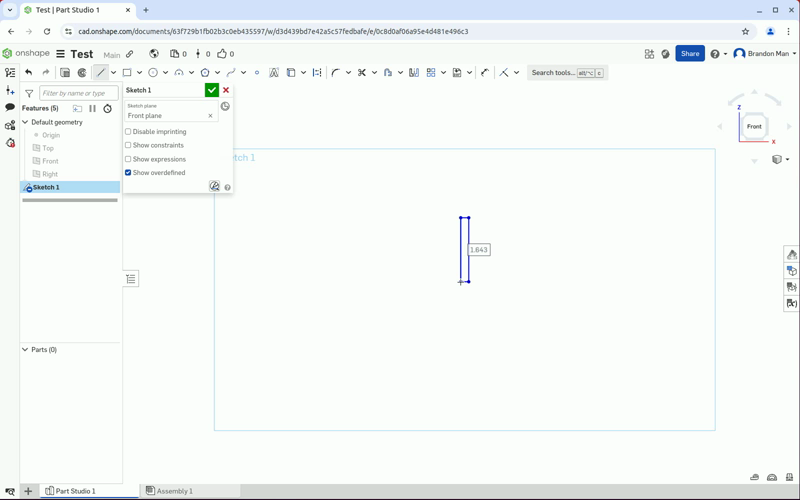
scroll(-6)
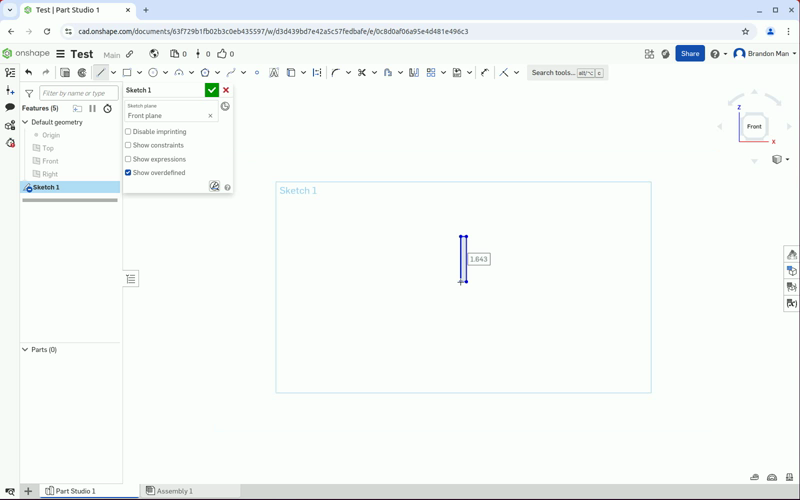
scroll(-6)
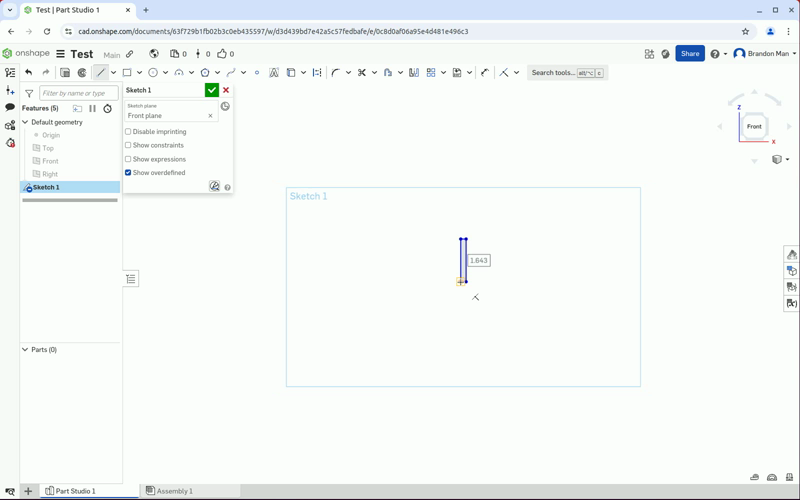
scroll(-6)
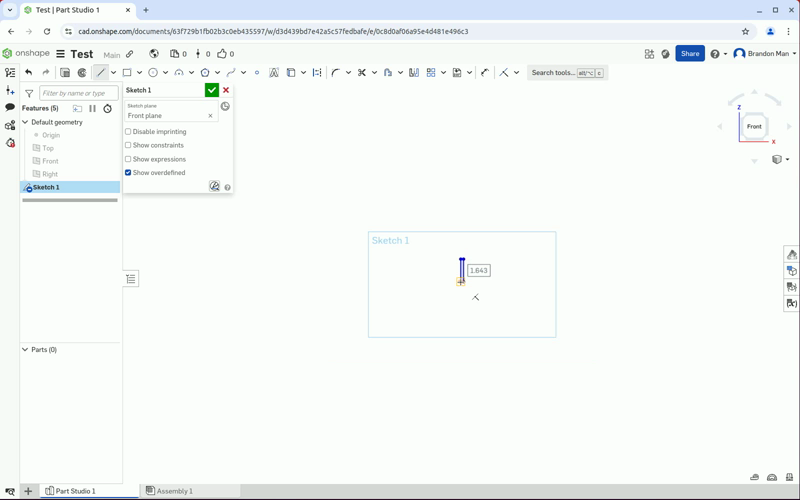
scroll(-6)
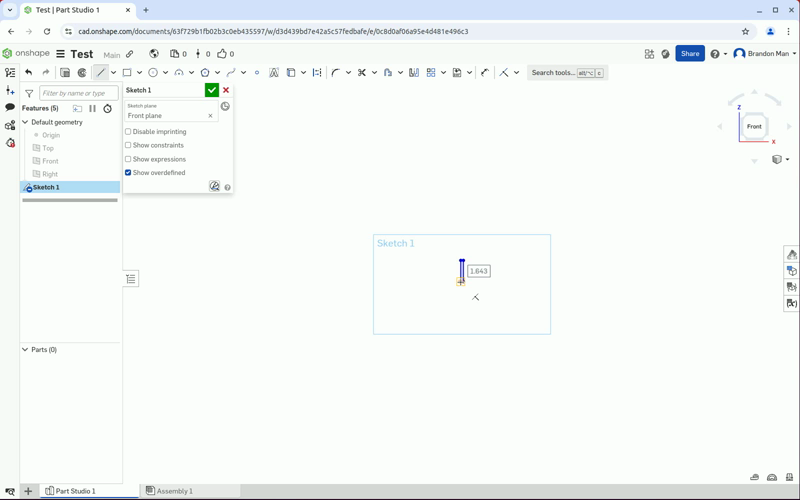
scroll(-6)
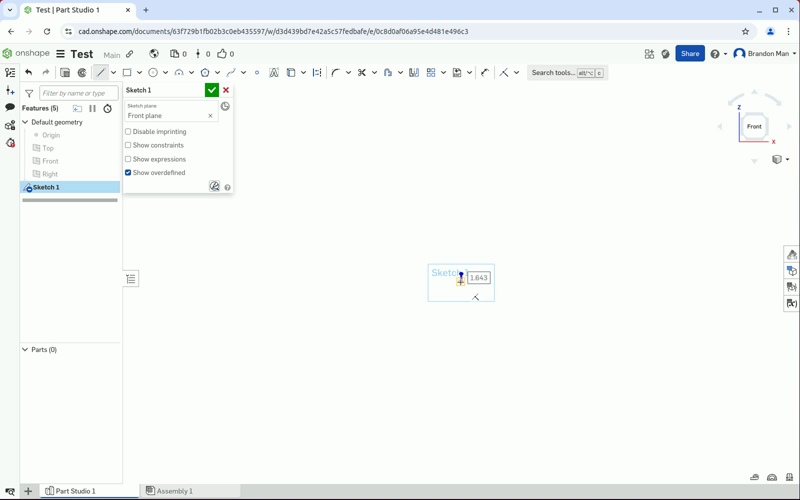
key(esc)
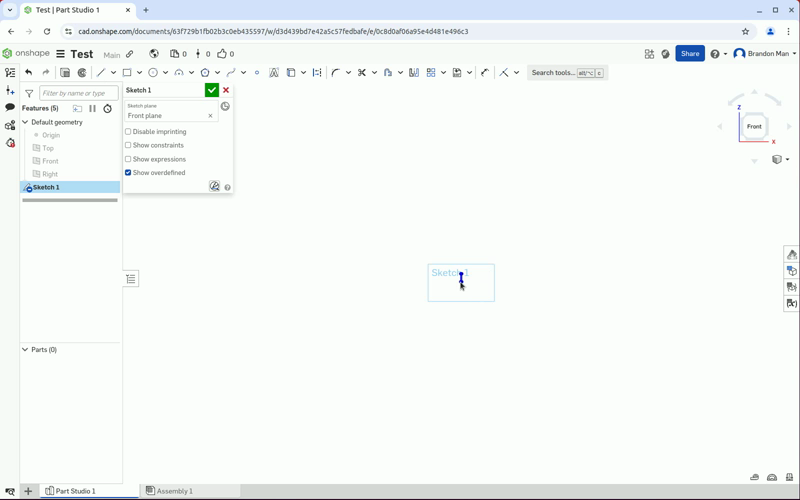
mouse_move(461, 273)
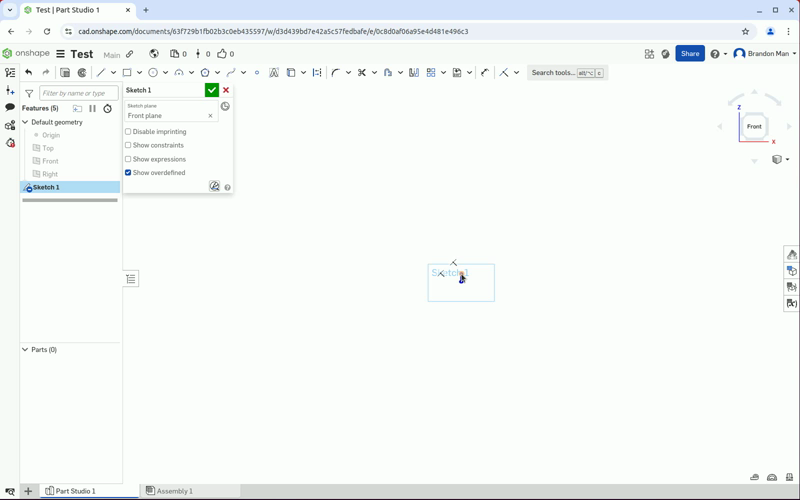
scroll(6)
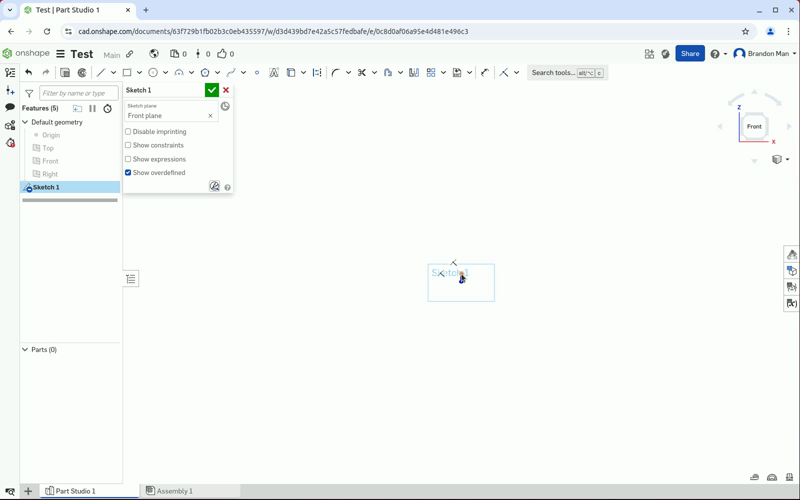
scroll(6)
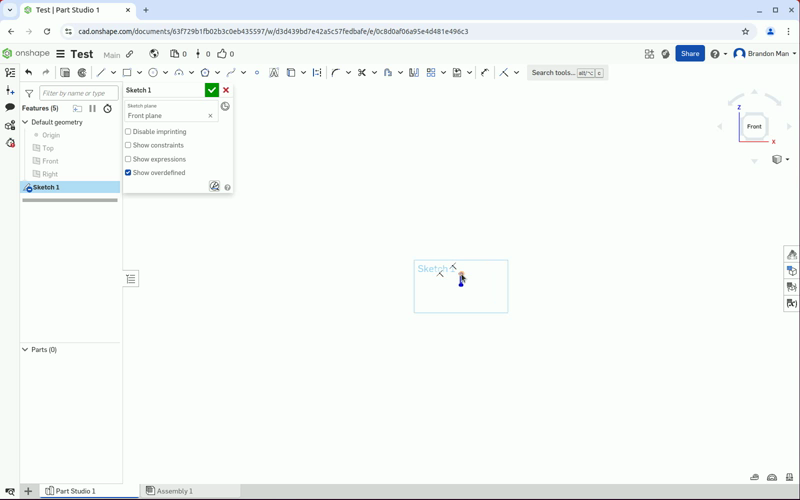
scroll(6)
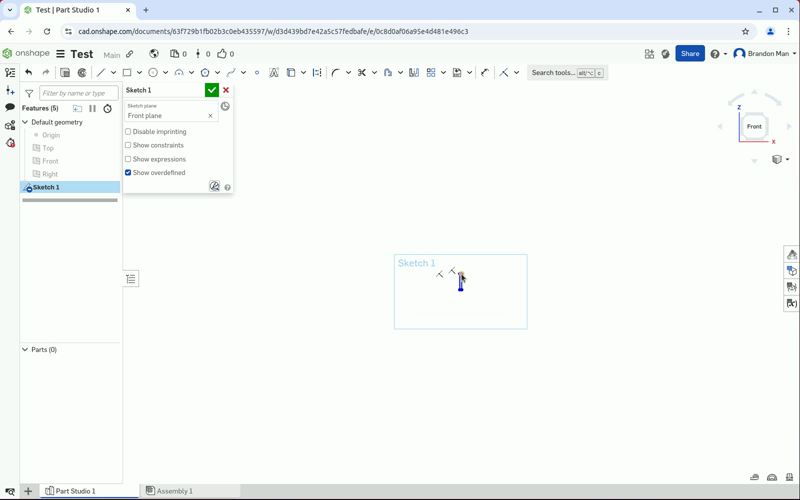
scroll(6)
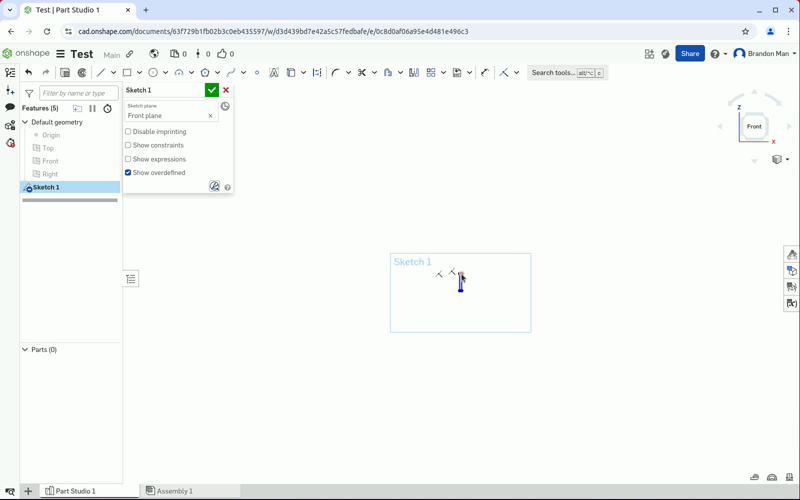
scroll(6)
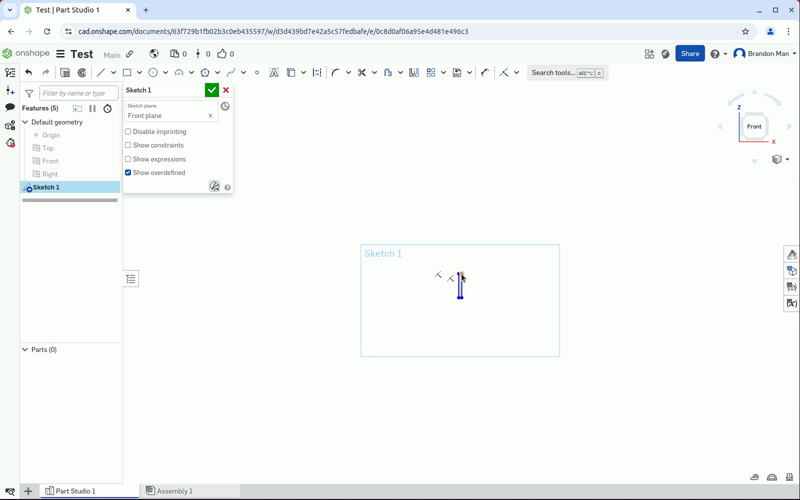
scroll(6)
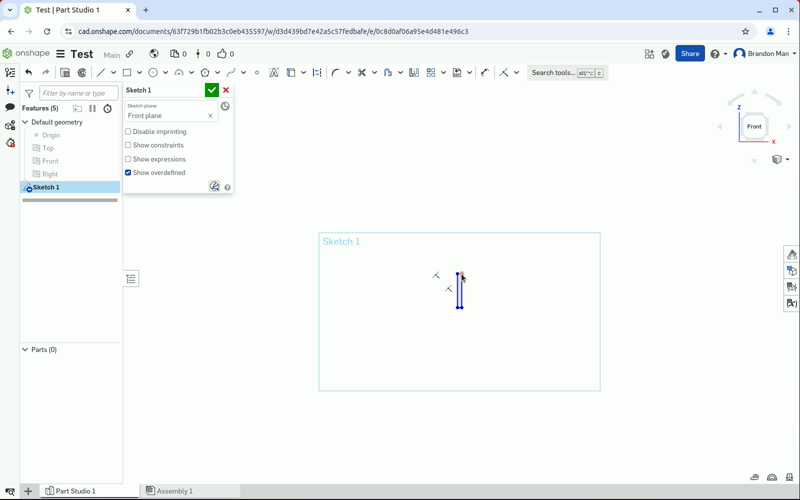
scroll(6)
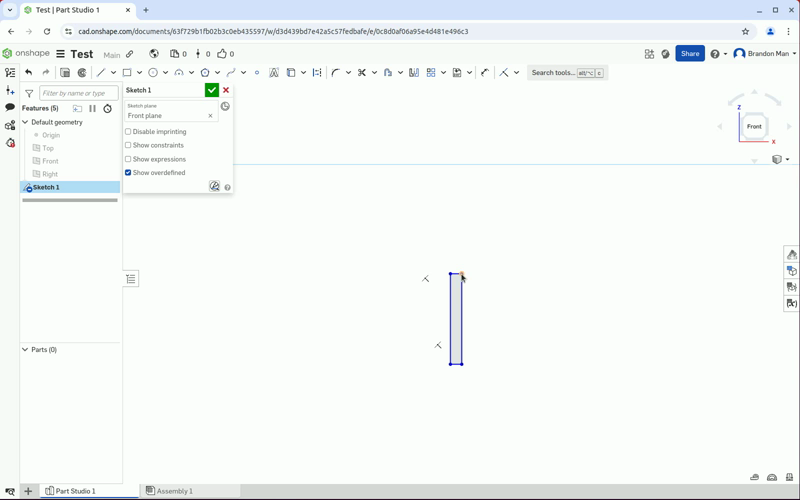
click(461, 273)
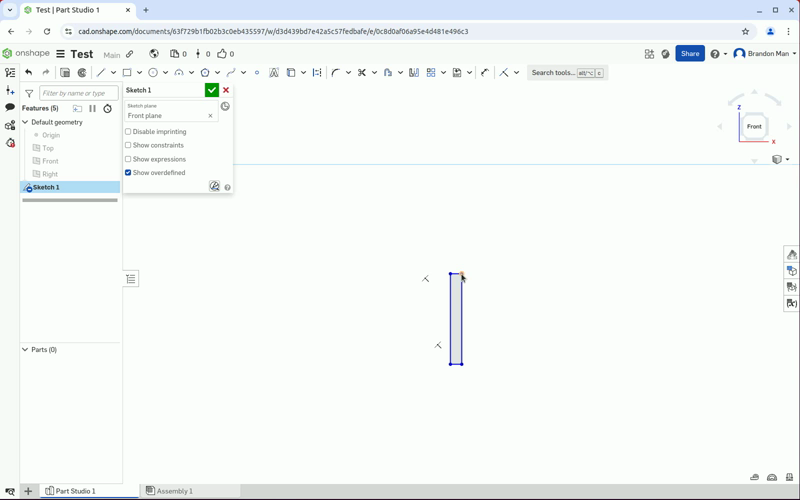
scroll(-6)
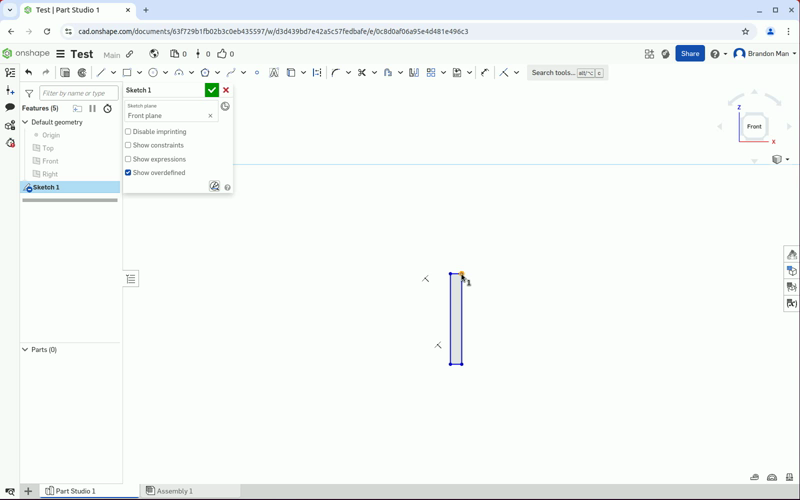
scroll(-6)
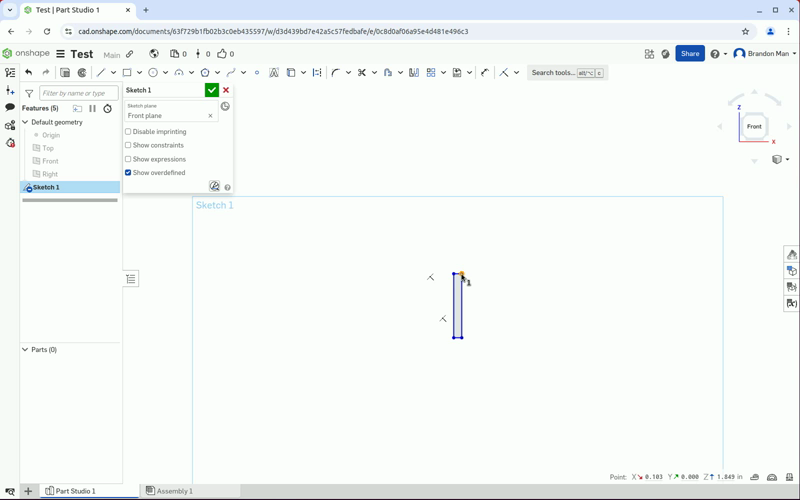
scroll(-6)
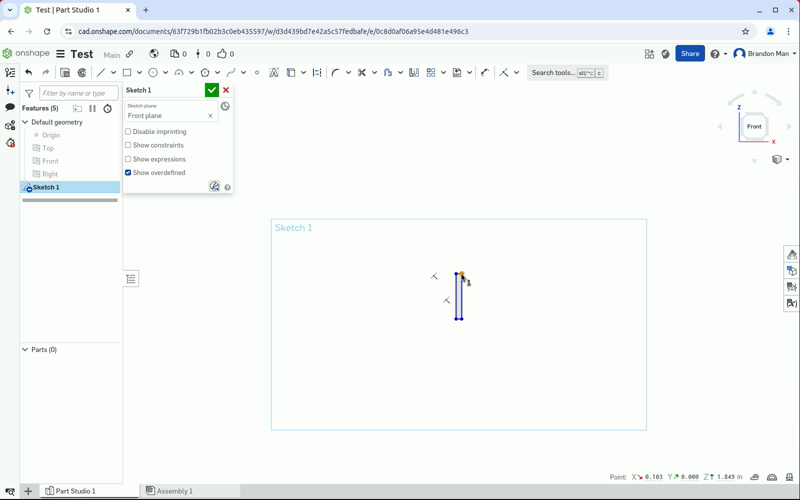
scroll(-6)
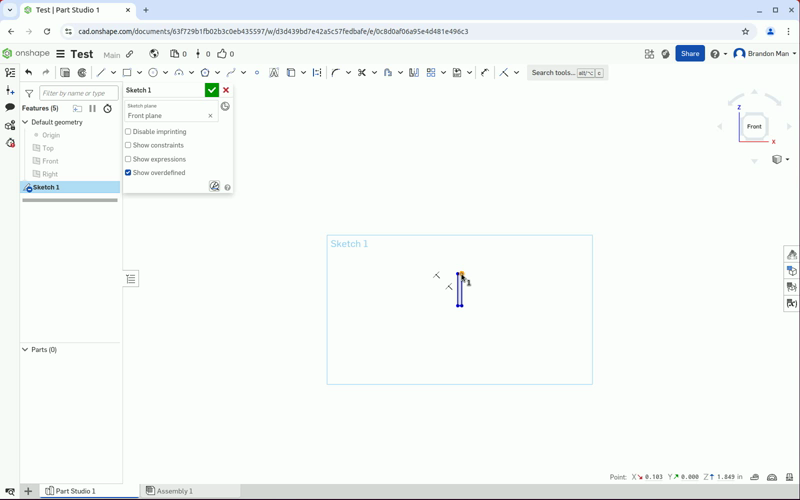
scroll(-6)
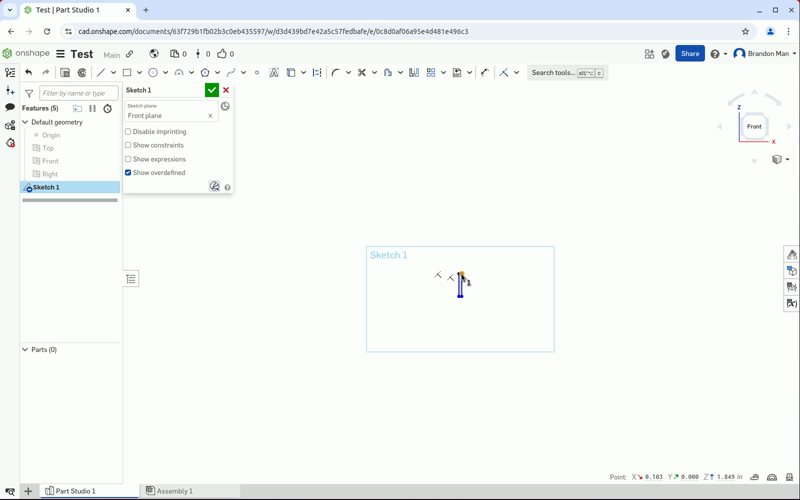
scroll(-6)
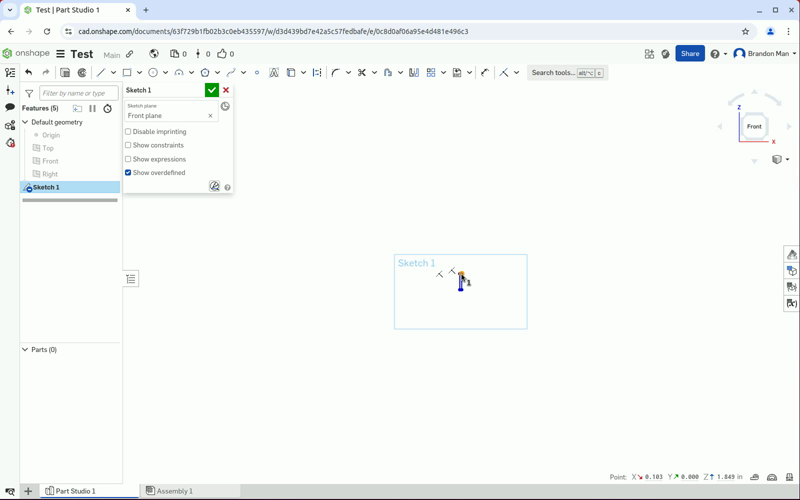
scroll(-6)
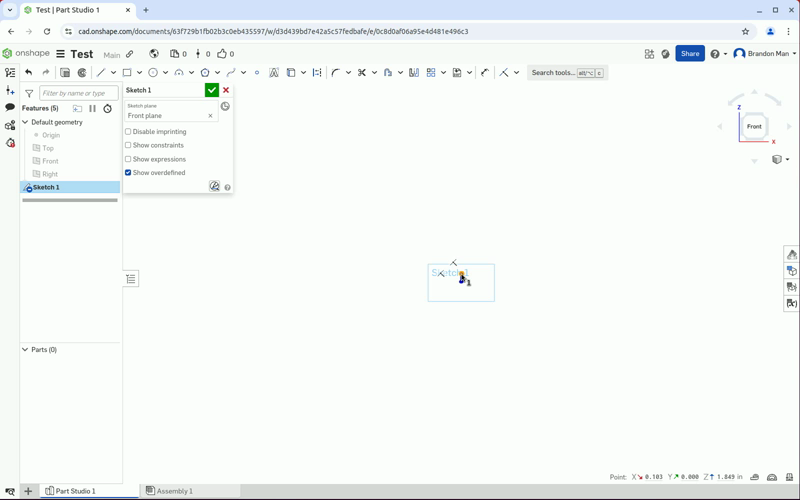
mouse_move(73, 352)
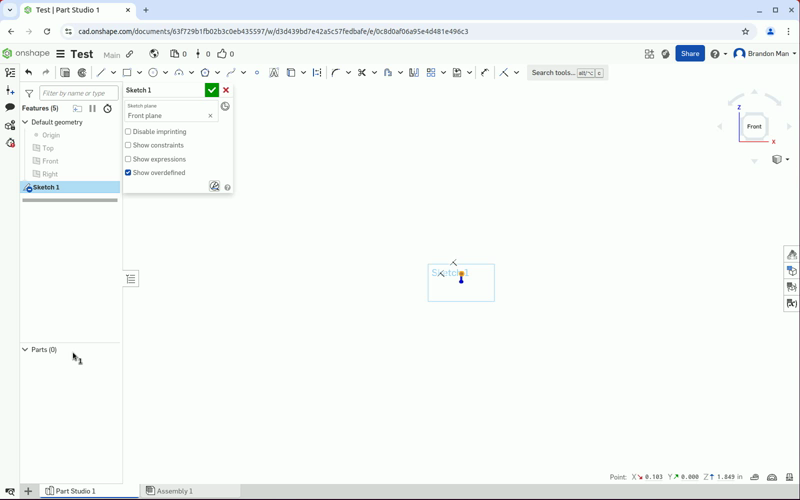
key(shift+y)
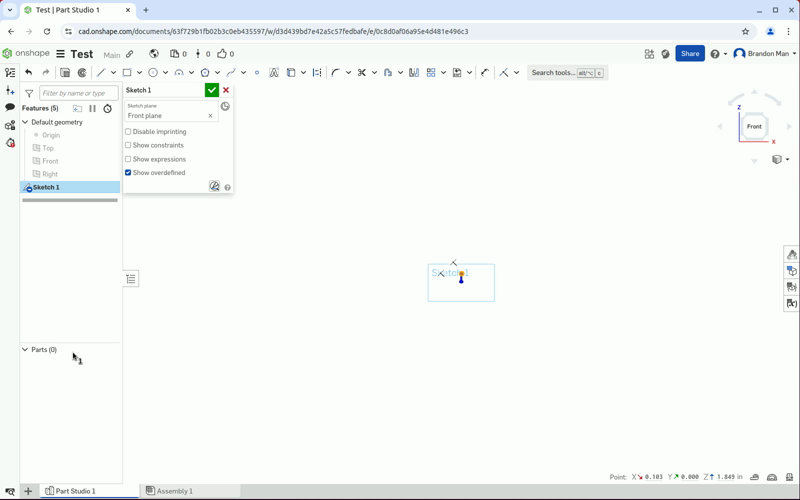
key(shift+e)
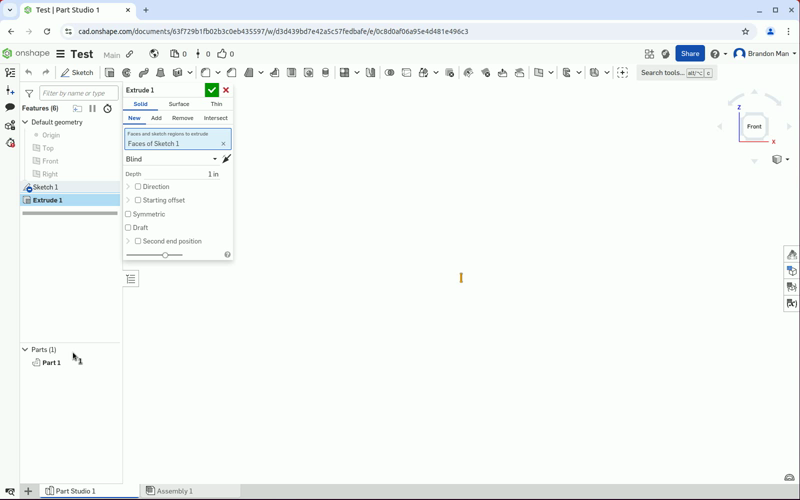
mouse_move(143, 106)
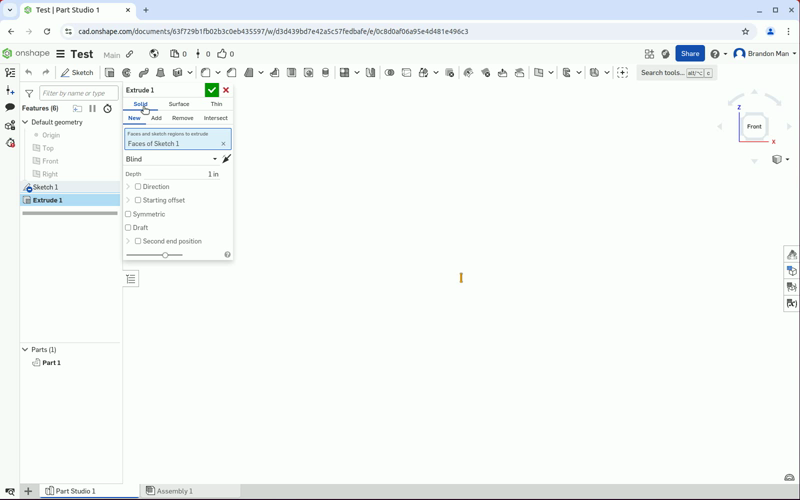
click(143, 106)
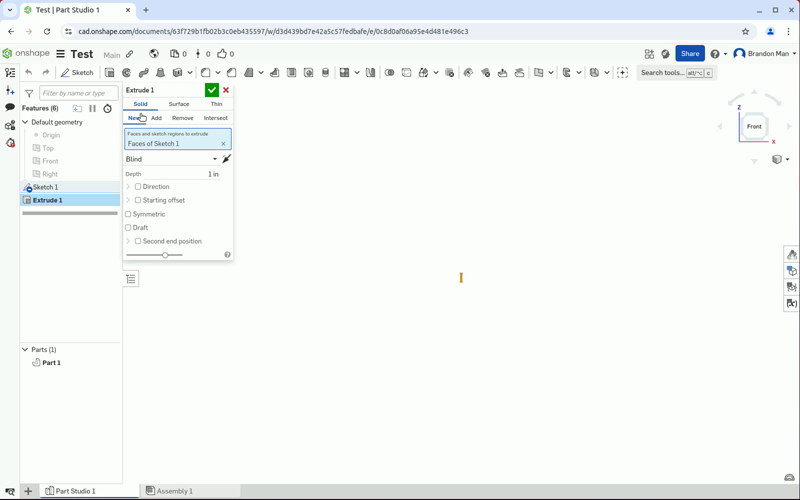
mouse_move(137, 120)
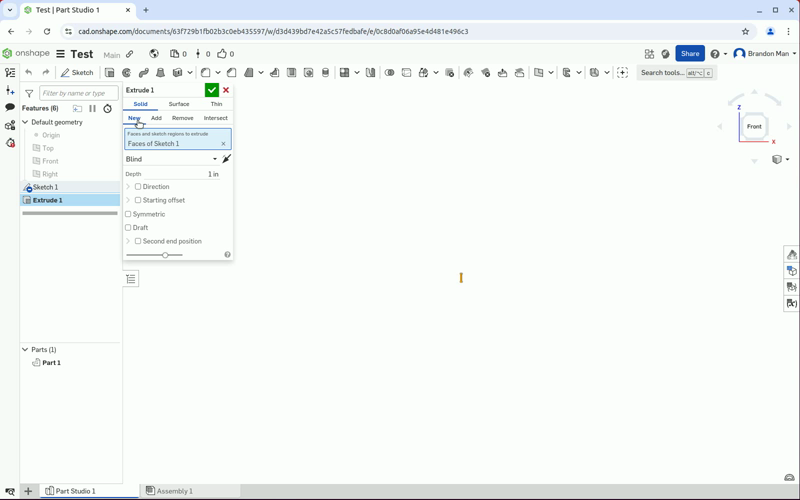
click(137, 120)
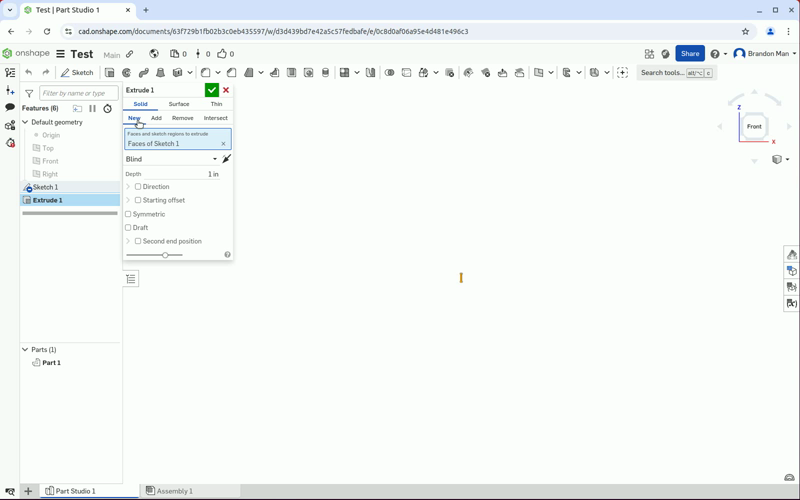
key(tab, 4)
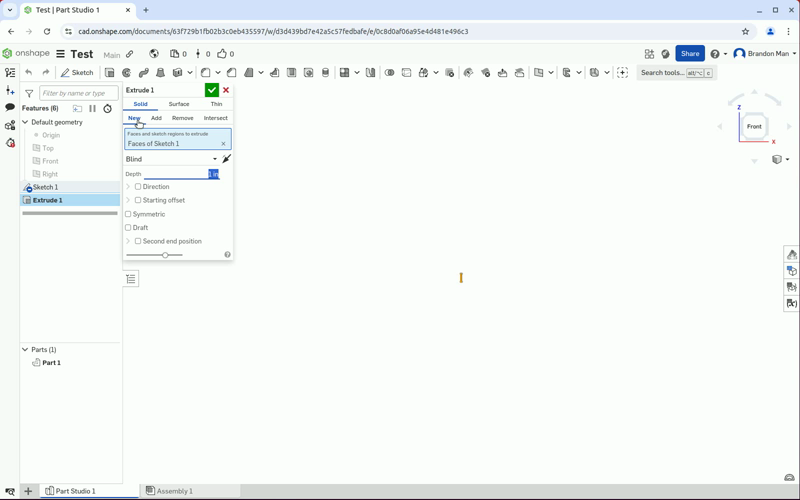
text(23.108)
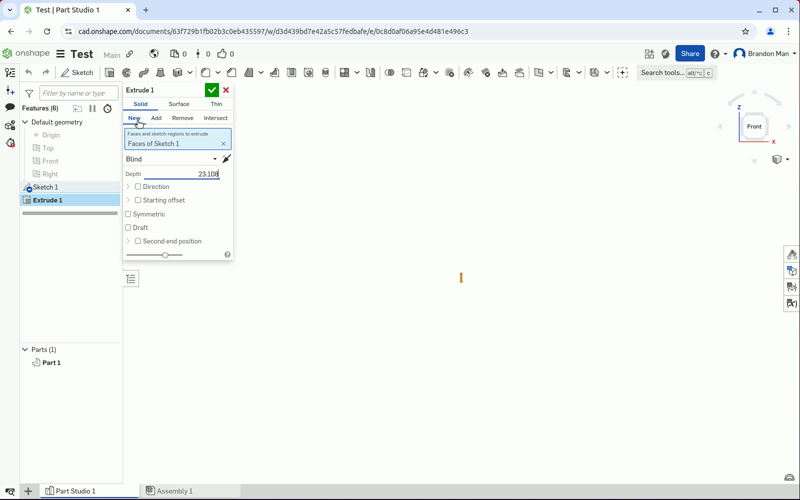
key(enter)
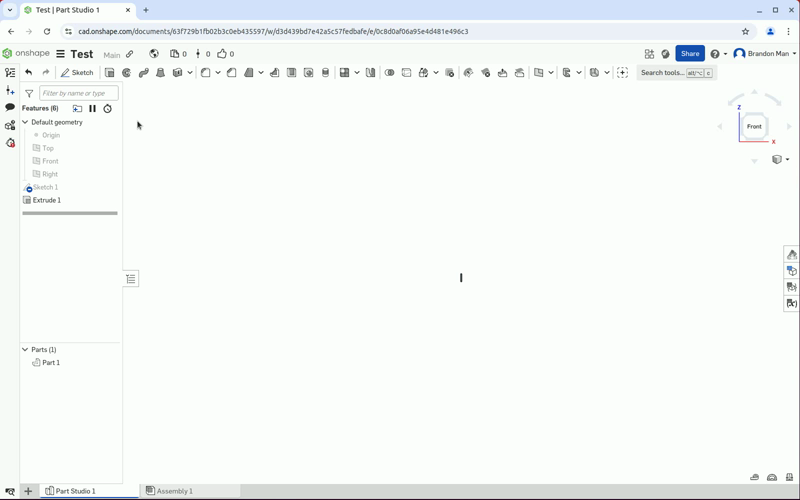
key(shift+h)
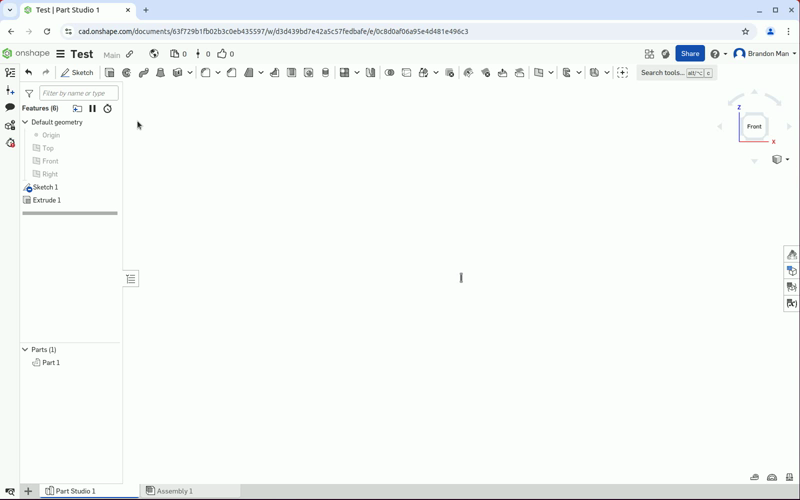
key(shift+h)
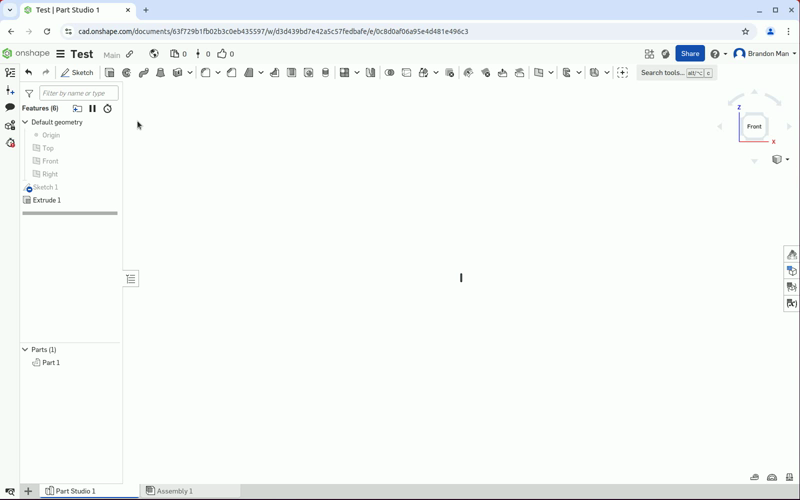
mouse_move(73, 189)
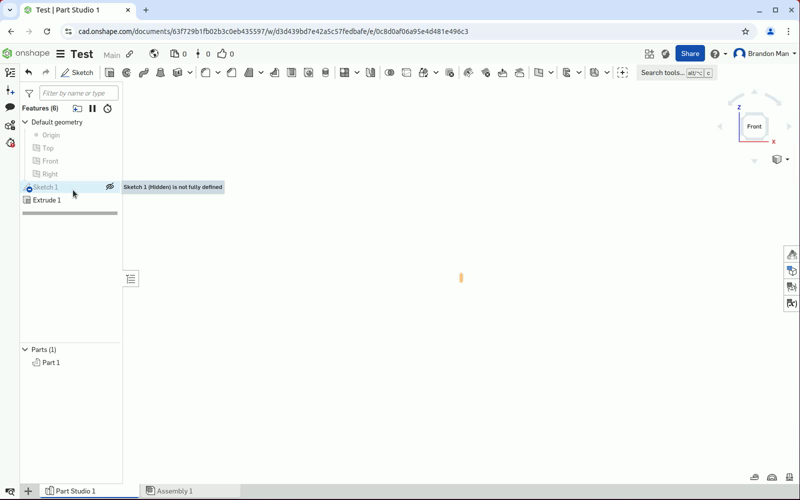
click(73, 189)
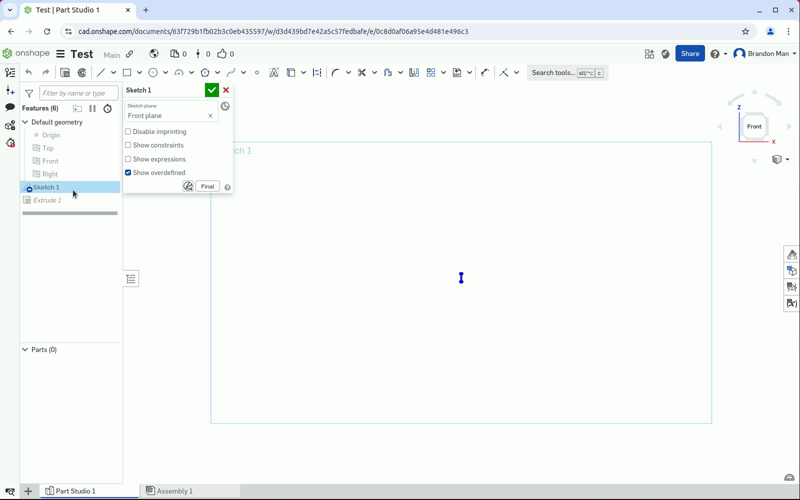
mouse_move(229, 92)
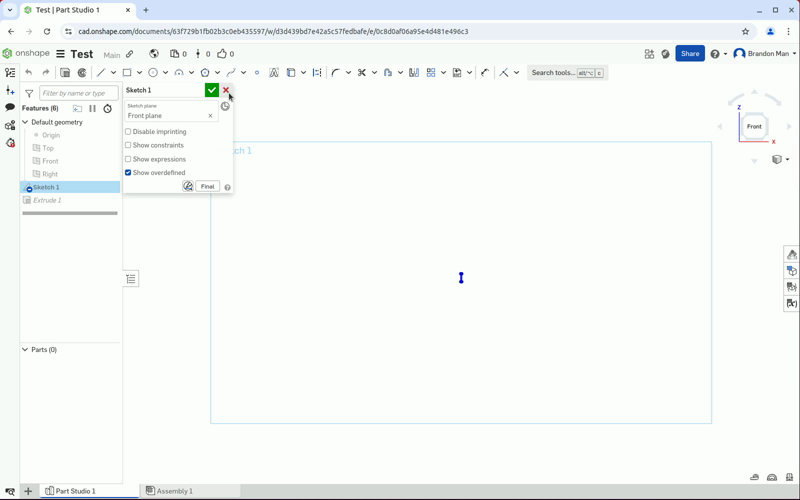
click(229, 92)
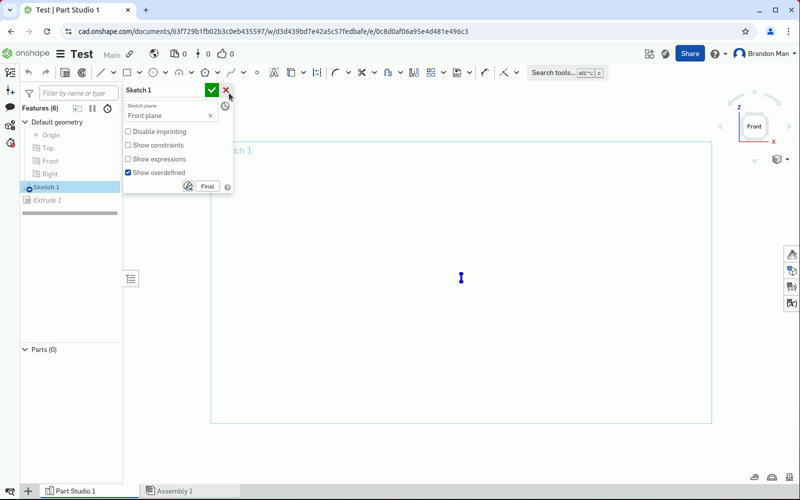
key(shift+s)
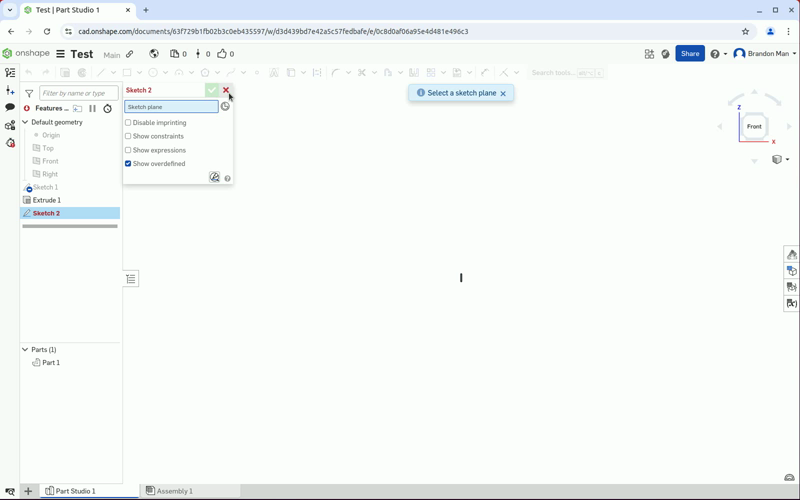
mouse_move(73, 163)
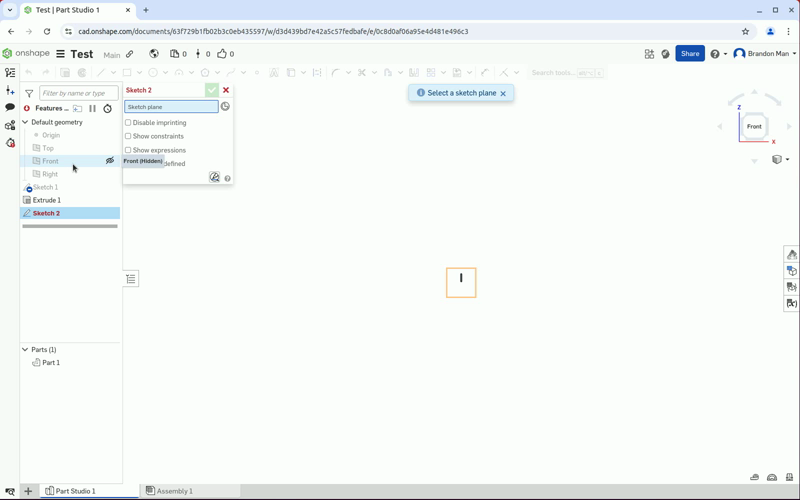
click(73, 163)
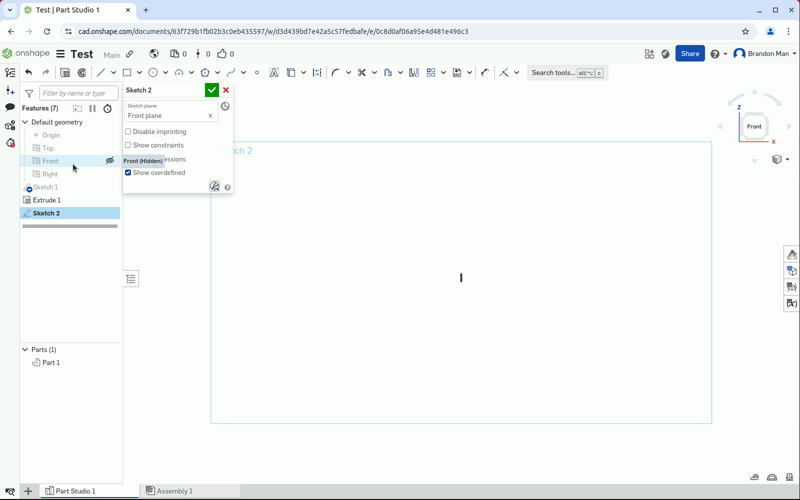
mouse_move(73, 352)
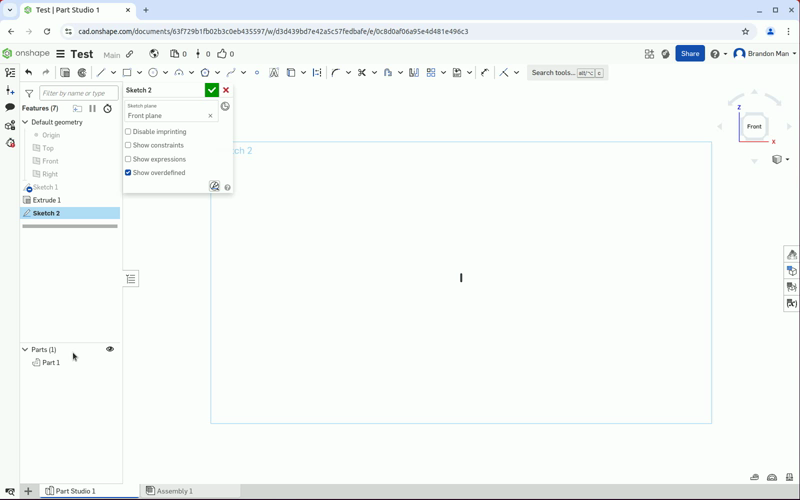
key(y)
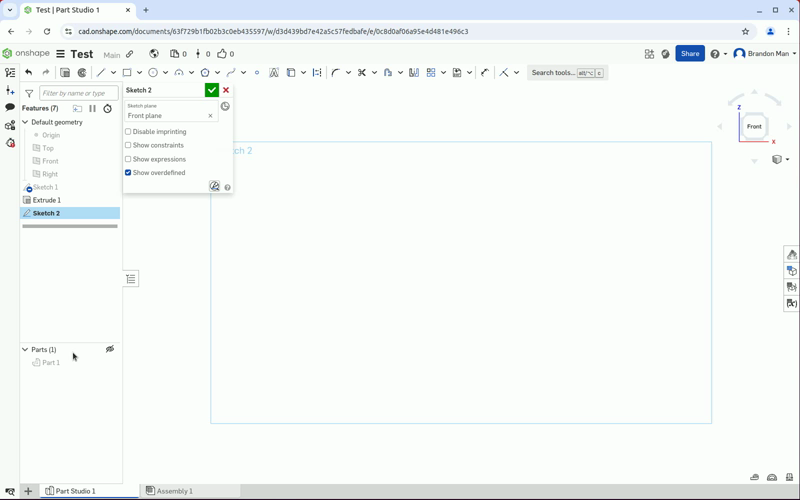
key(l)
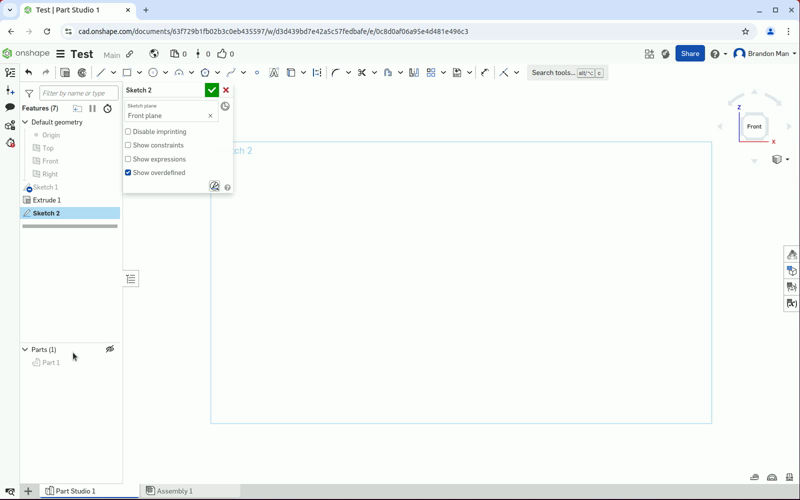
key_down(shift)
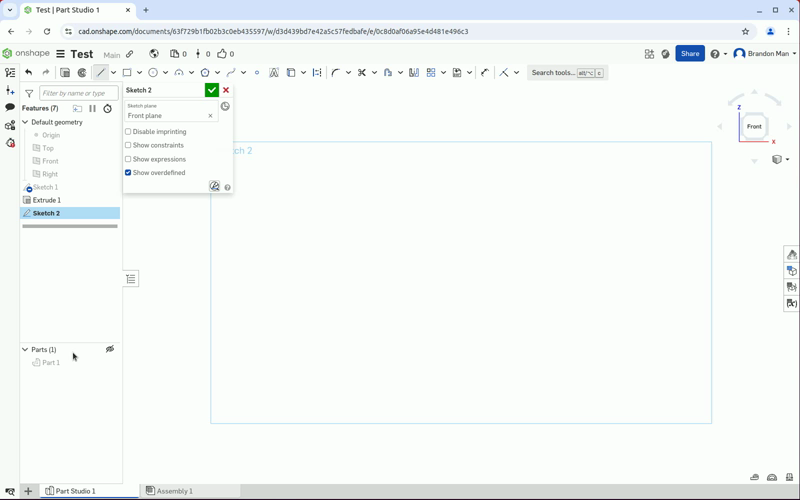
mouse_move(456, 282)
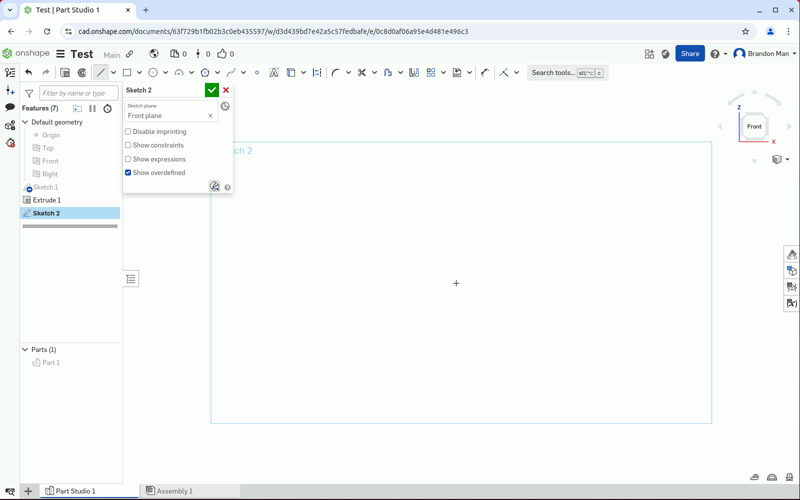
click(456, 282)
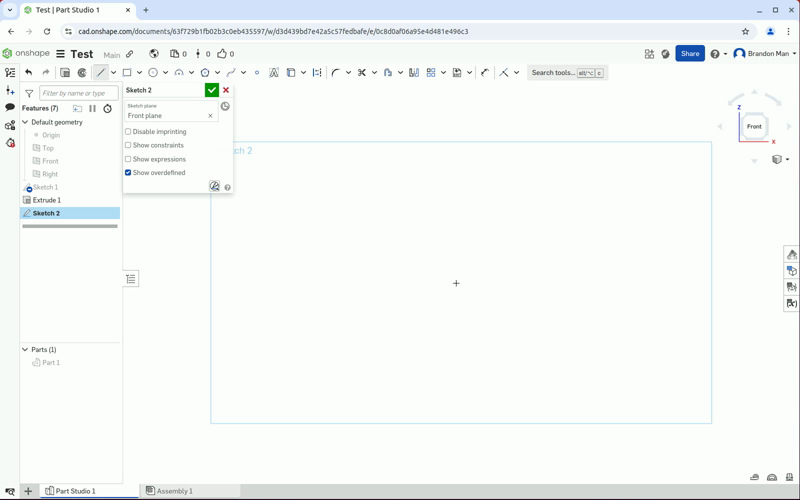
key_up(shift)
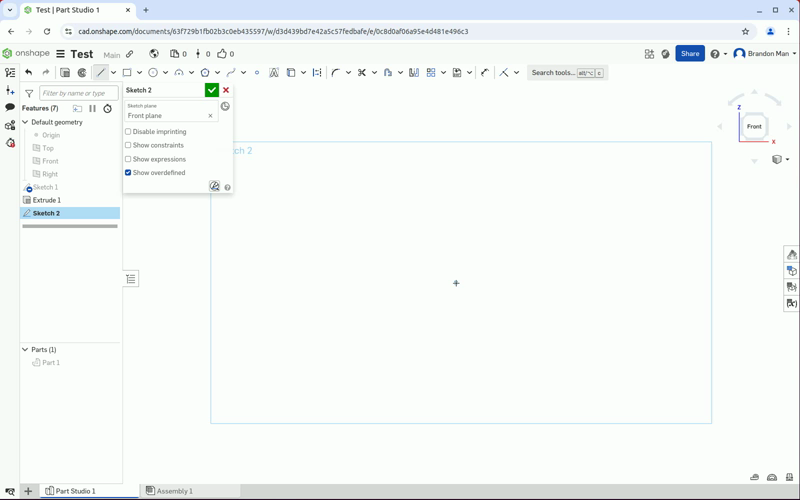
key_down(shift)
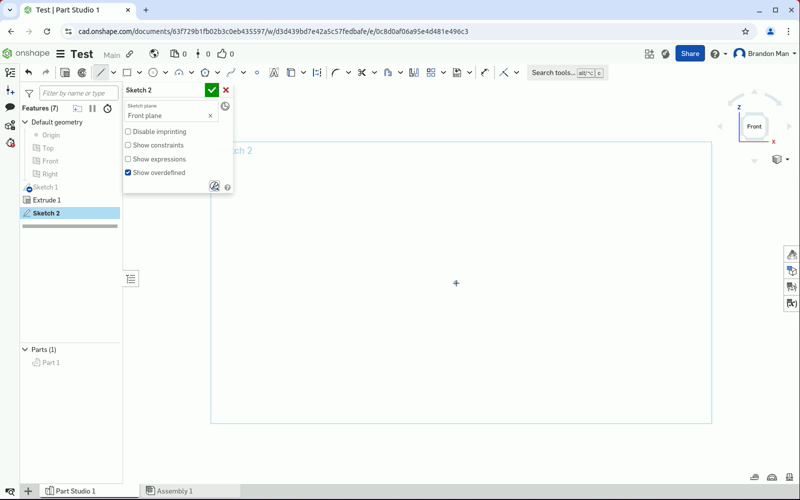
mouse_move(486, 282)
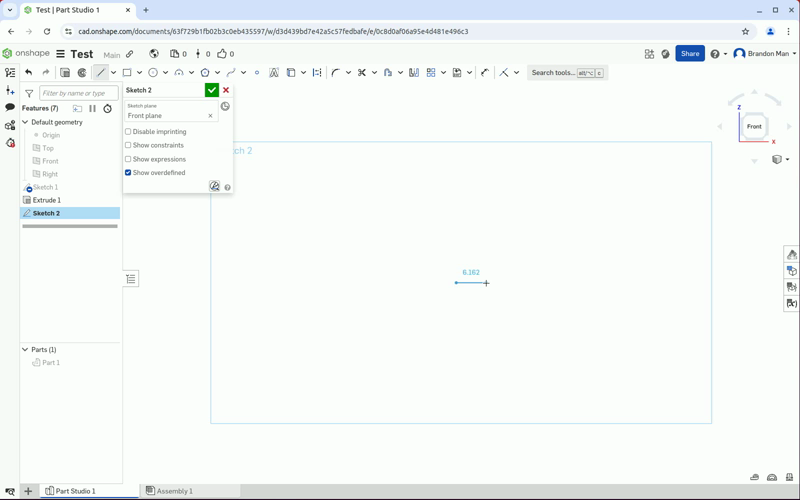
mouse_move(466, 282)
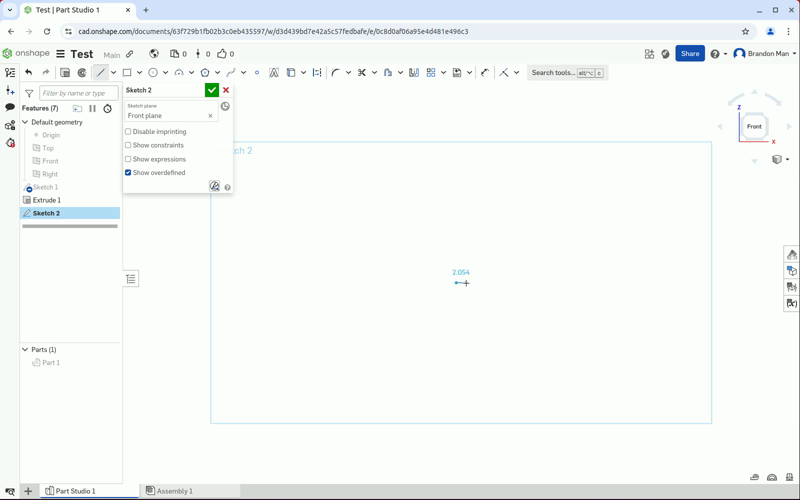
click(466, 282)
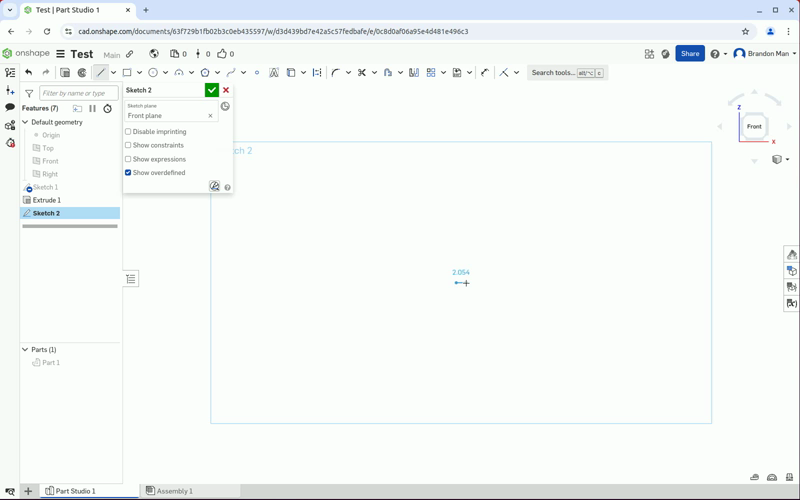
key_up(shift)
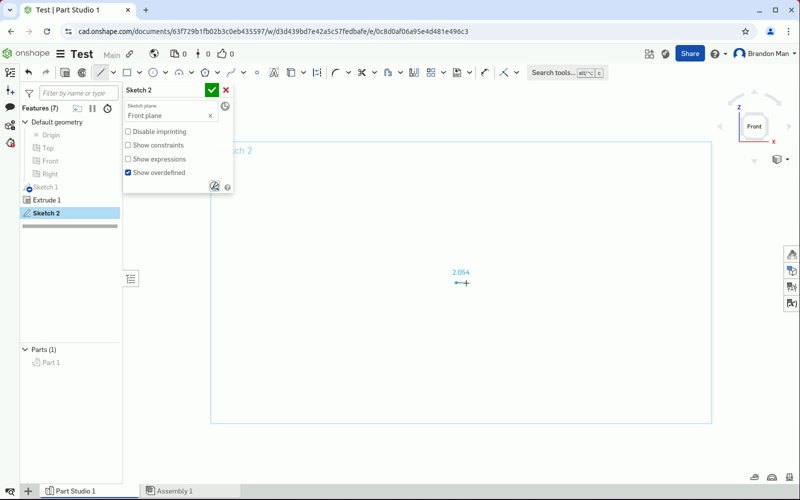
key_down(shift)
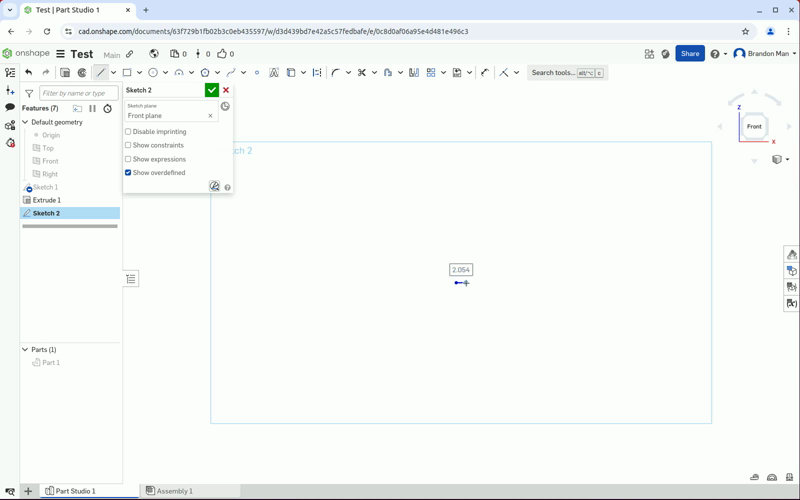
mouse_move(496, 282)
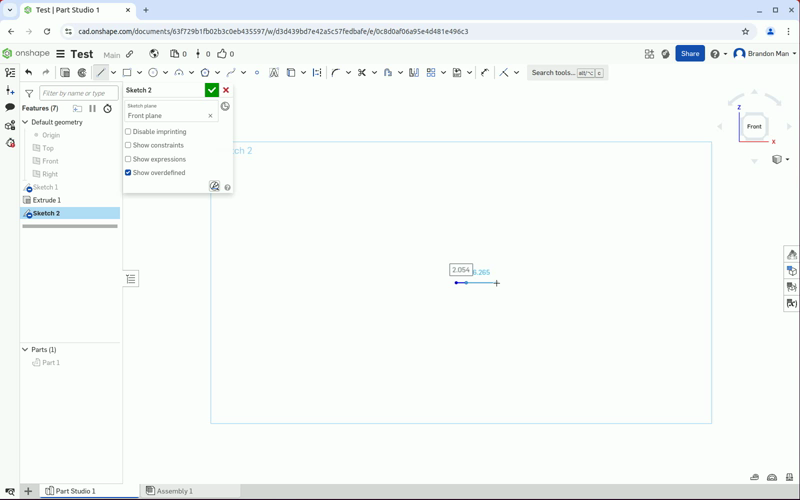
mouse_move(466, 282)
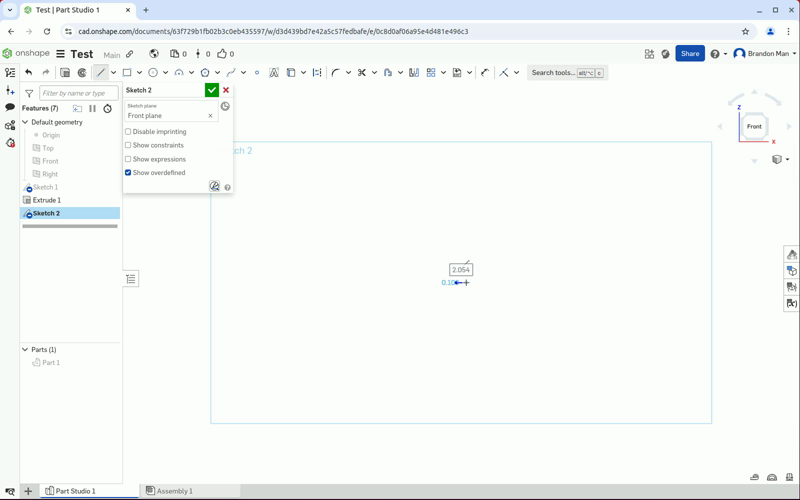
scroll(6)
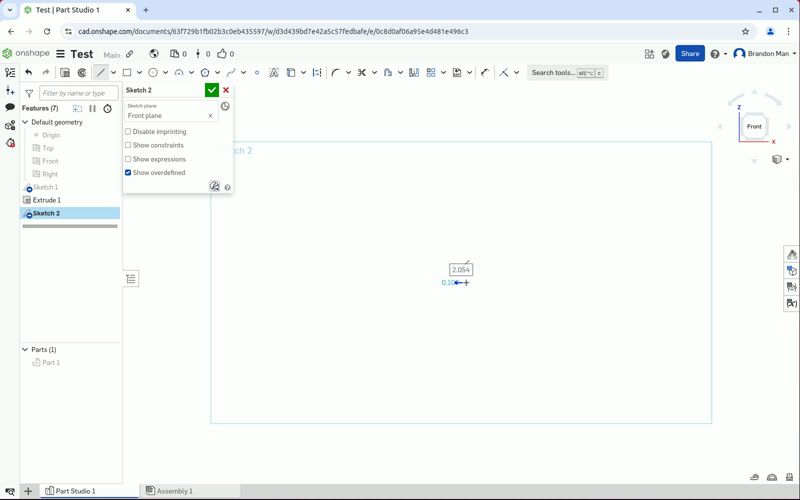
scroll(6)
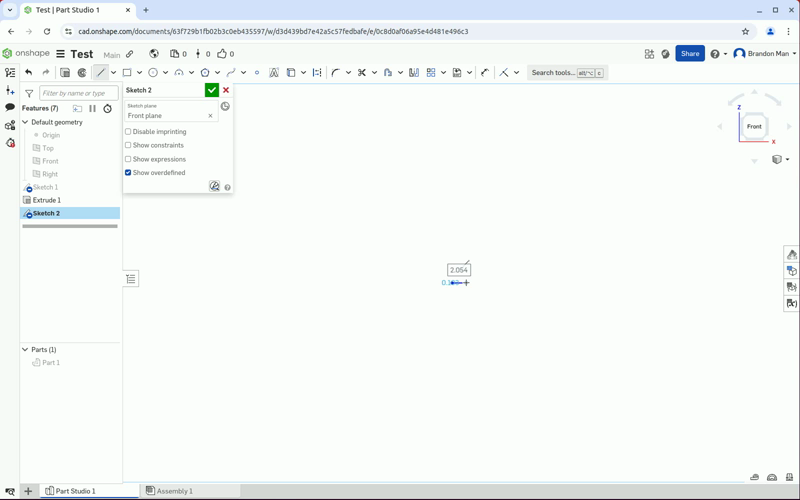
scroll(6)
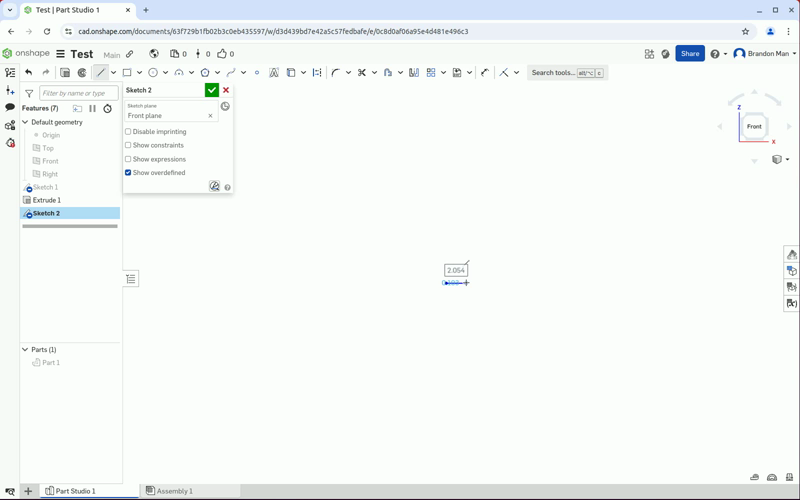
scroll(6)
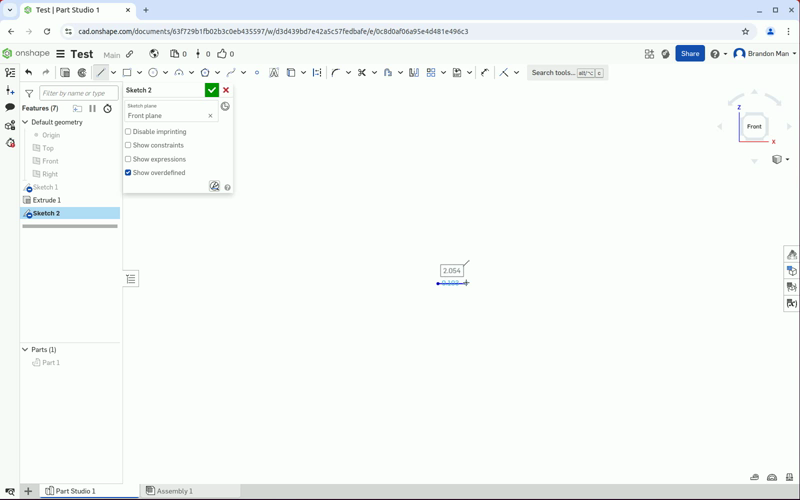
scroll(6)
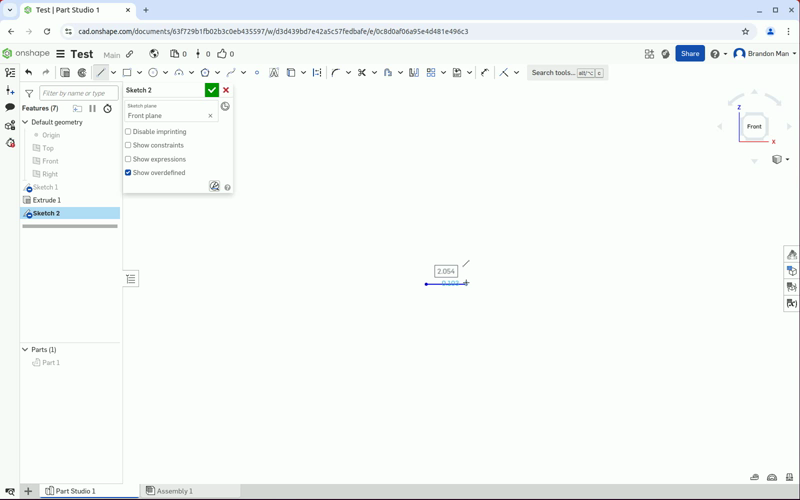
scroll(6)
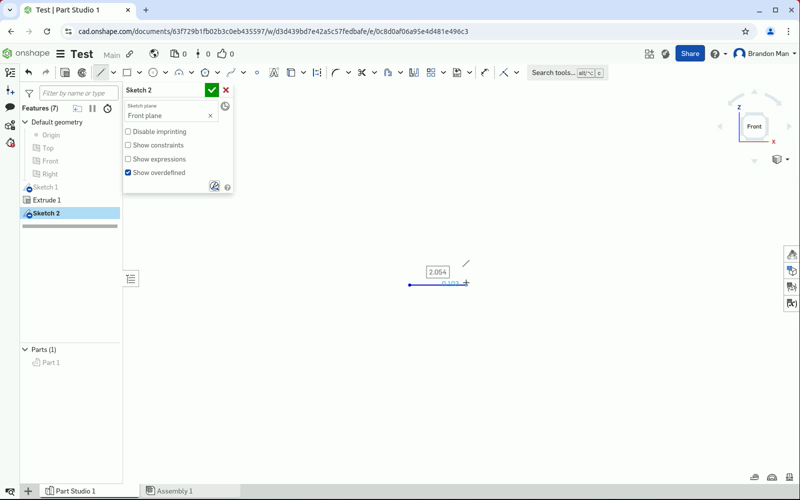
scroll(6)
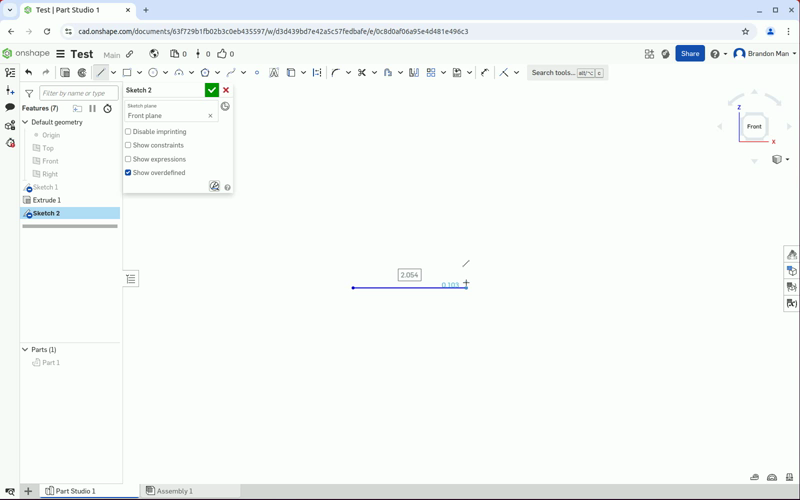
click(466, 282)
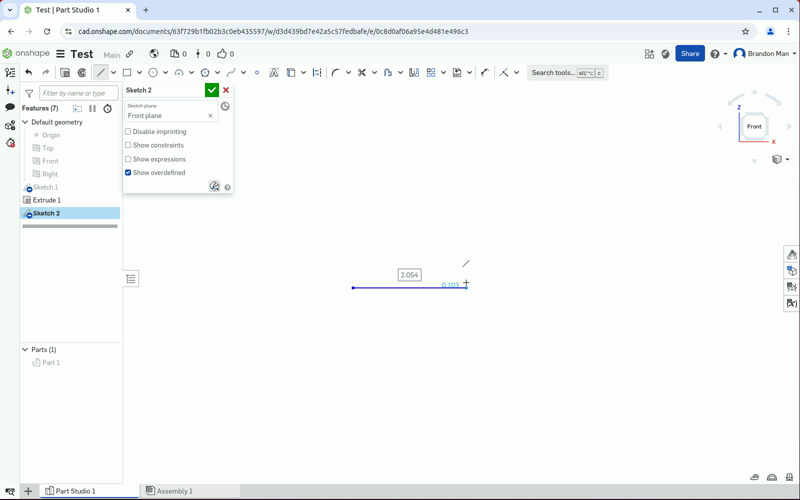
scroll(-6)
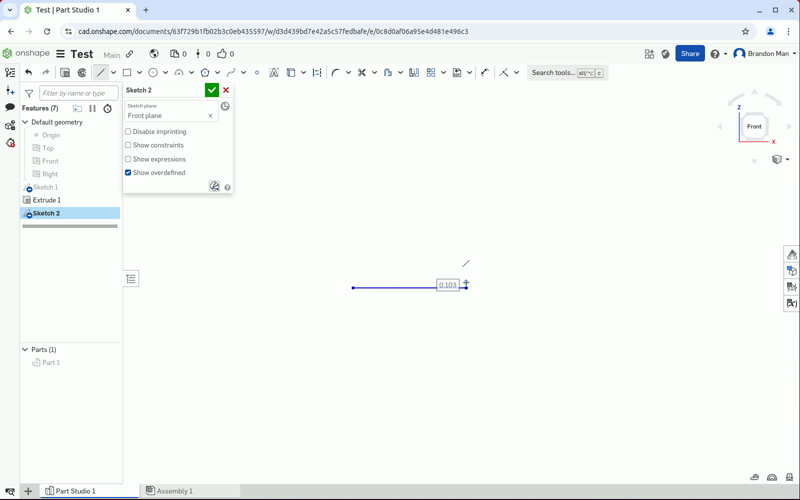
scroll(-6)
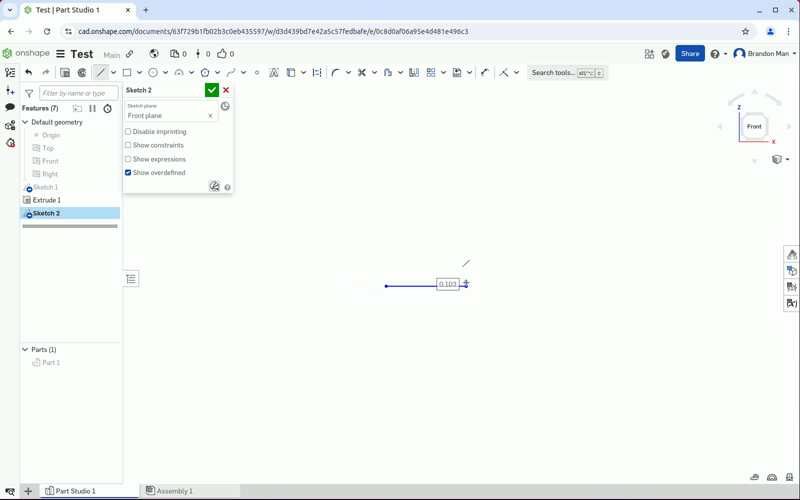
scroll(-6)
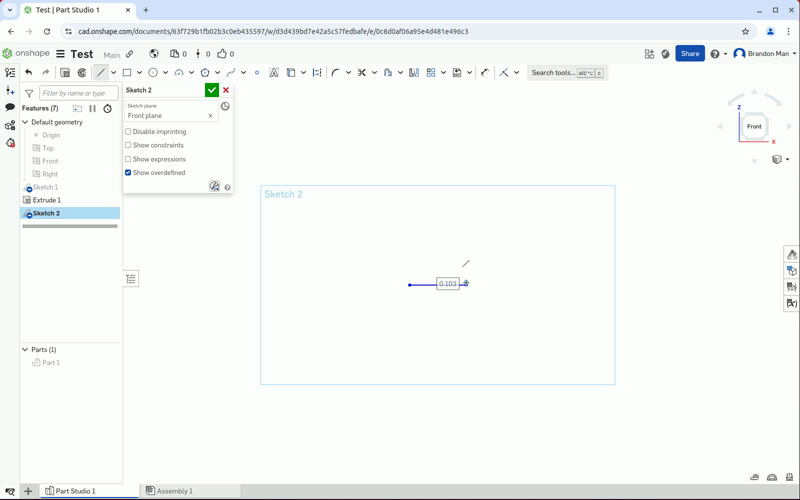
scroll(-6)
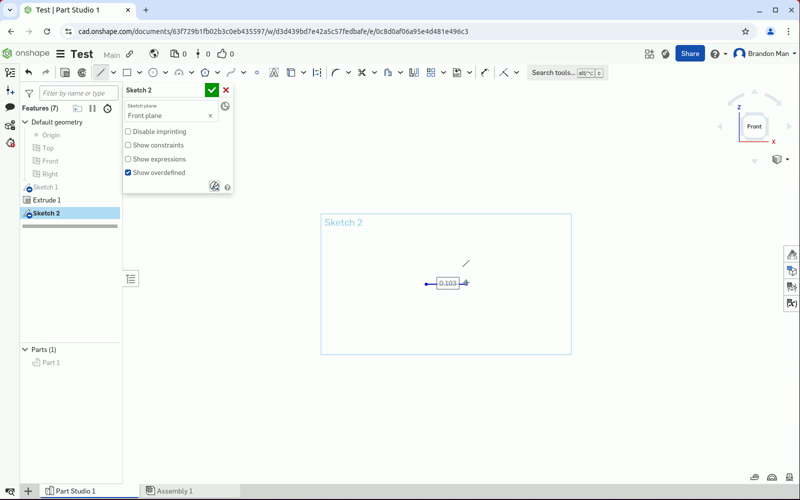
scroll(-6)
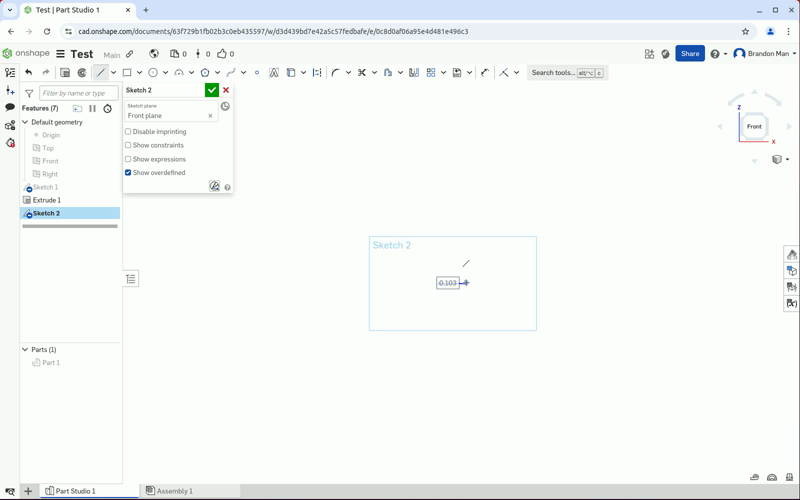
scroll(-6)
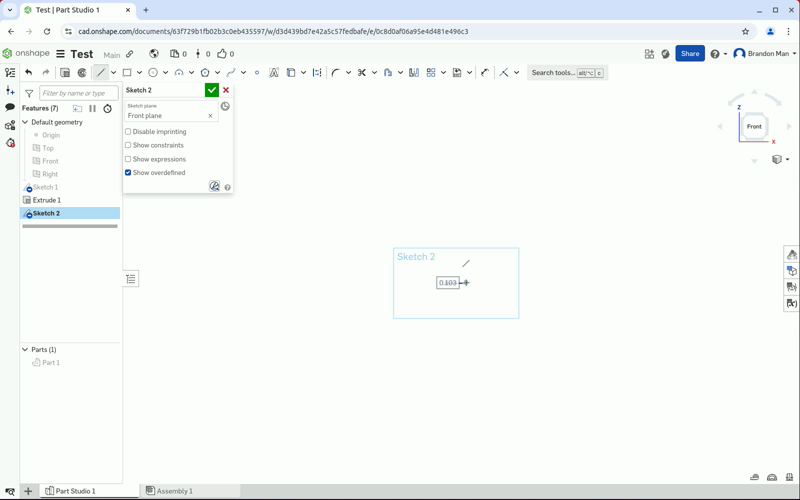
scroll(-6)
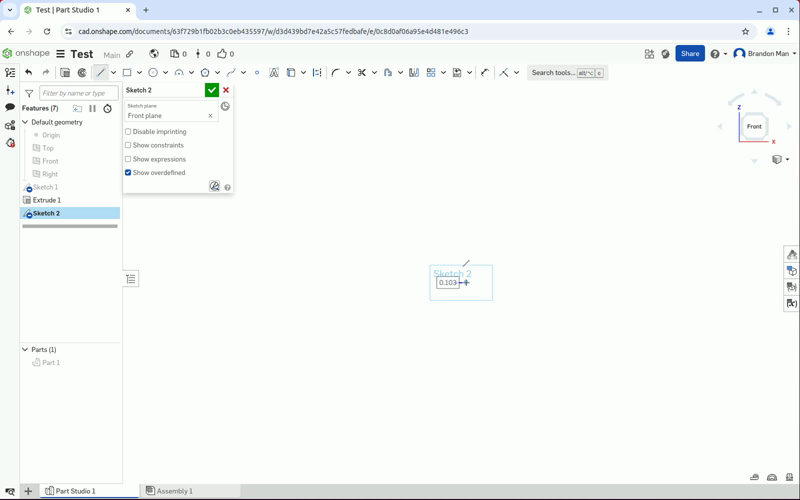
key_up(shift)
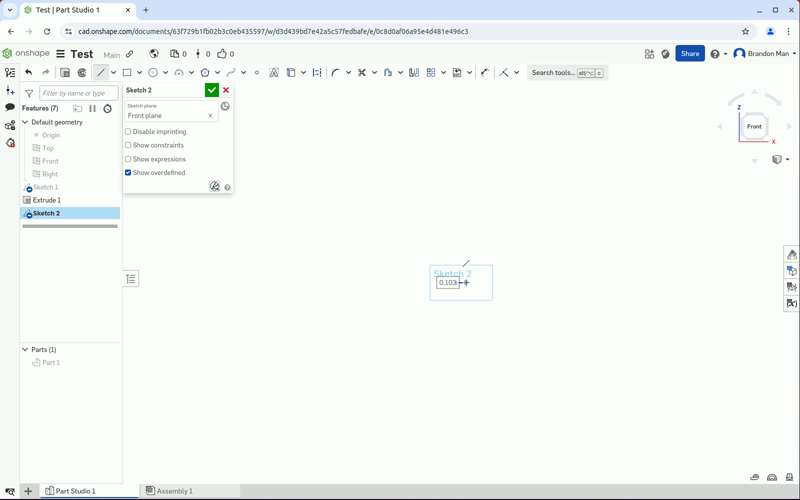
key_down(shift)
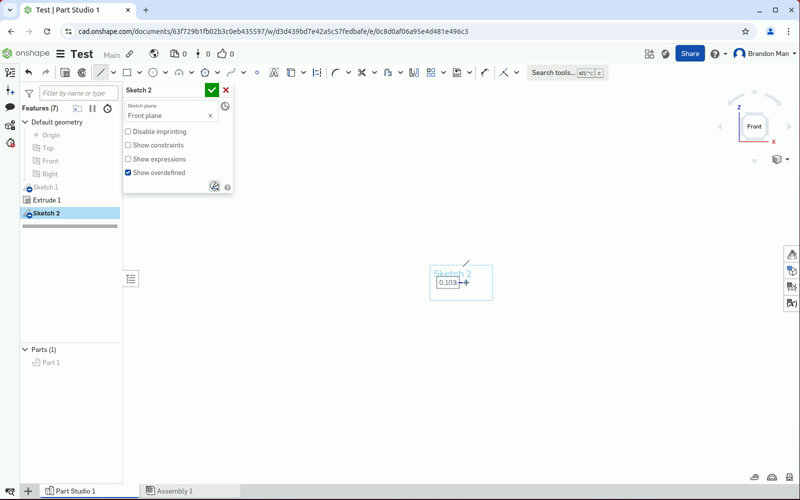
mouse_move(496, 282)
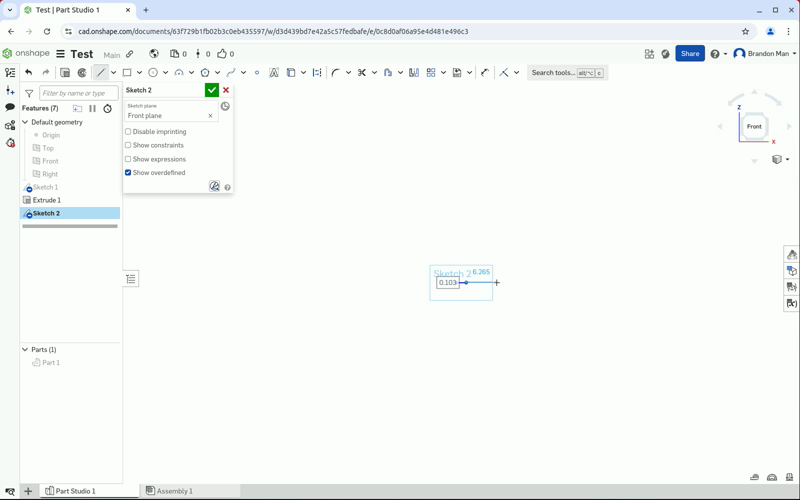
mouse_move(461, 282)
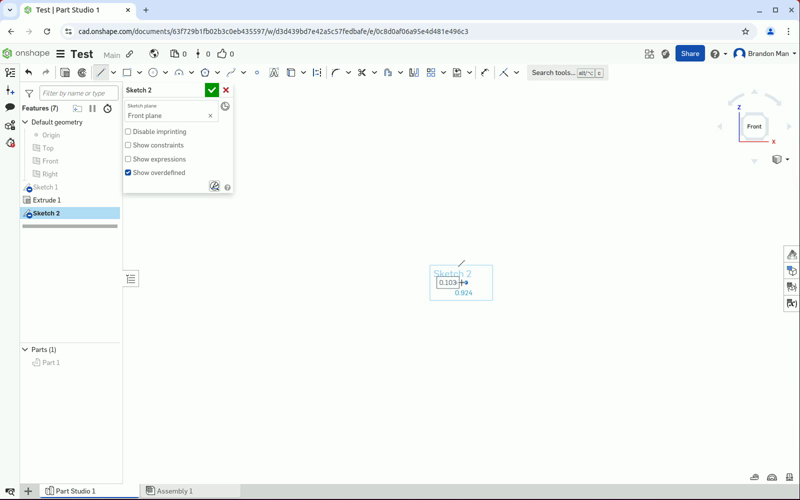
scroll(6)
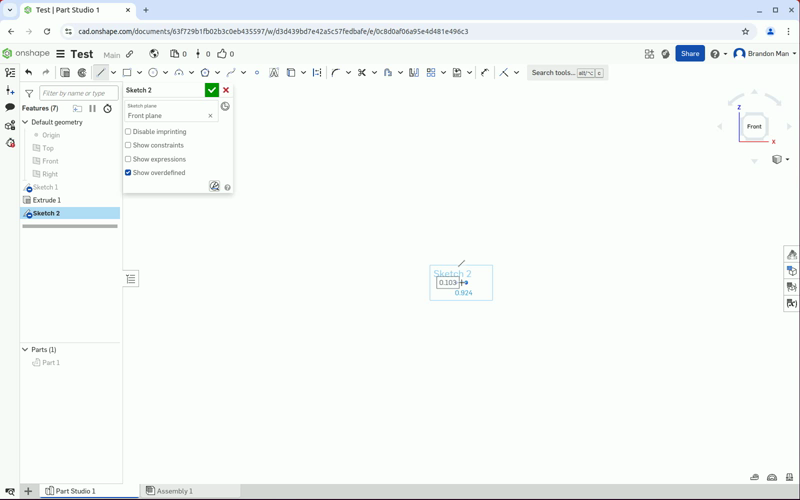
scroll(6)
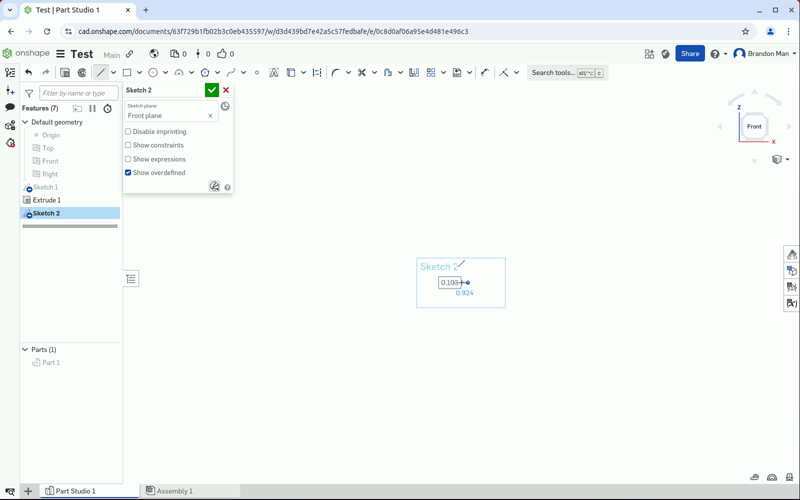
scroll(6)
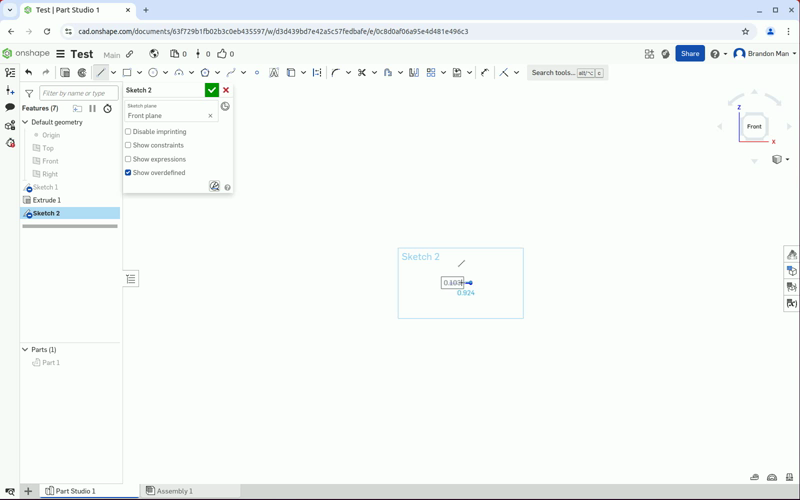
scroll(6)
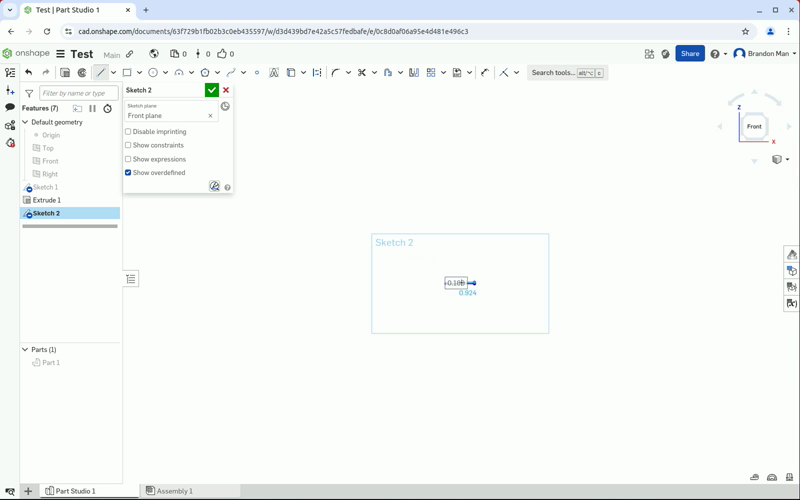
scroll(6)
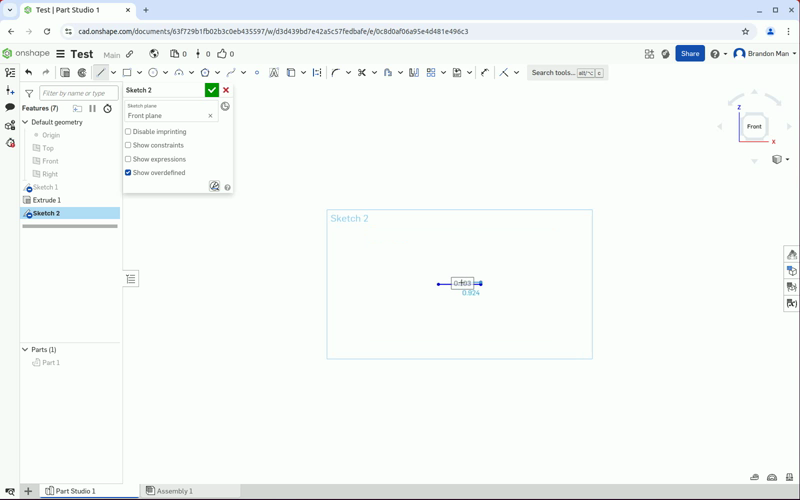
scroll(6)
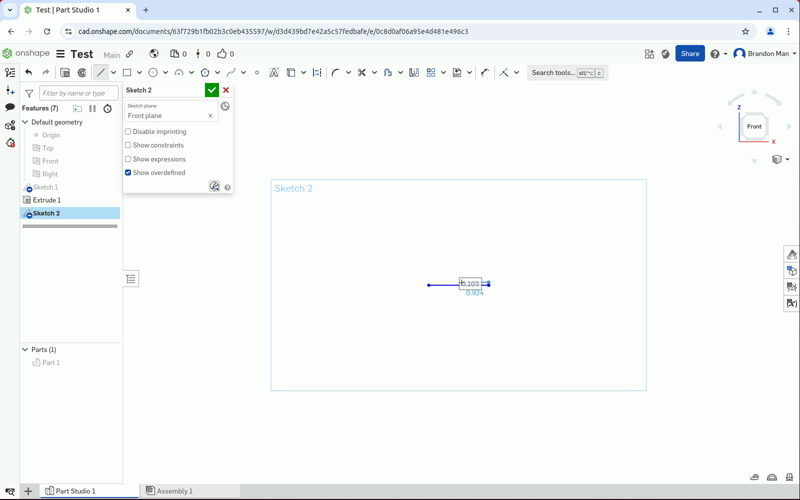
scroll(6)
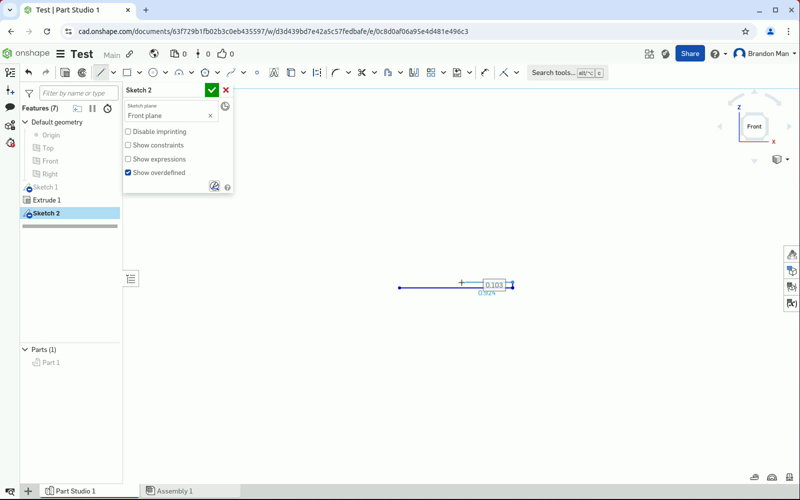
click(461, 282)
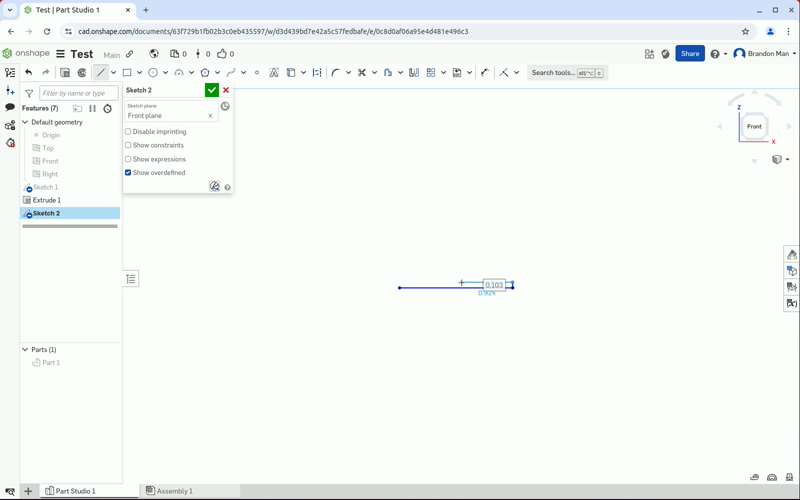
scroll(-6)
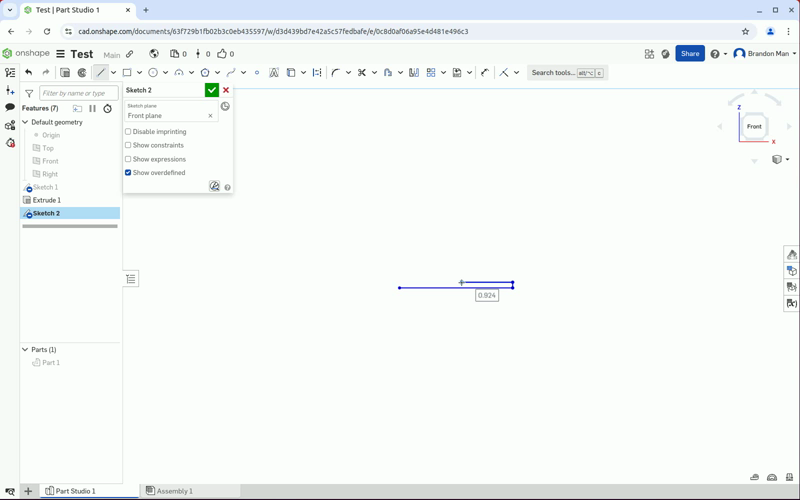
scroll(-6)
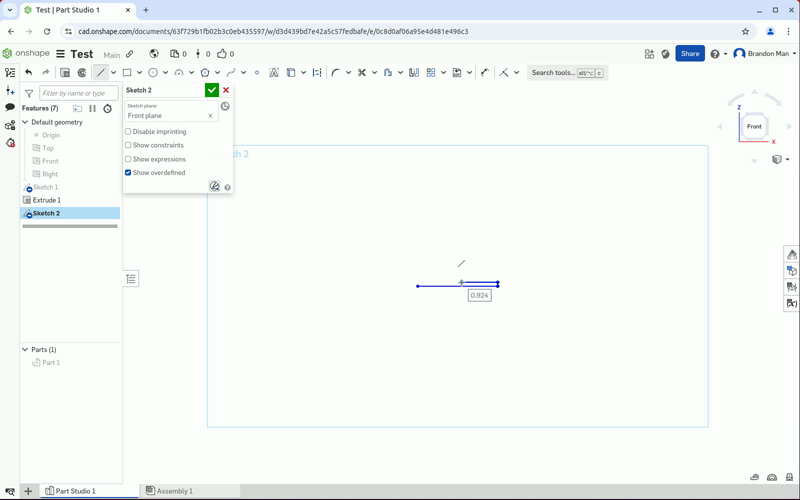
scroll(-6)
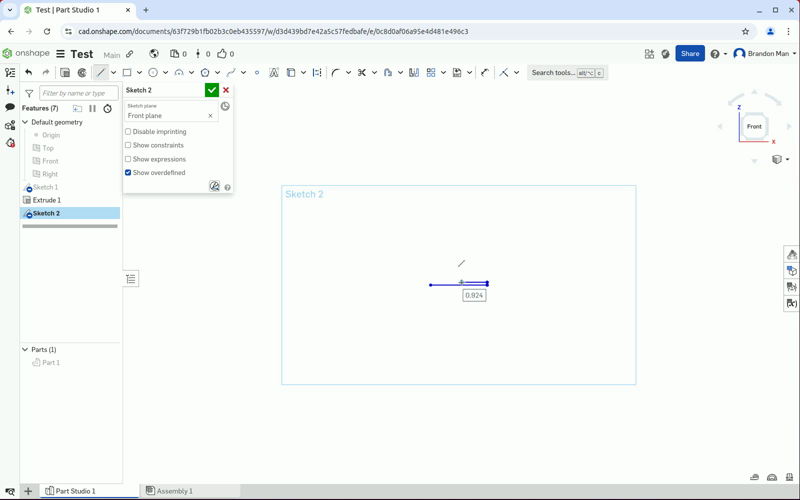
scroll(-6)
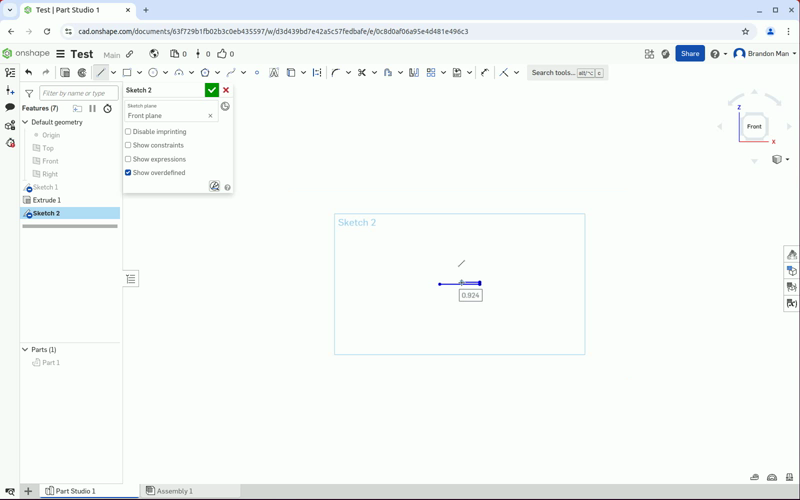
scroll(-6)
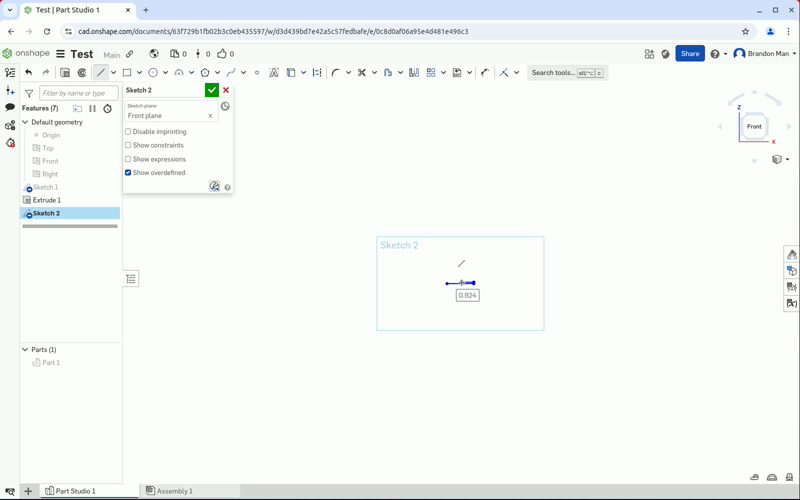
scroll(-6)
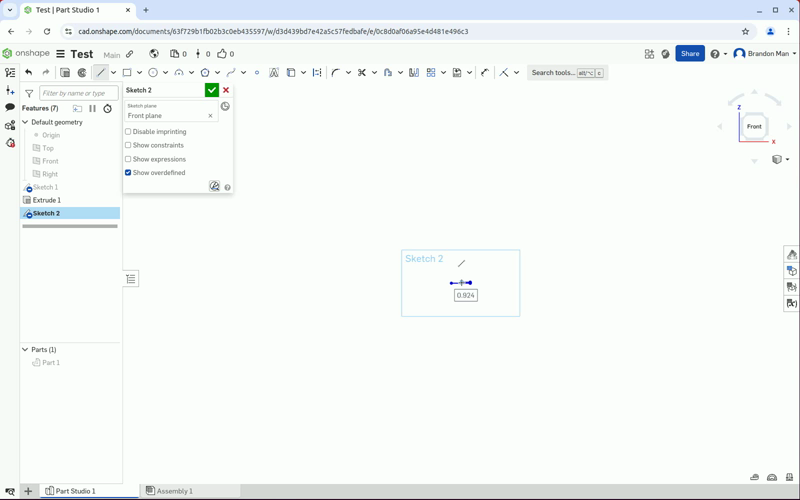
scroll(-6)
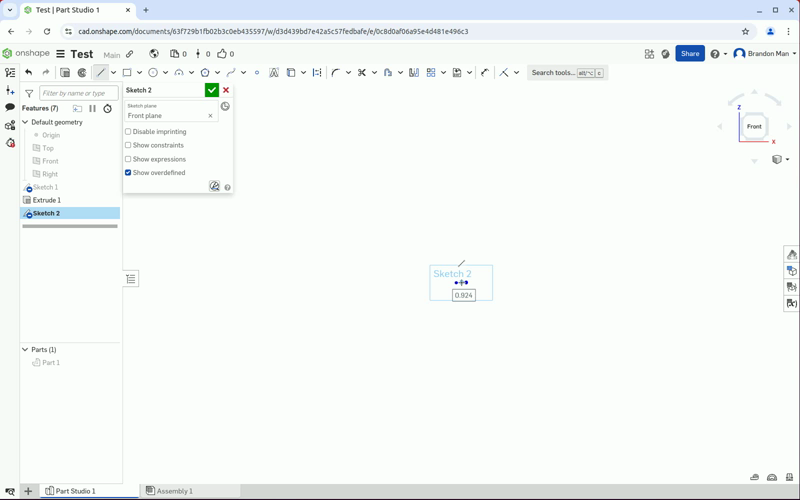
key_up(shift)
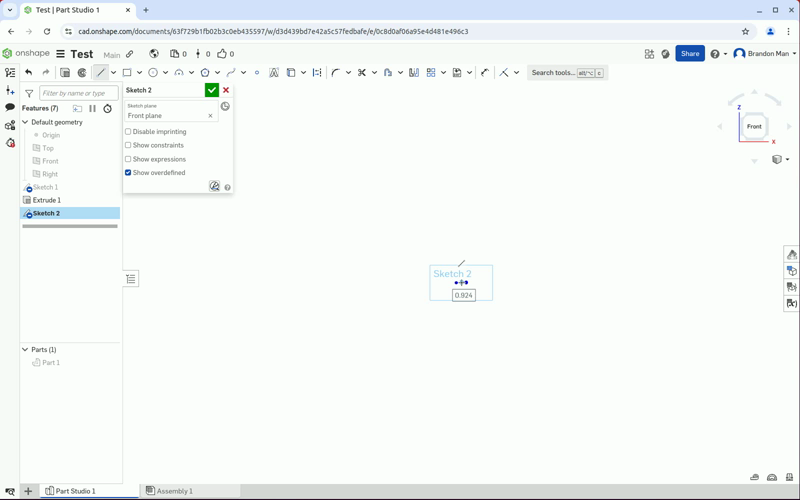
key_down(shift)
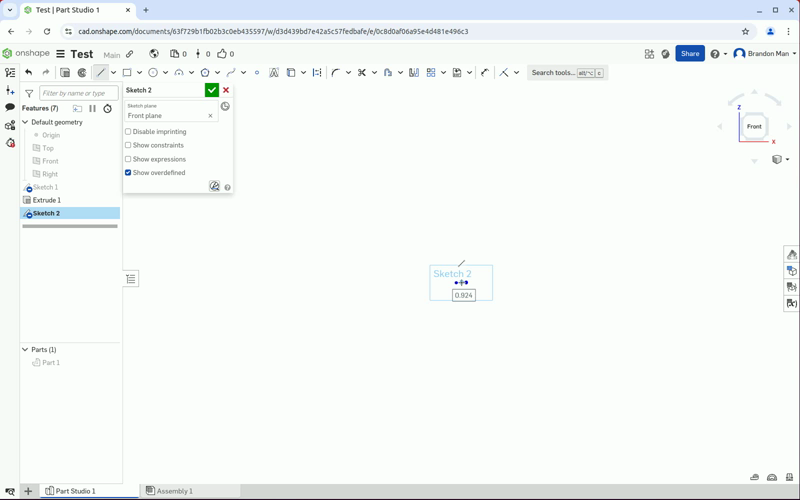
mouse_move(492, 282)
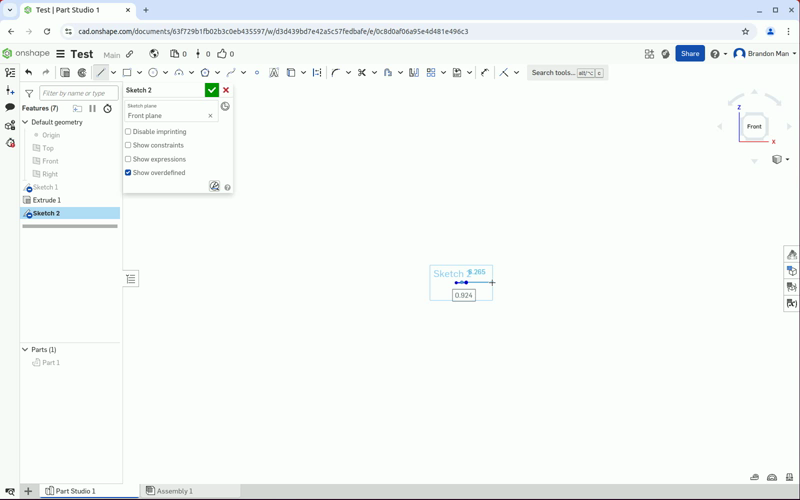
mouse_move(460, 282)
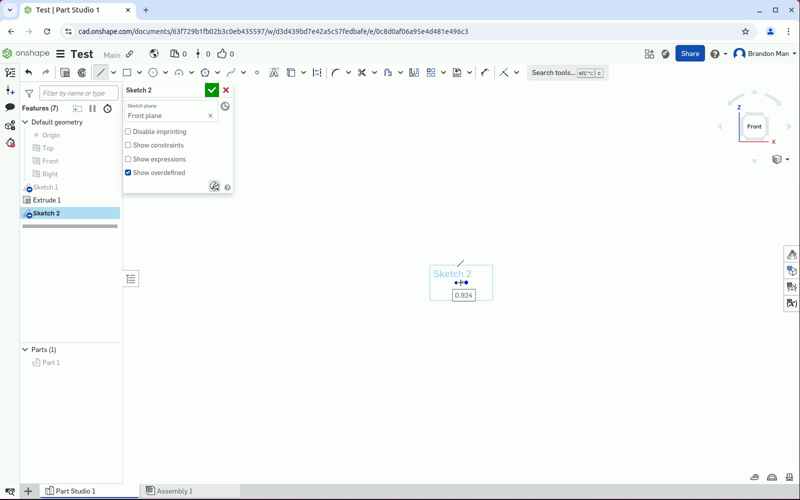
scroll(6)
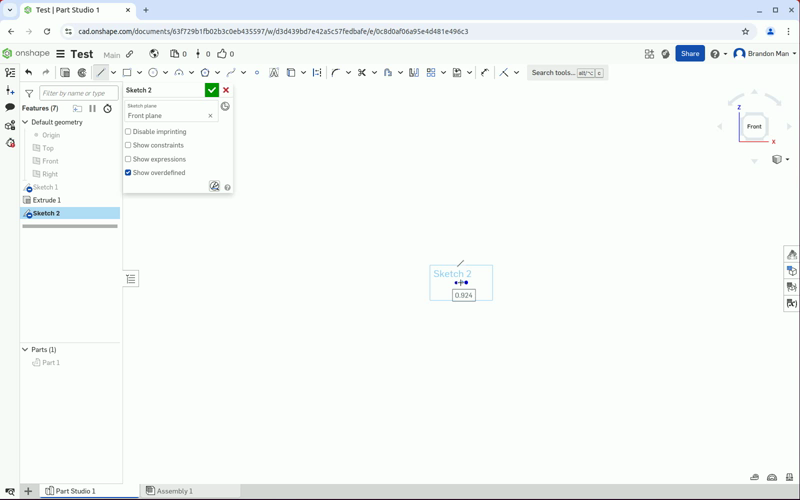
scroll(6)
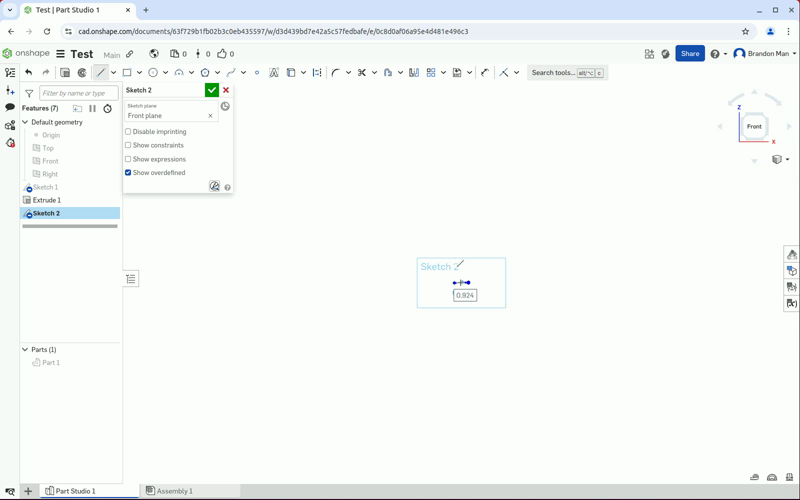
scroll(6)
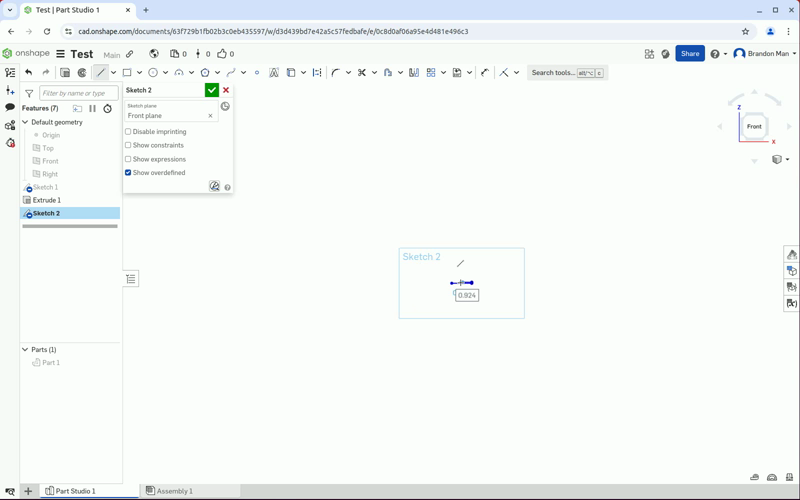
scroll(6)
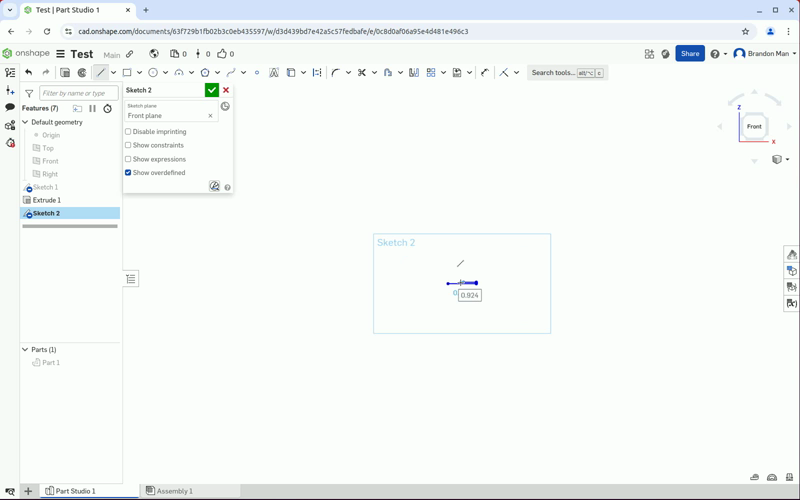
scroll(6)
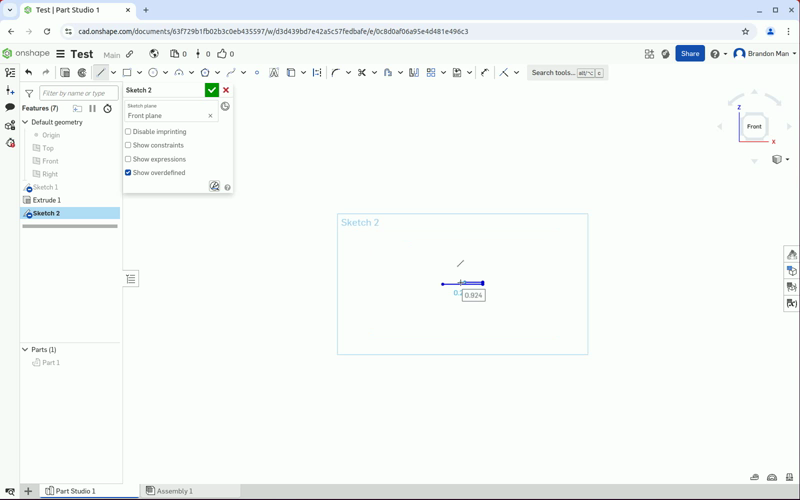
scroll(6)
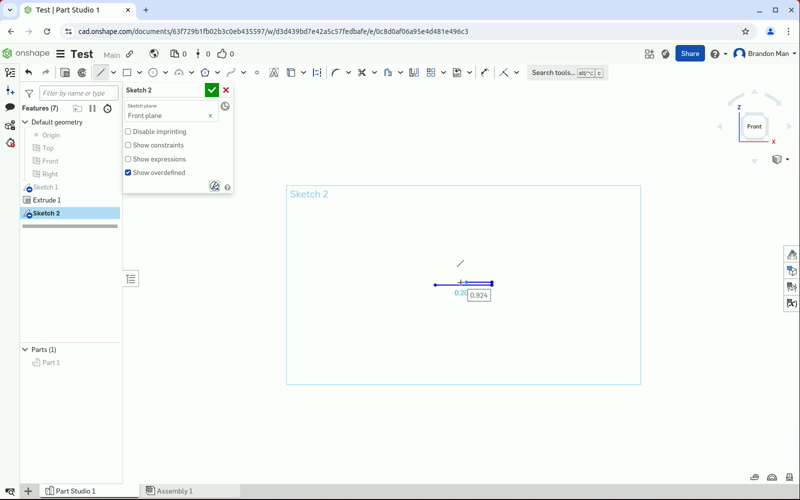
scroll(6)
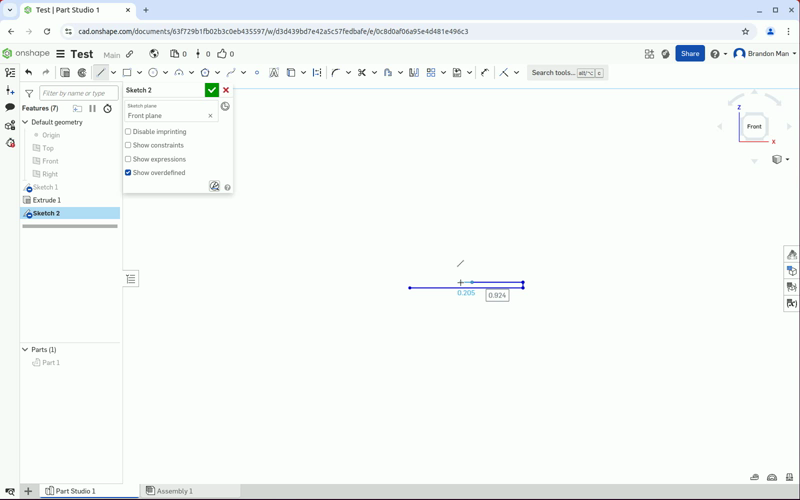
click(460, 282)
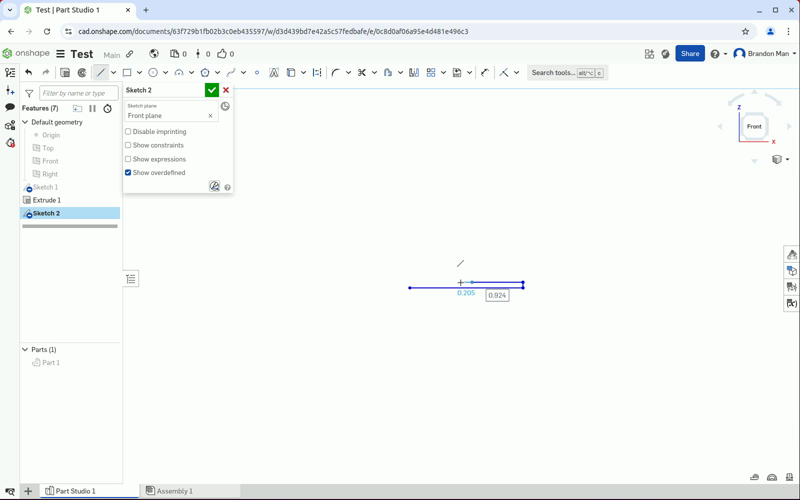
scroll(-6)
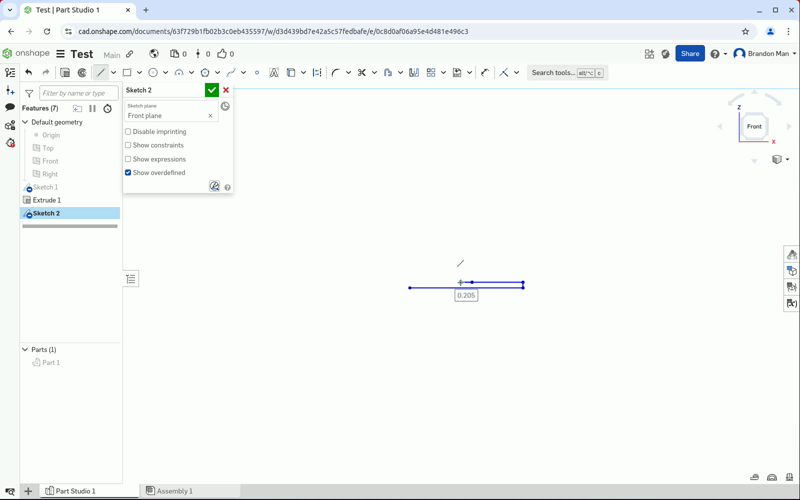
scroll(-6)
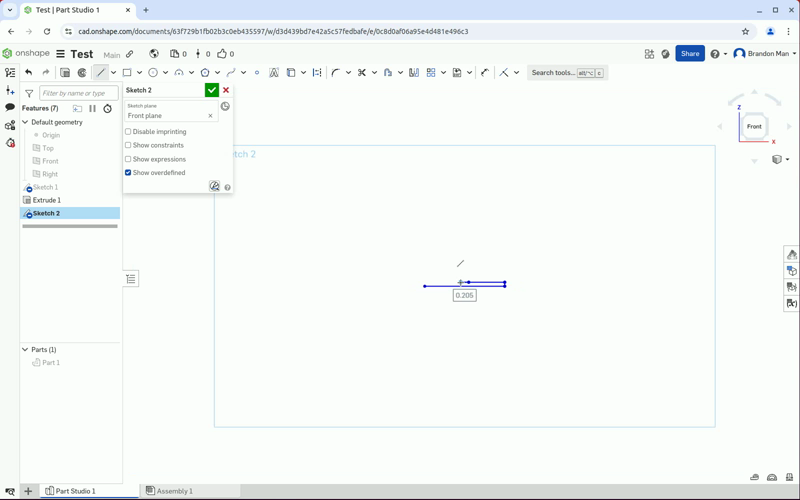
scroll(-6)
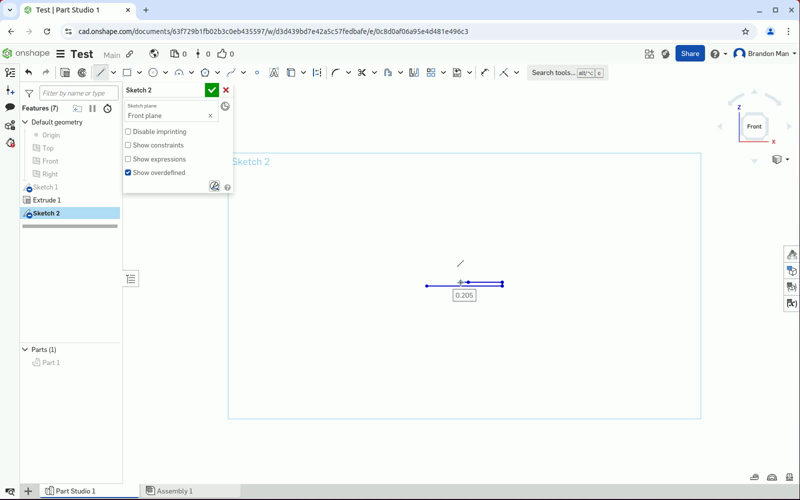
scroll(-6)
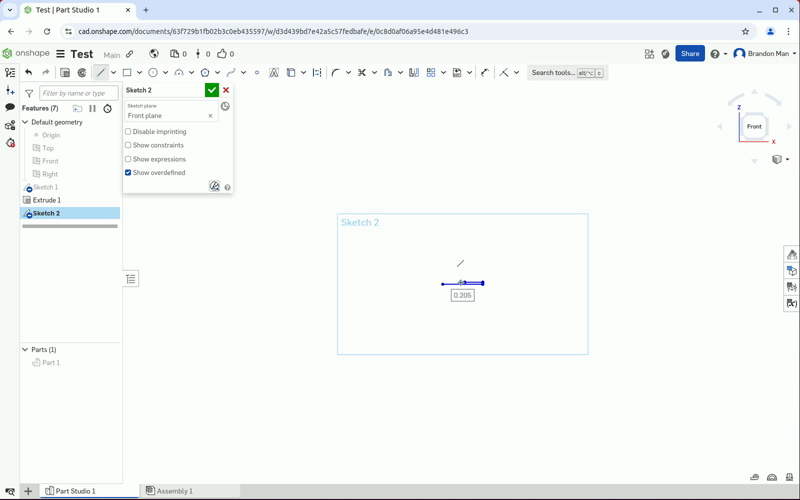
scroll(-6)
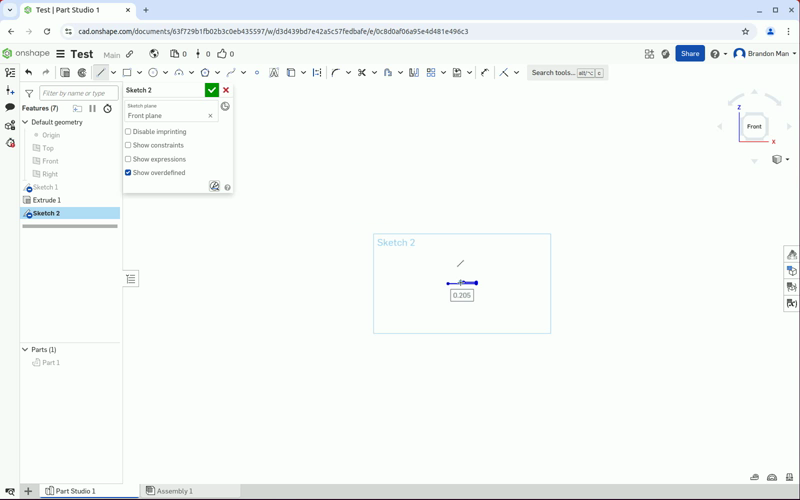
scroll(-6)
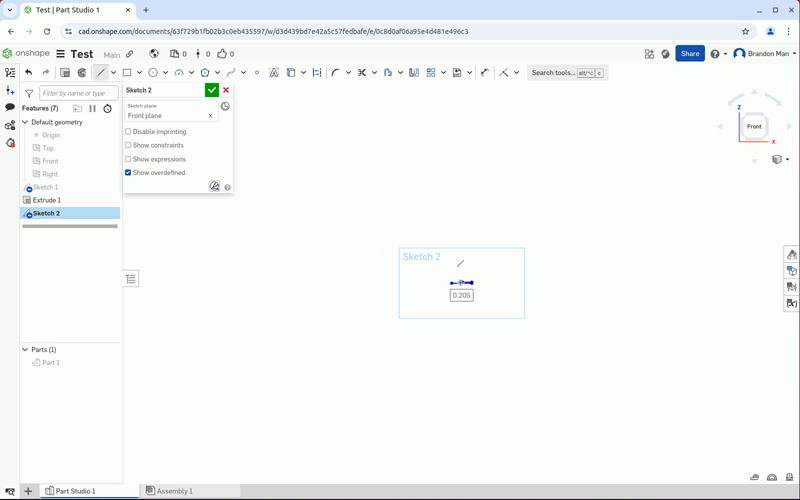
scroll(-6)
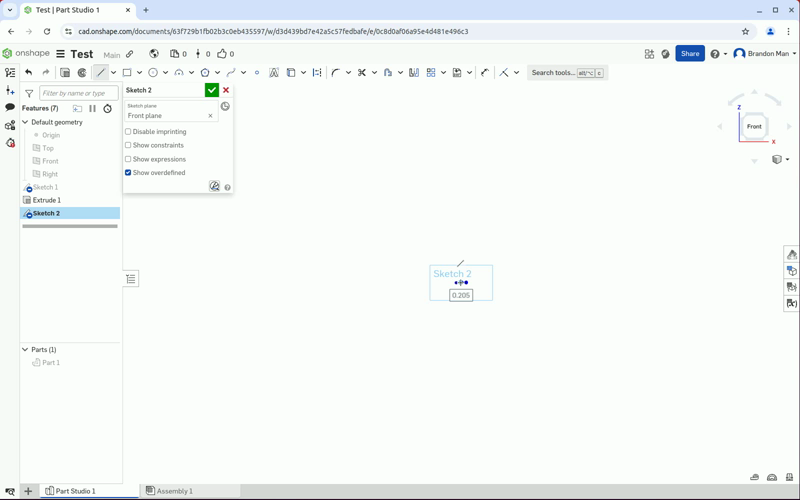
key_up(shift)
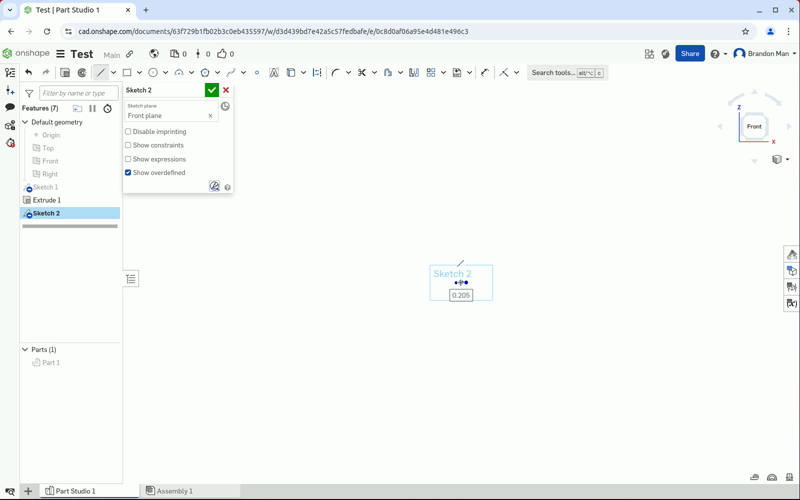
key_down(shift)
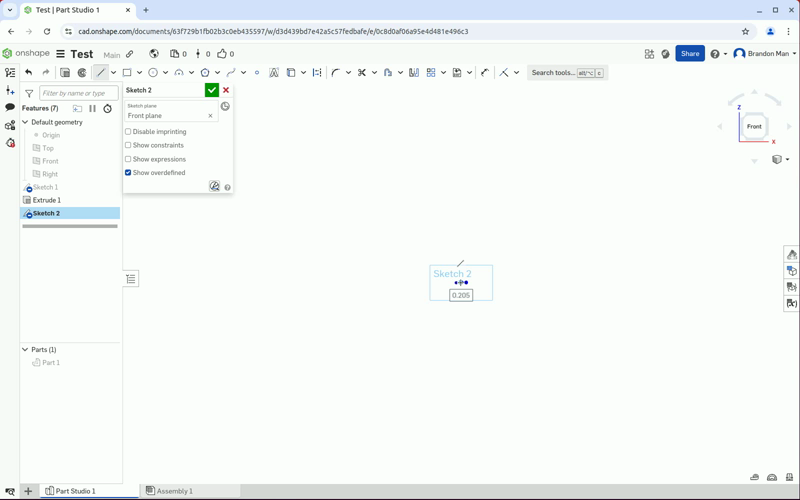
mouse_move(490, 282)
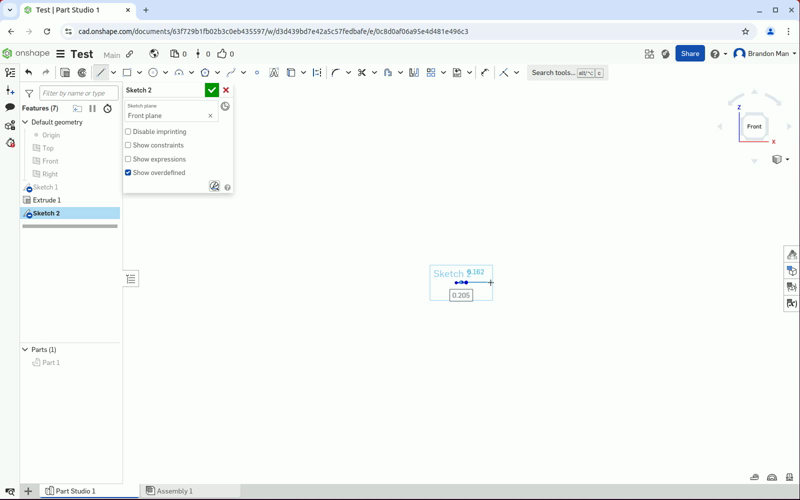
mouse_move(456, 282)
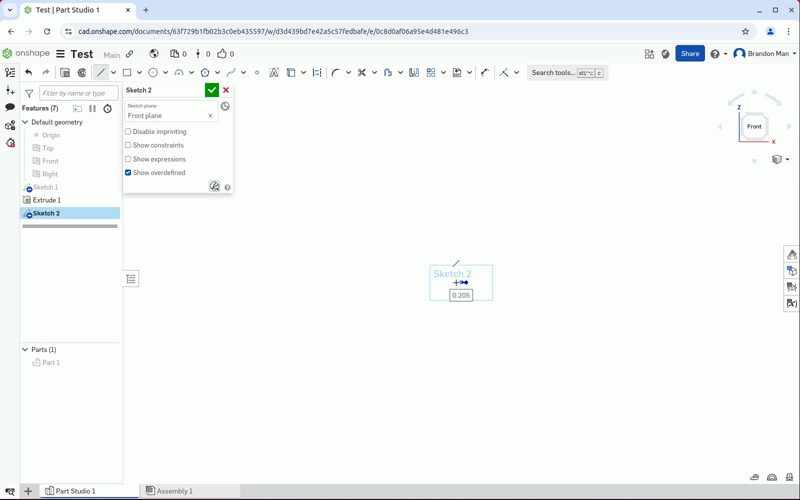
scroll(6)
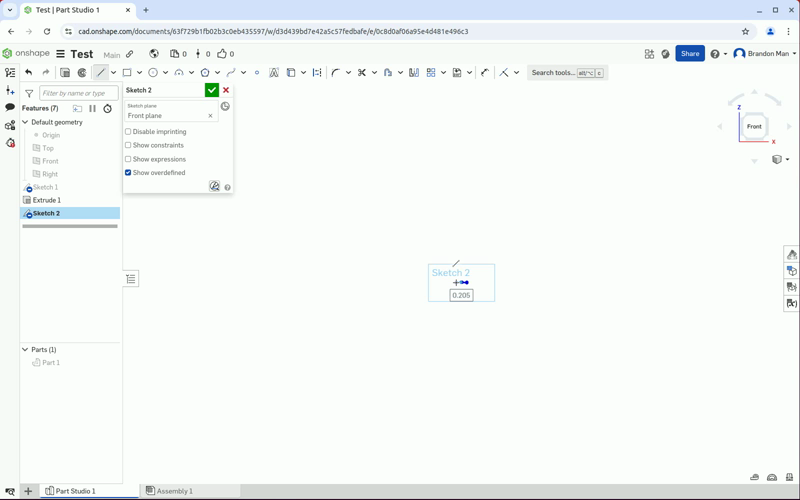
scroll(6)
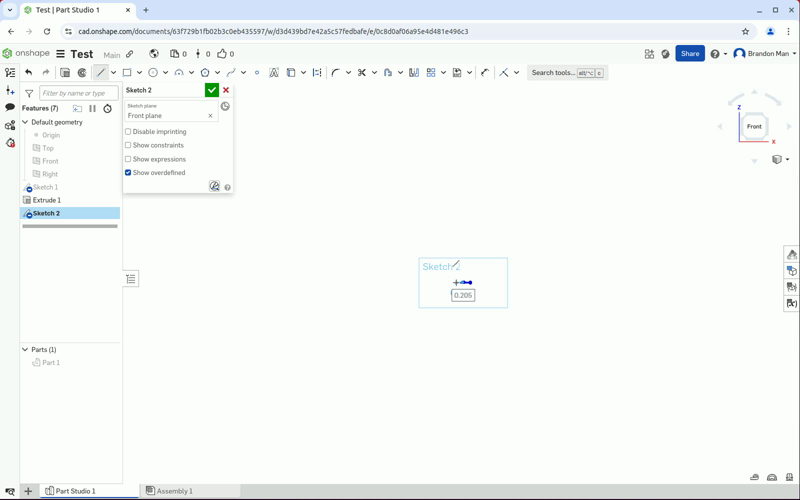
scroll(6)
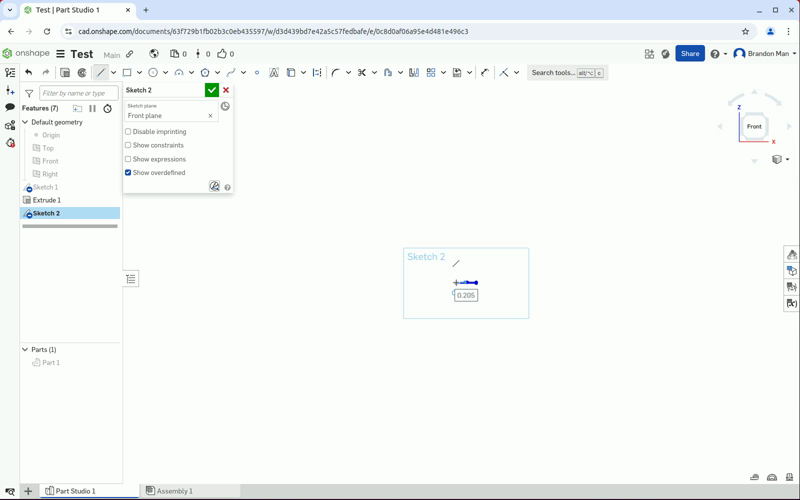
scroll(6)
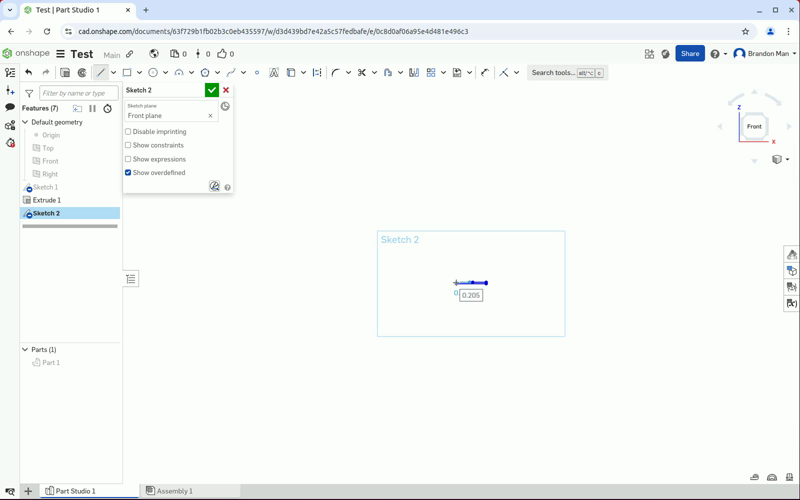
scroll(6)
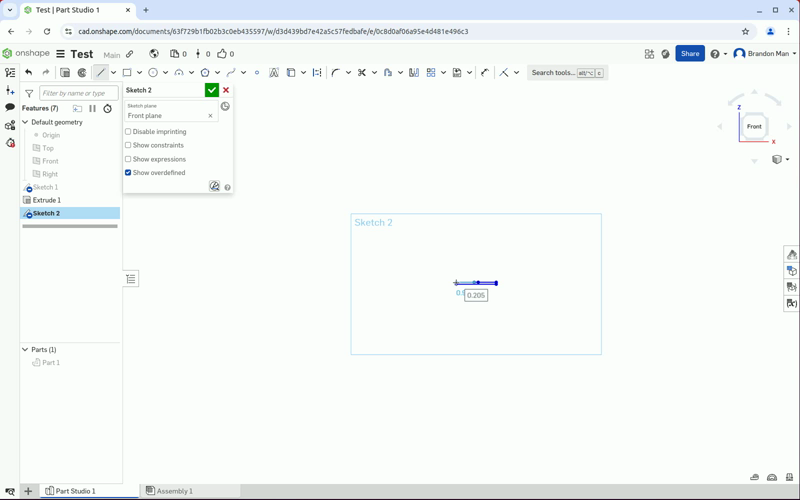
scroll(6)
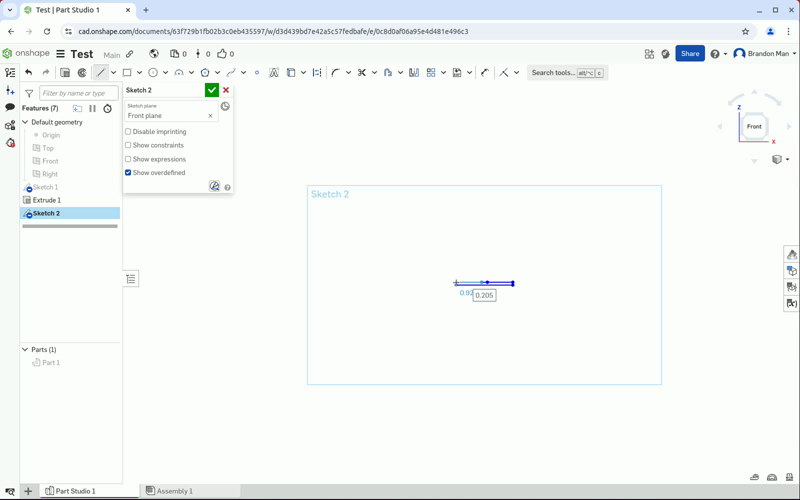
scroll(6)
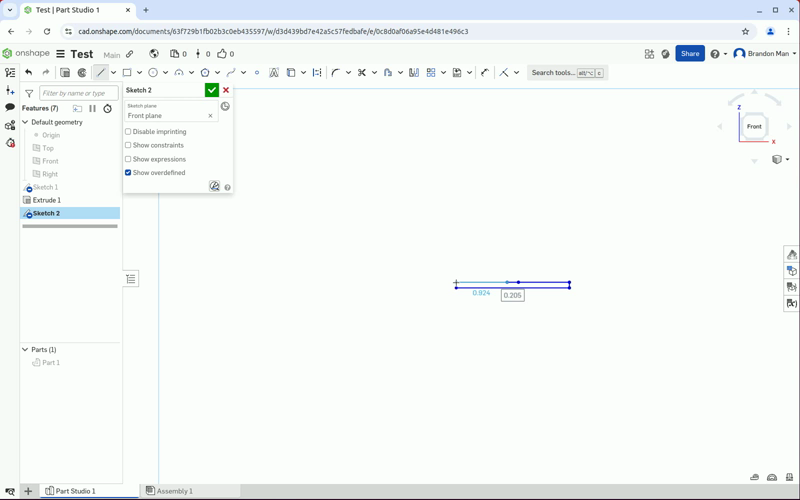
click(456, 282)
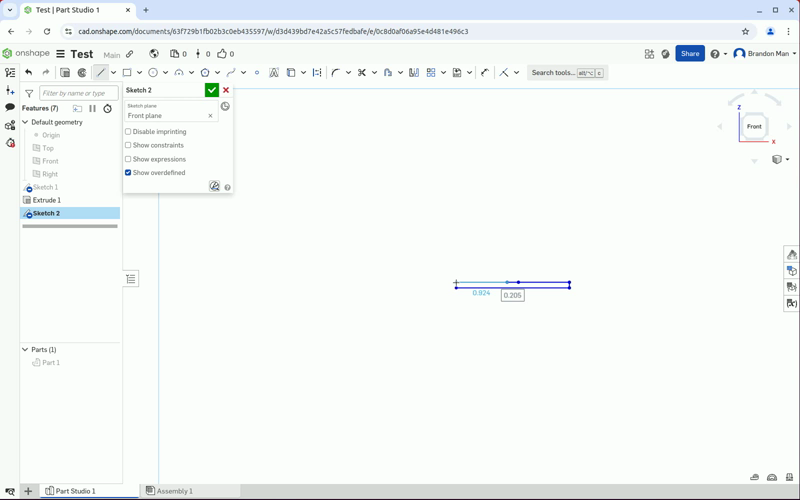
scroll(-6)
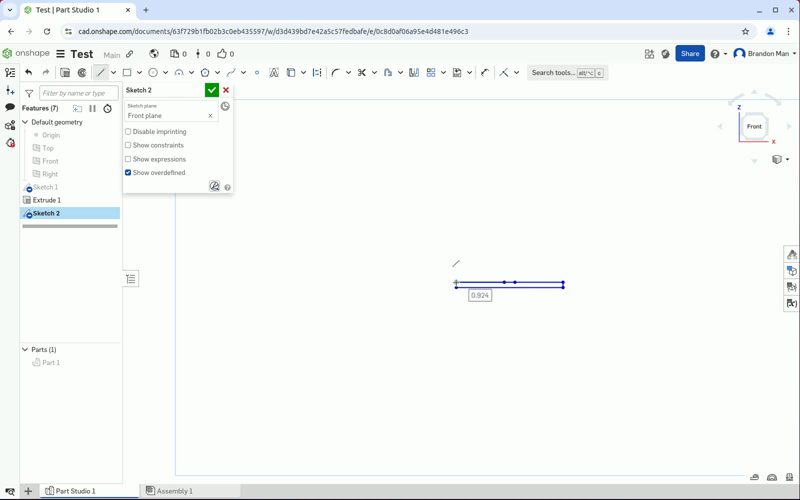
scroll(-6)
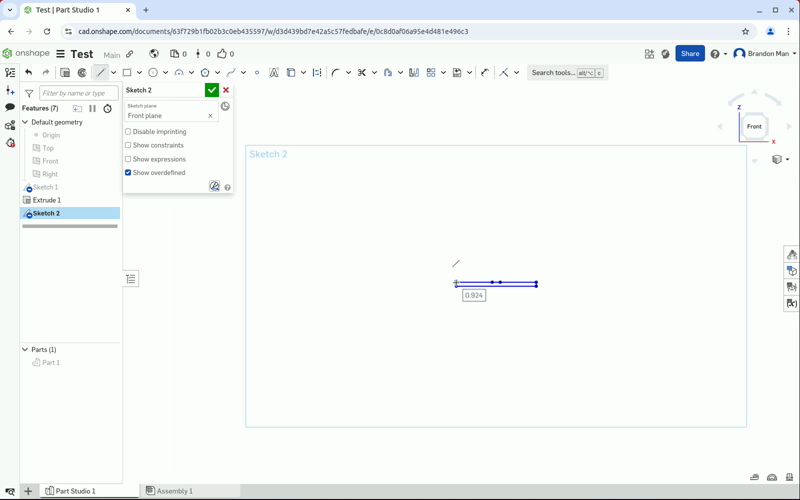
scroll(-6)
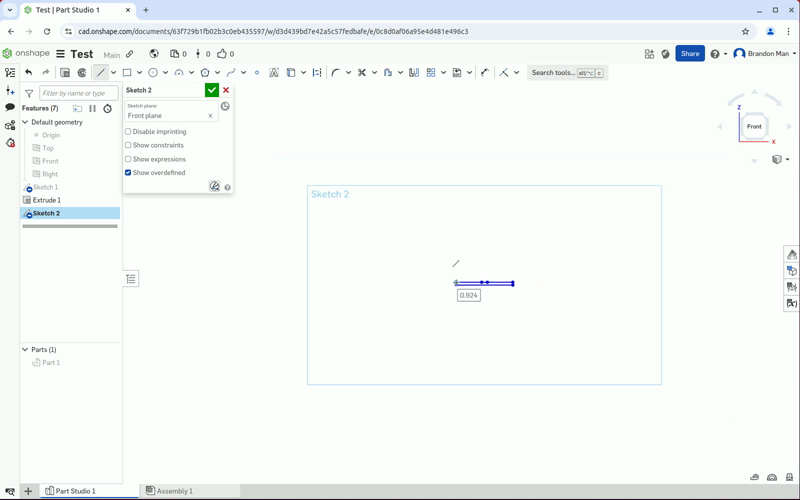
scroll(-6)
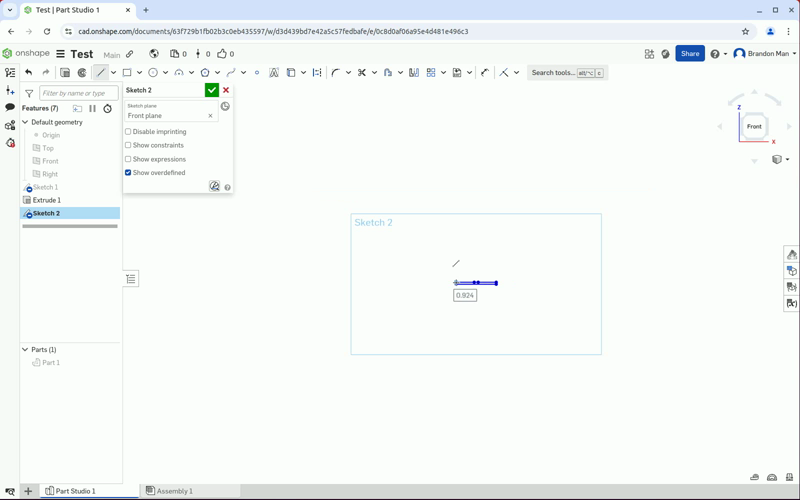
scroll(-6)
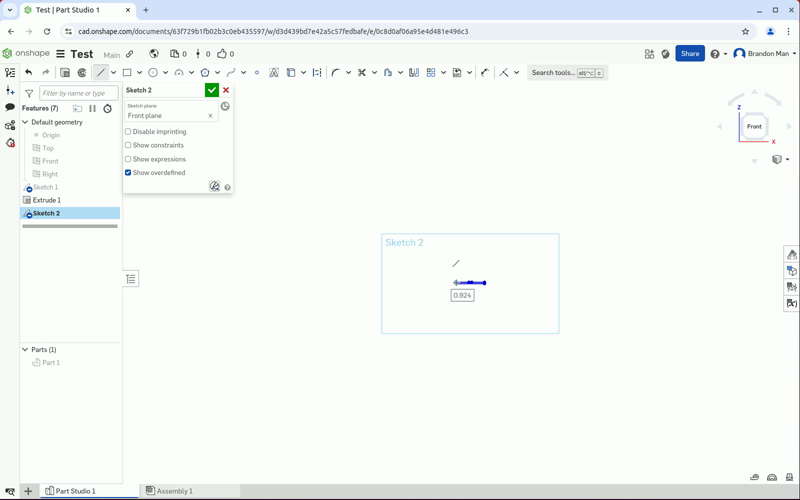
scroll(-6)
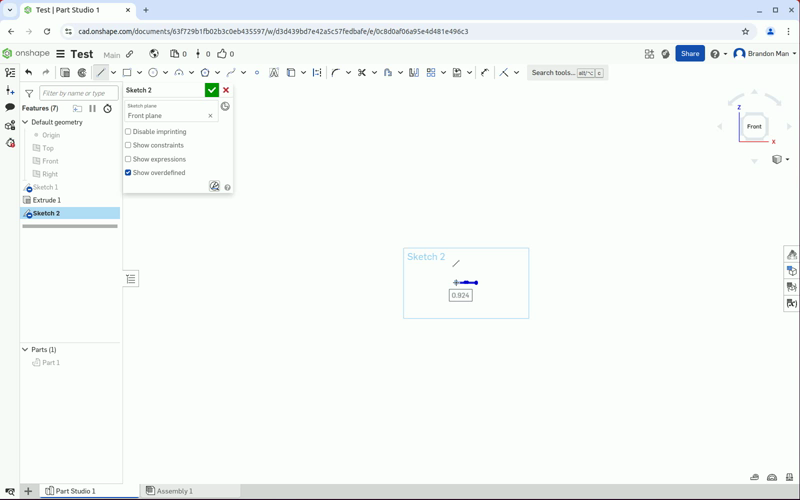
scroll(-6)
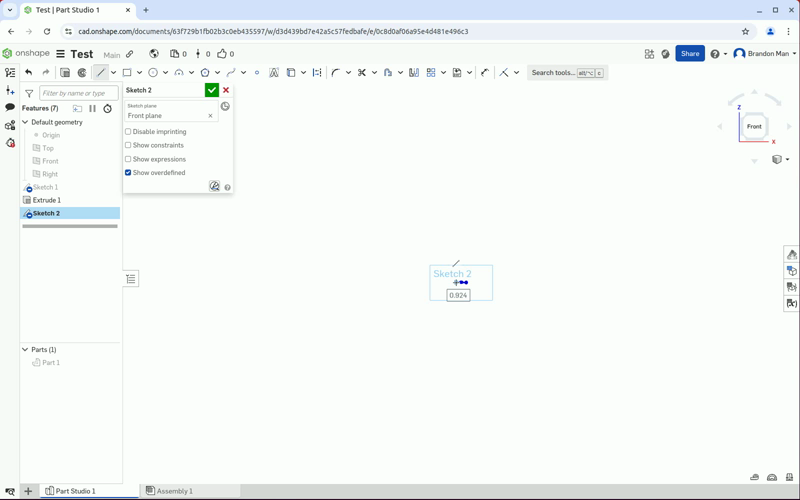
key_up(shift)
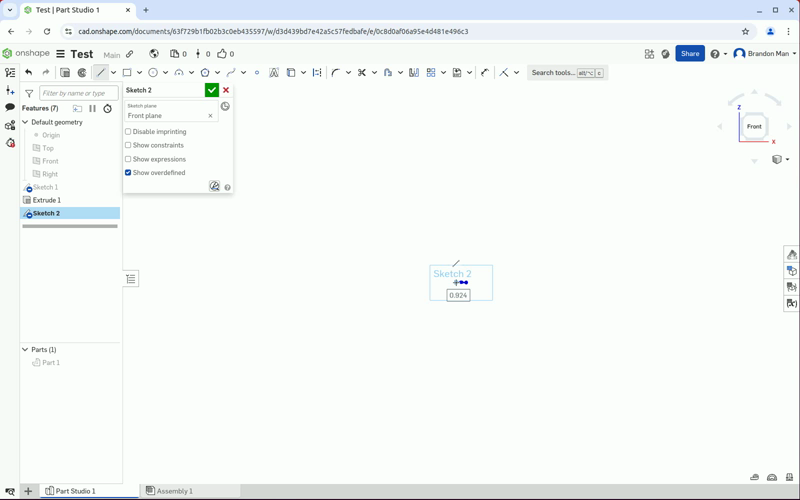
mouse_move(486, 282)
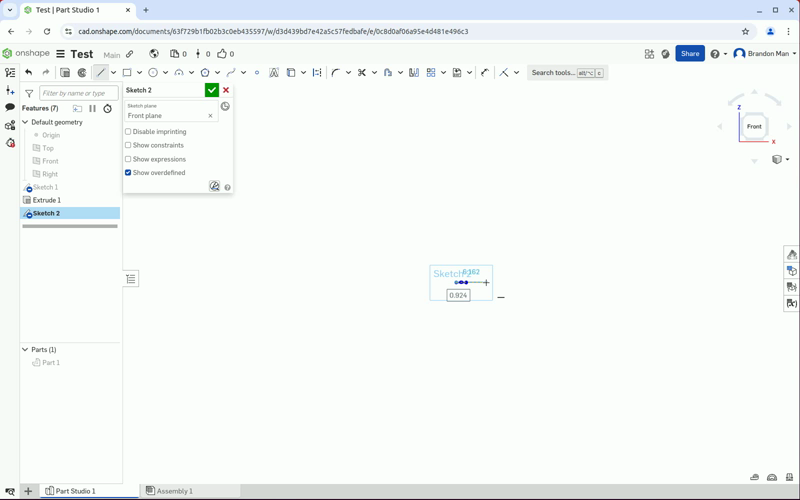
key_down(shift)
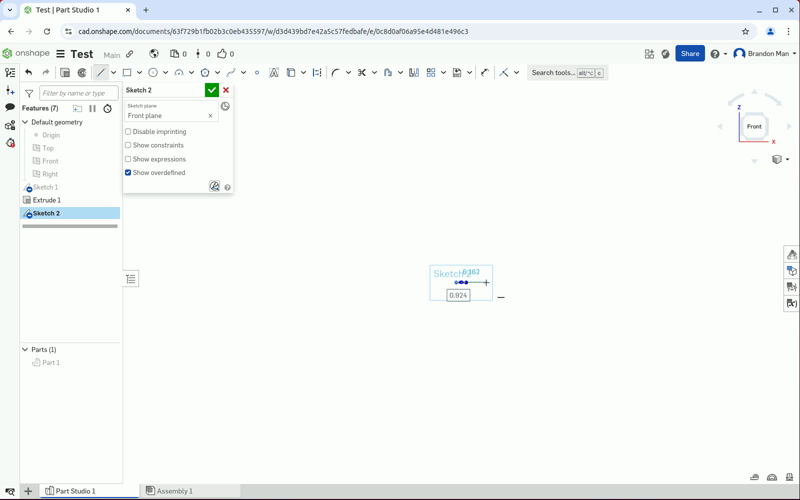
mouse_move(456, 282)
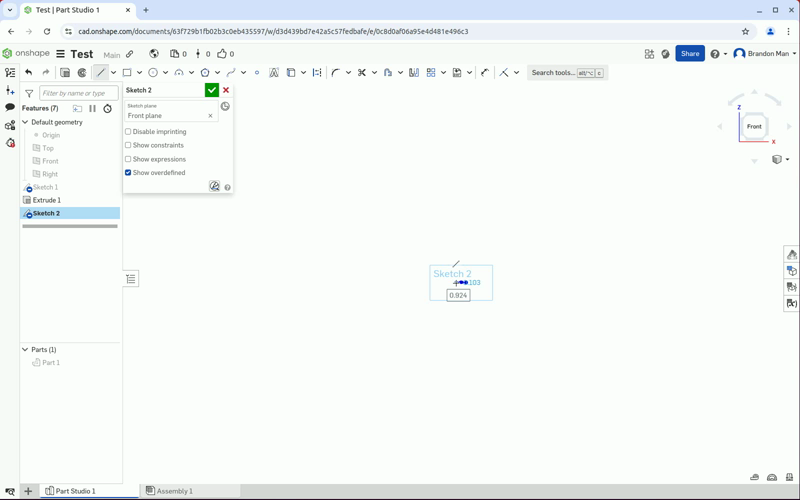
scroll(6)
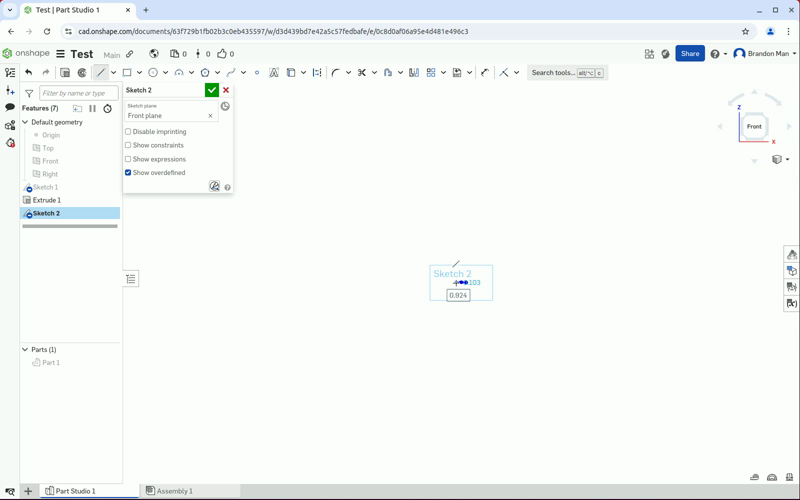
scroll(6)
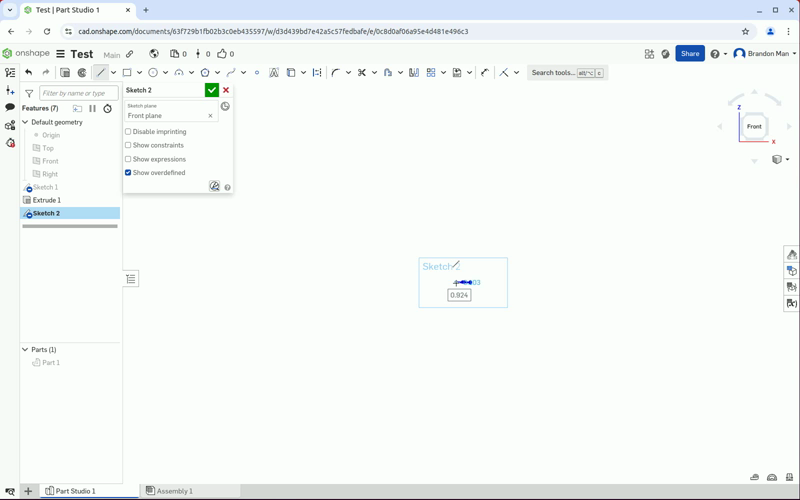
scroll(6)
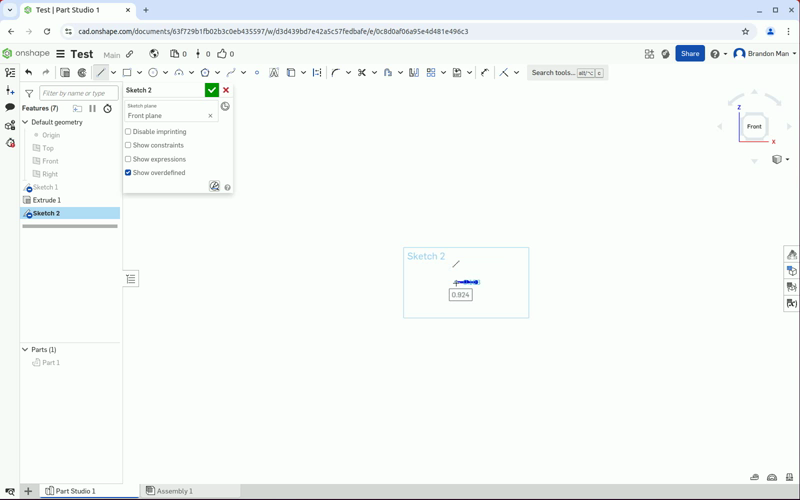
scroll(6)
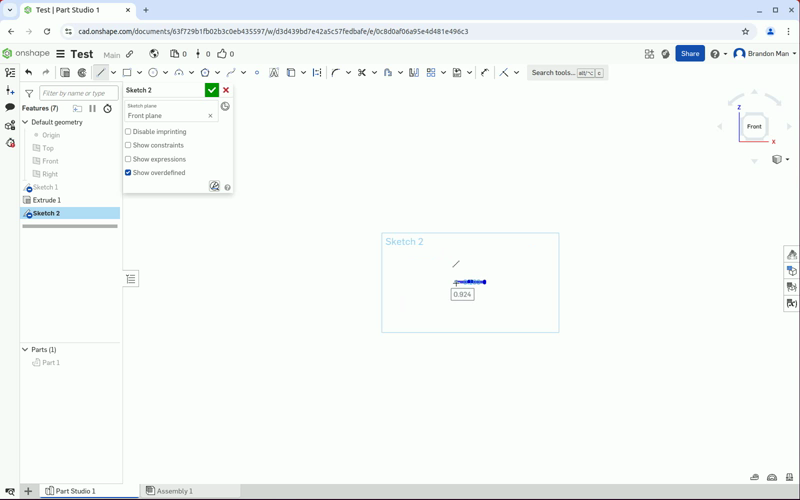
scroll(6)
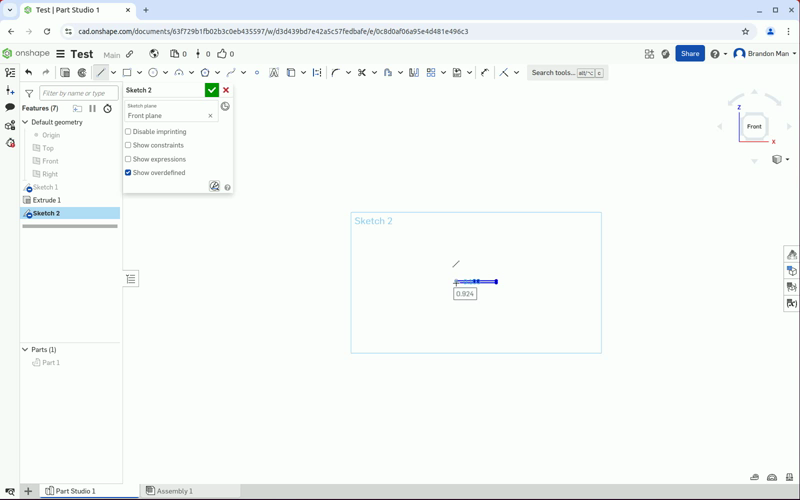
scroll(6)
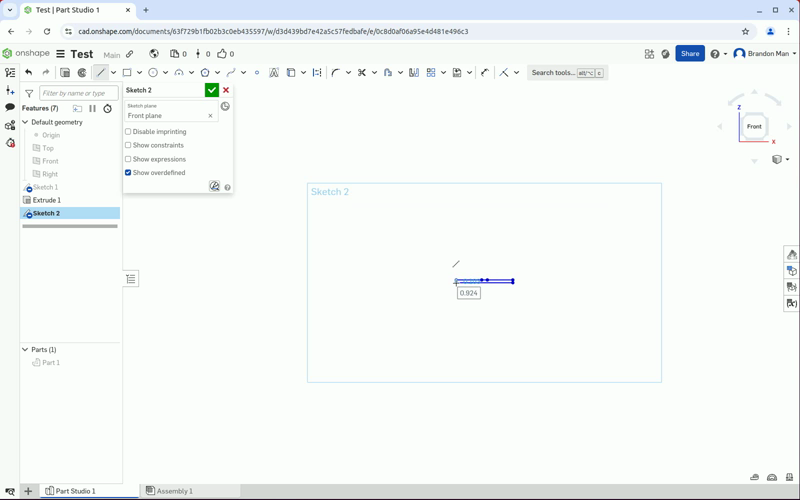
scroll(6)
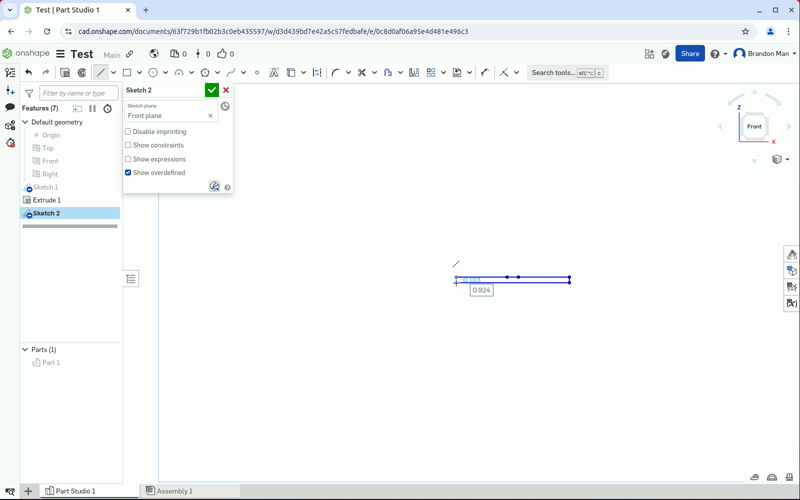
key_up(shift)
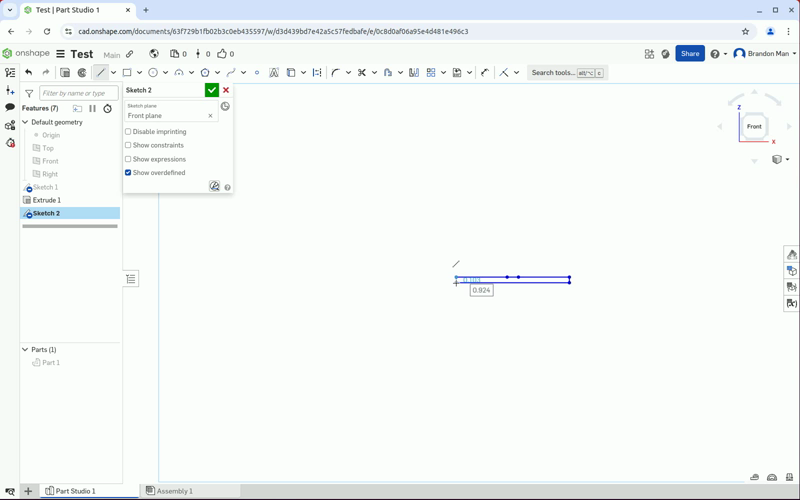
click(456, 282)
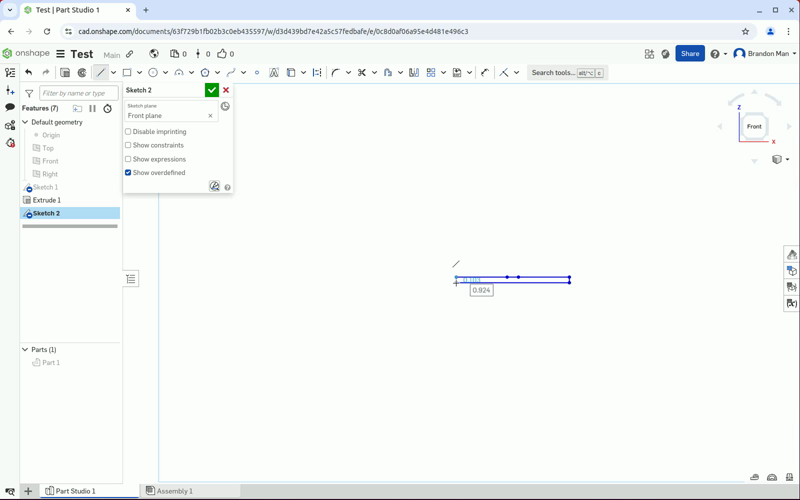
scroll(-6)
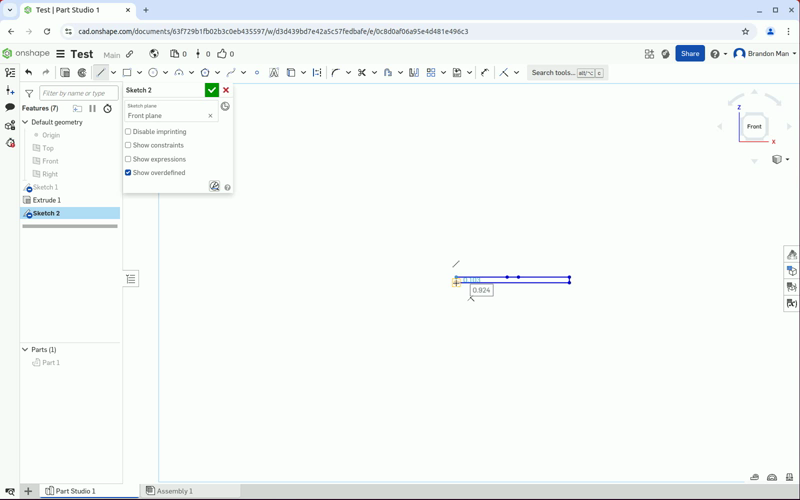
scroll(-6)
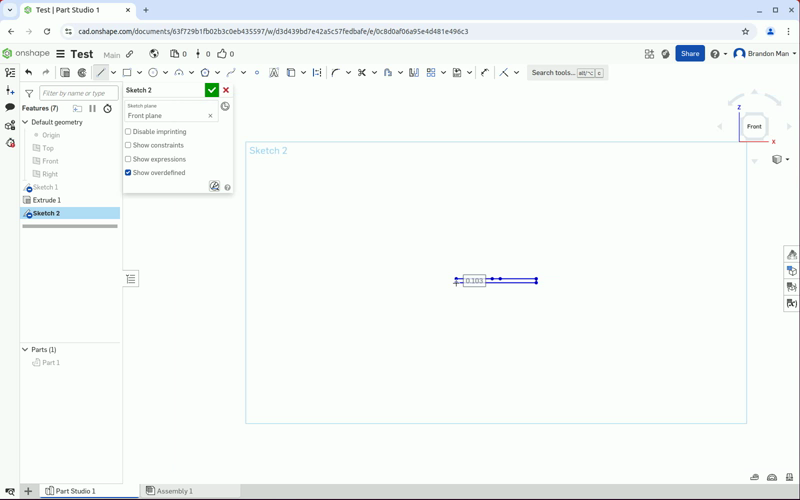
scroll(-6)
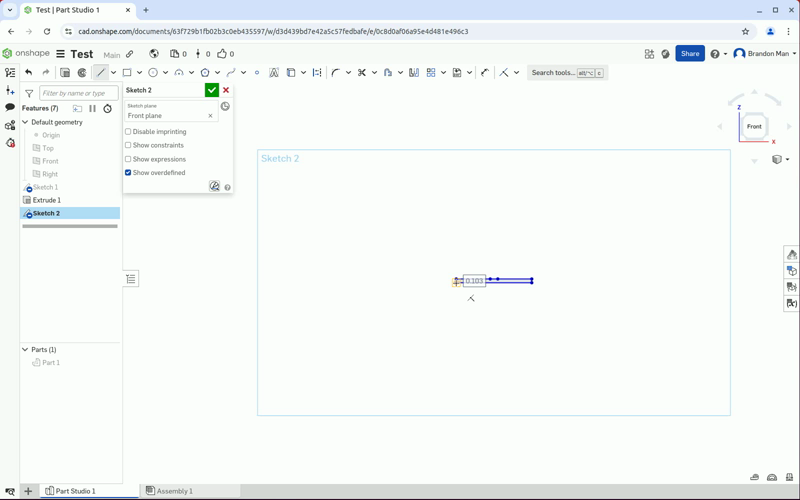
scroll(-6)
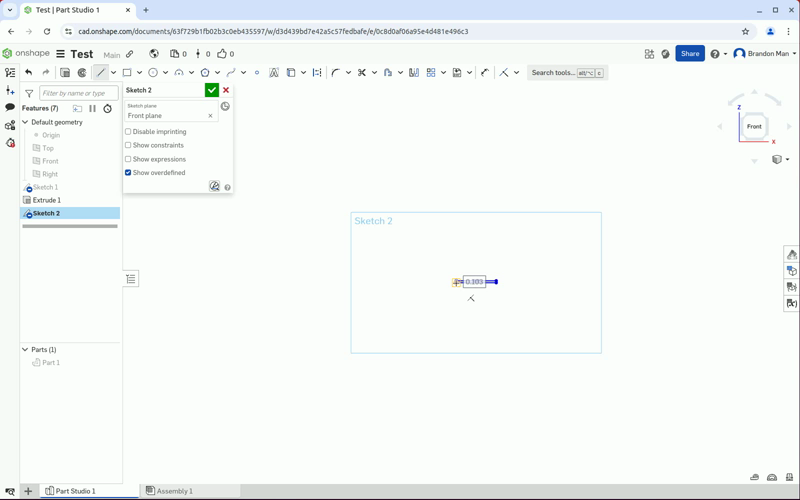
scroll(-6)
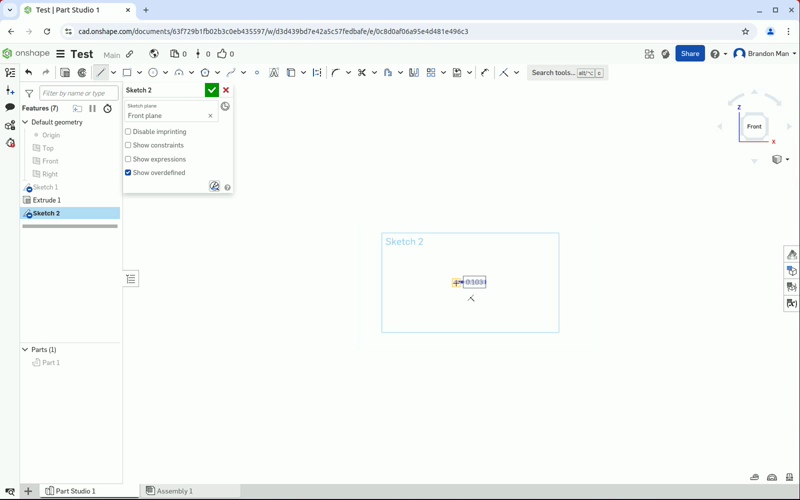
scroll(-6)
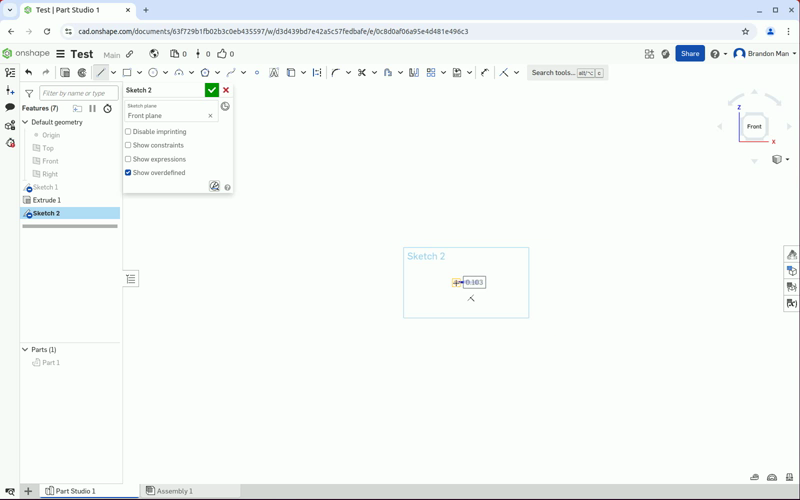
scroll(-6)
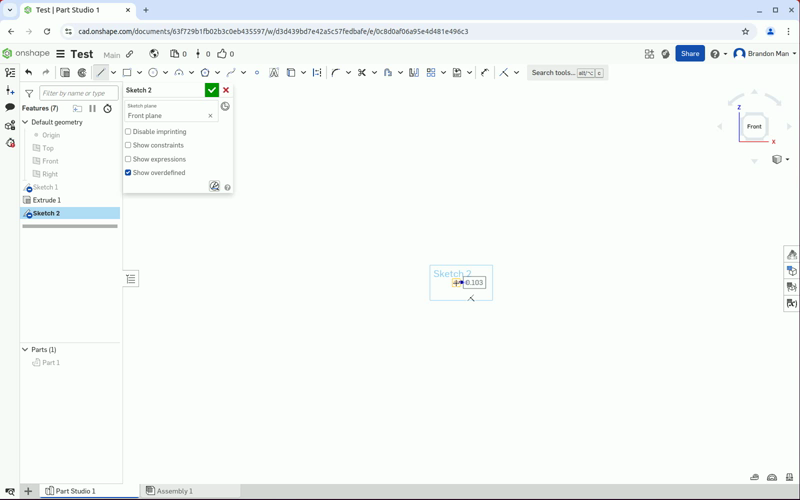
key(esc)
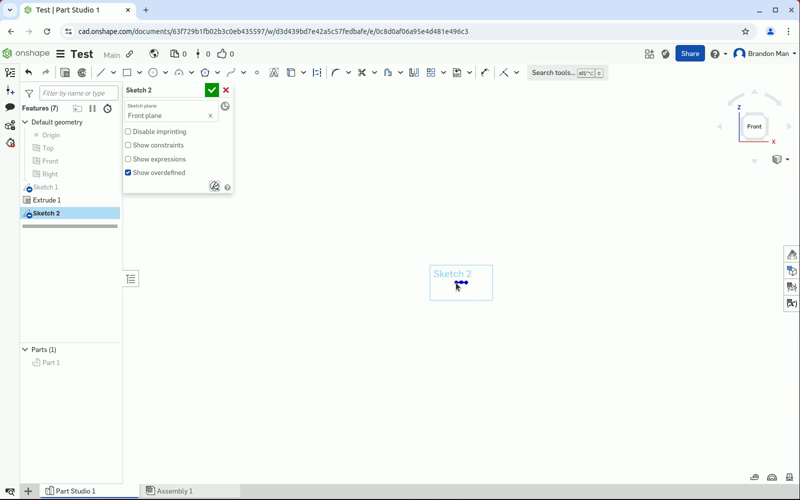
mouse_move(462, 282)
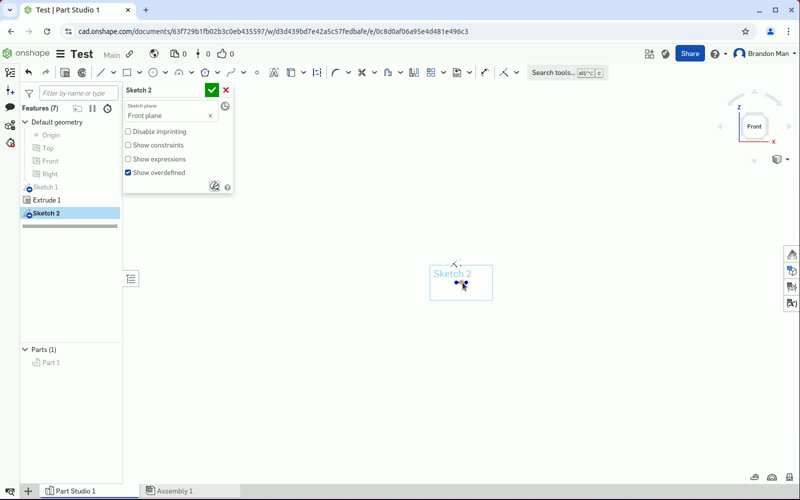
scroll(6)
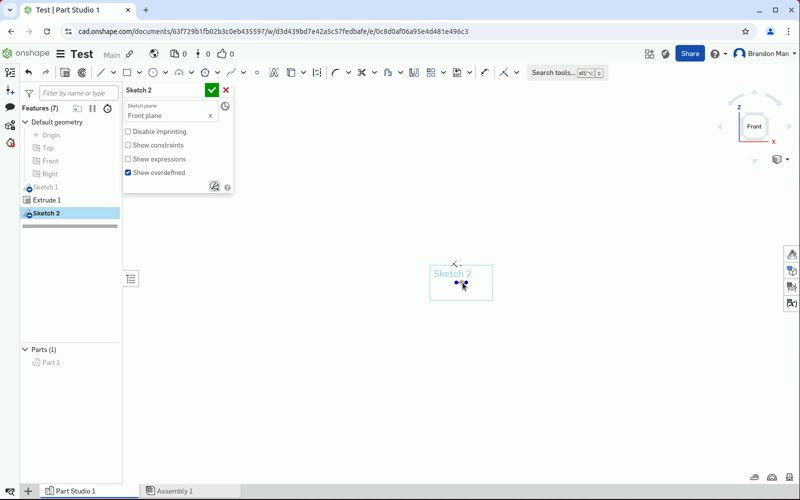
scroll(6)
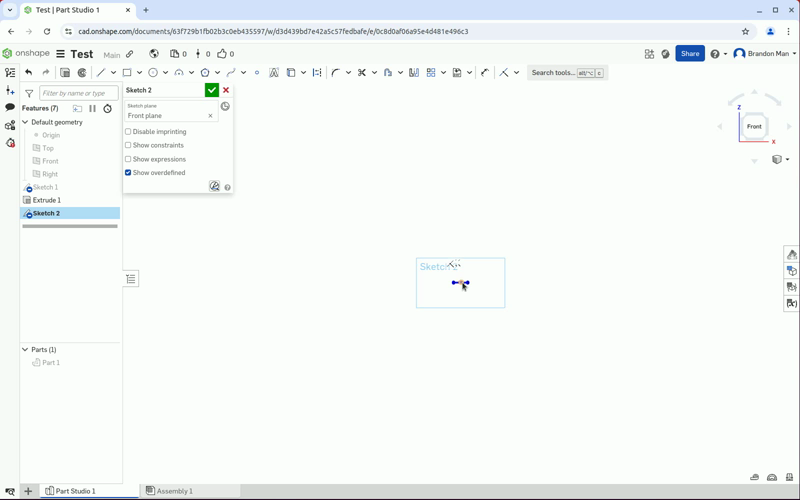
scroll(6)
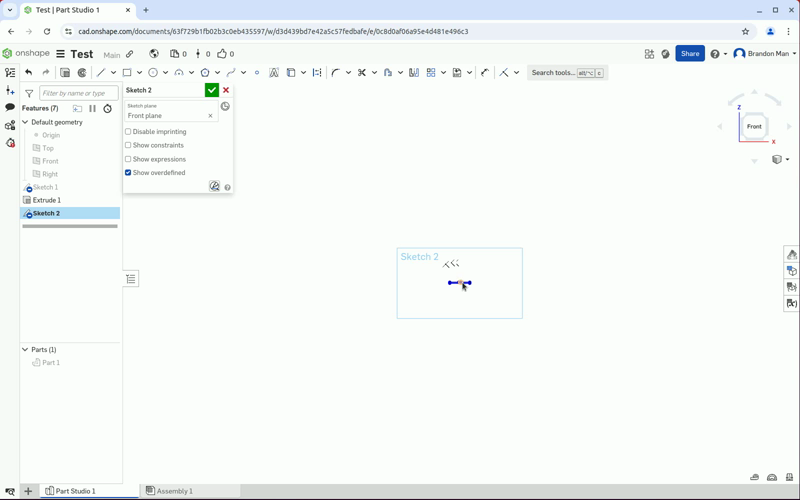
scroll(6)
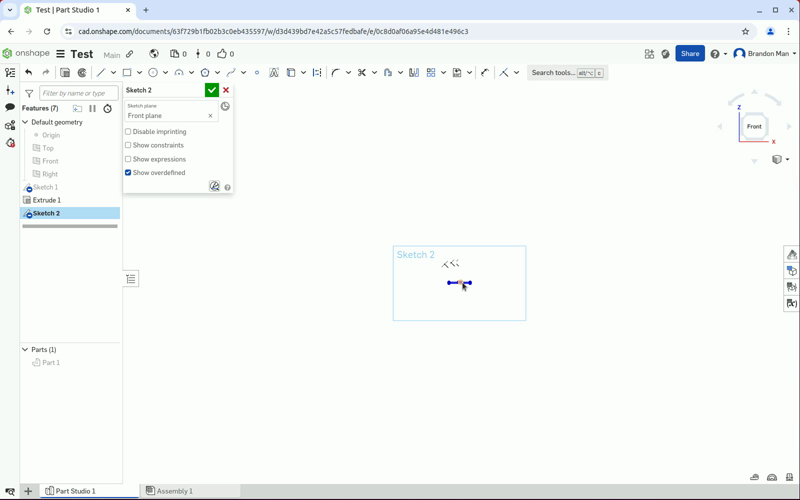
scroll(6)
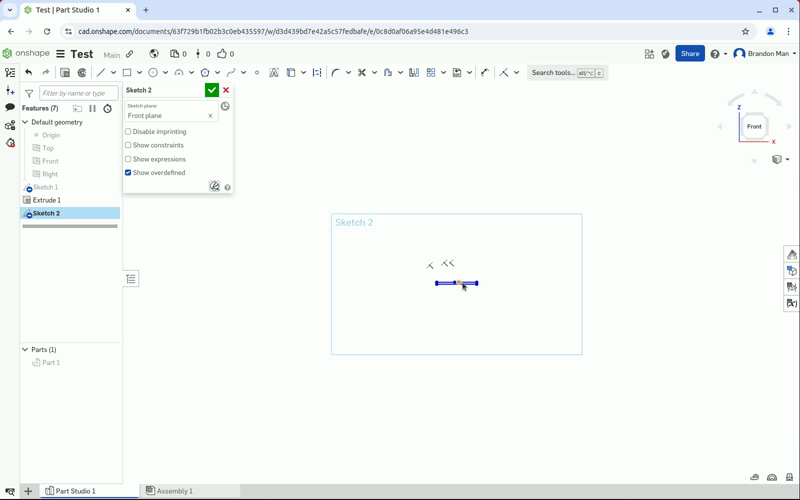
scroll(6)
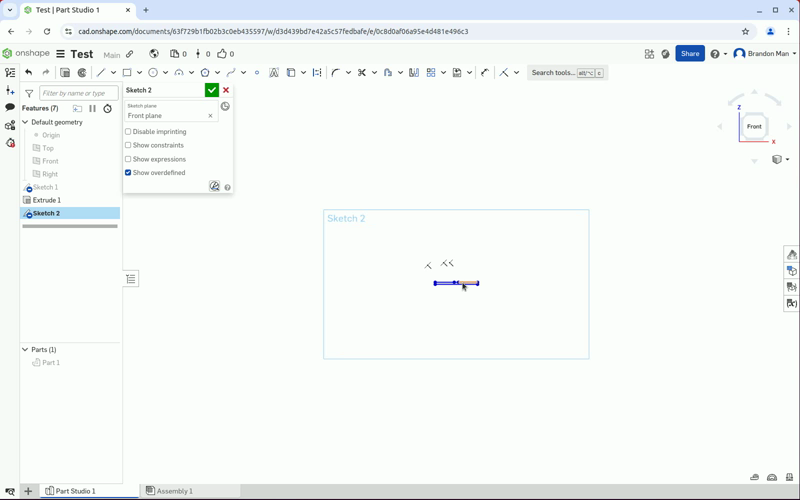
scroll(6)
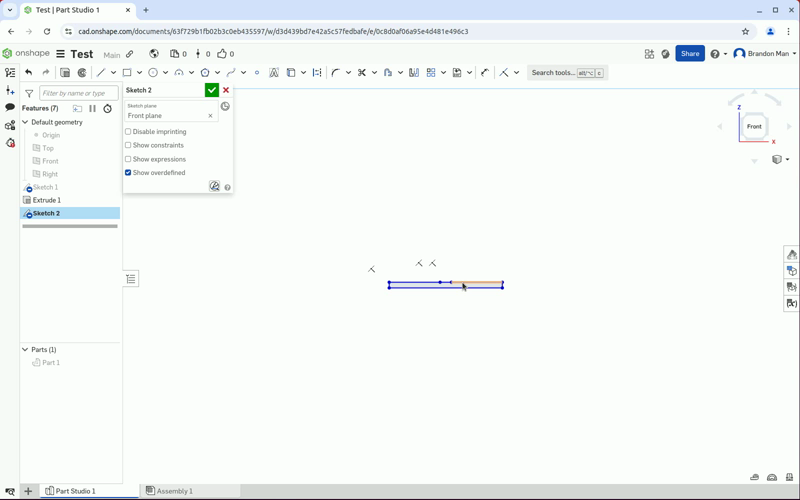
click(462, 282)
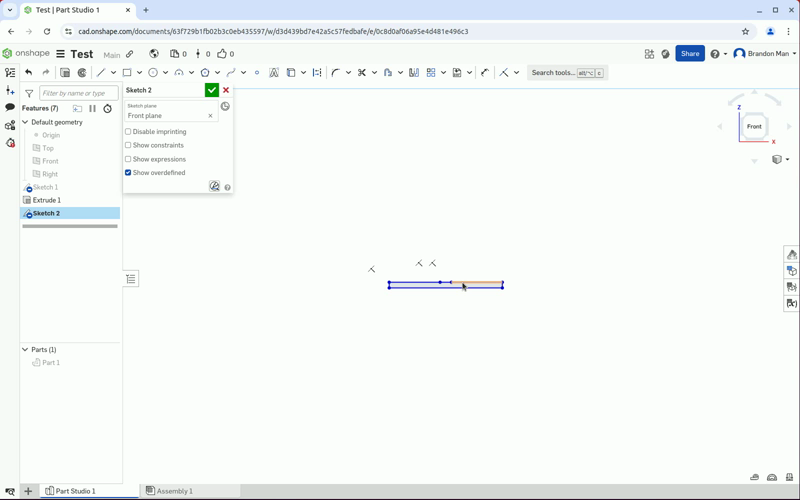
scroll(-6)
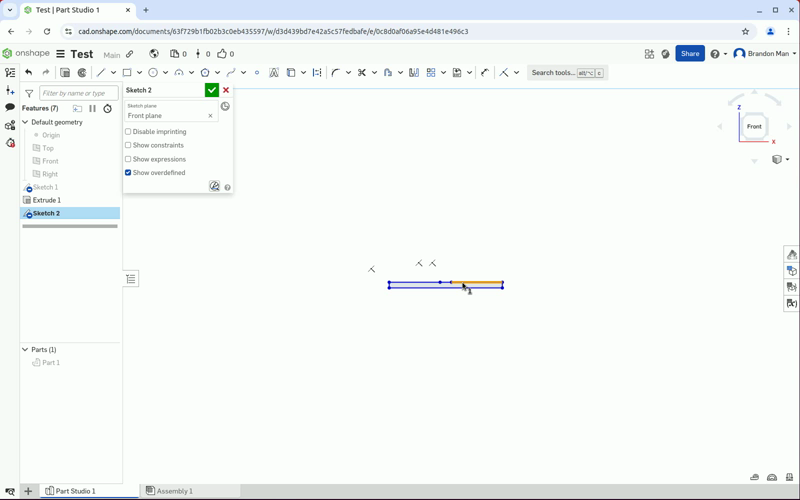
scroll(-6)
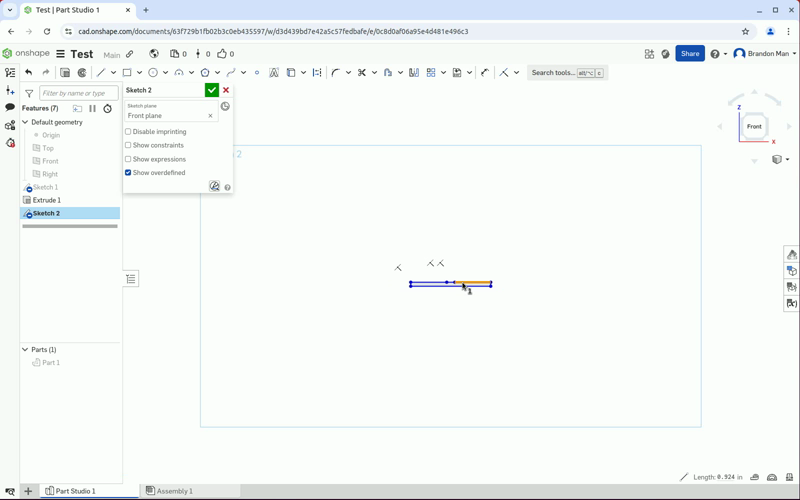
scroll(-6)
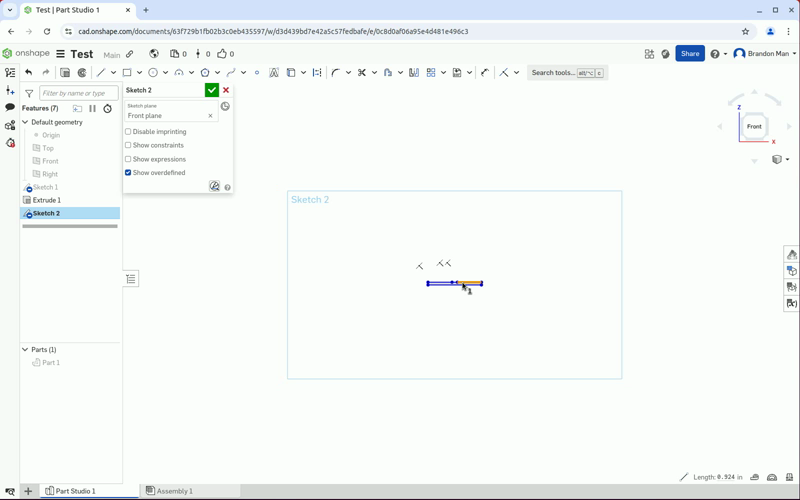
scroll(-6)
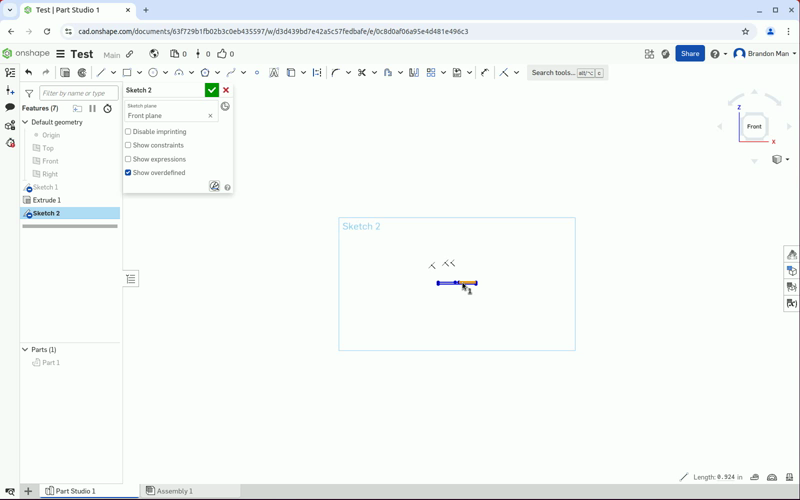
scroll(-6)
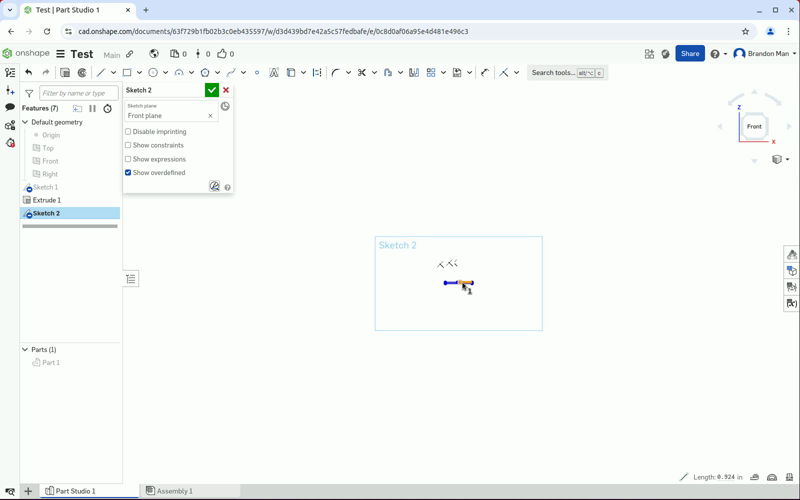
scroll(-6)
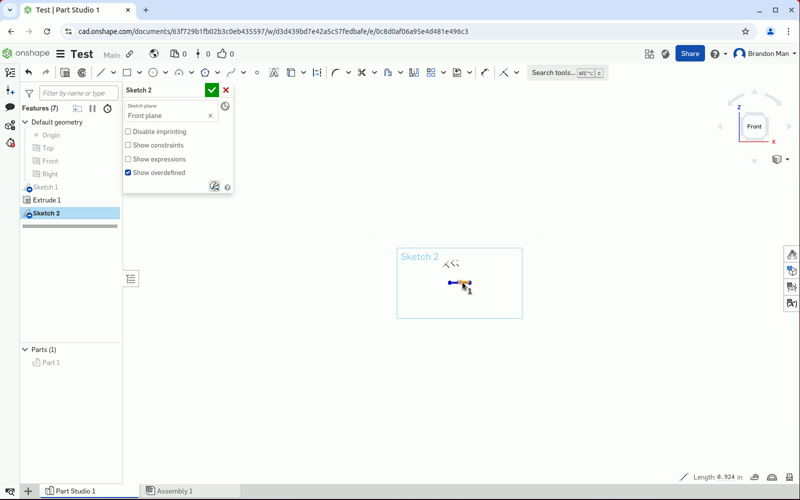
scroll(-6)
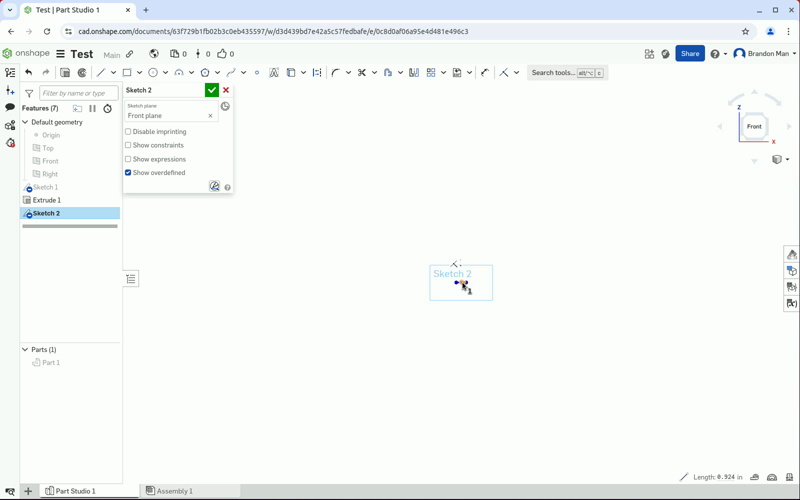
mouse_move(73, 352)
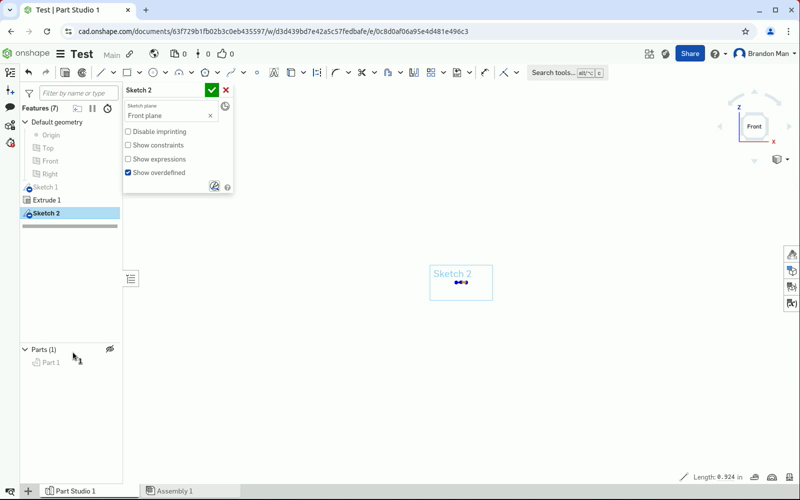
key(shift+y)
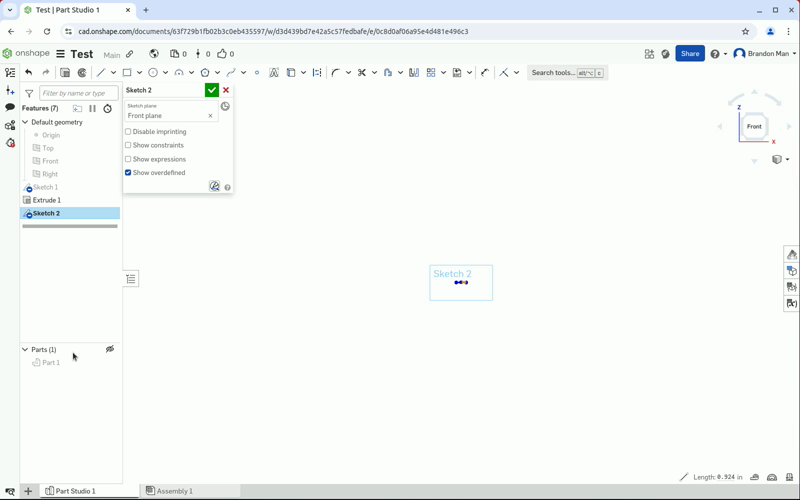
key(shift+e)
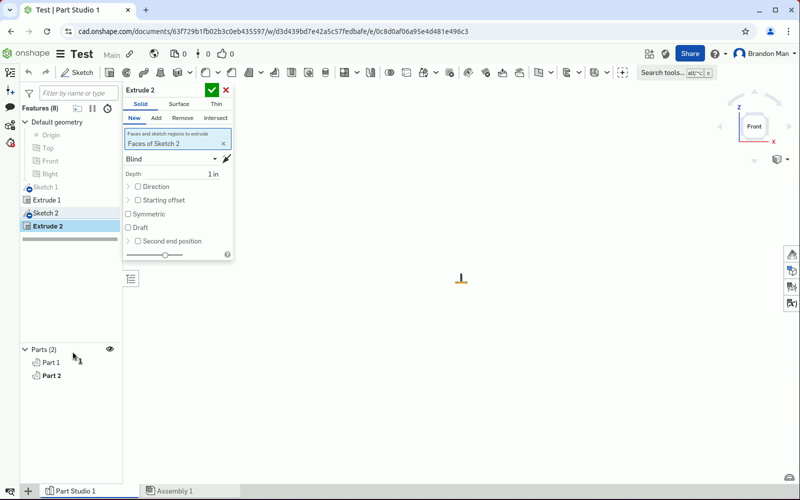
mouse_move(143, 106)
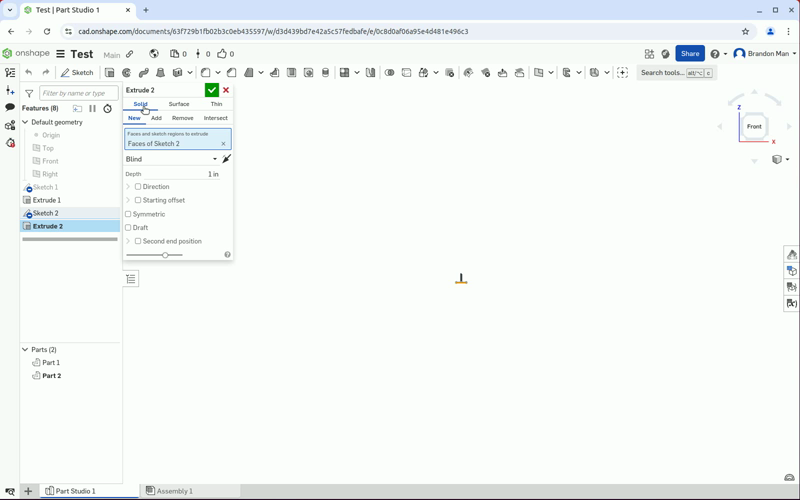
click(143, 106)
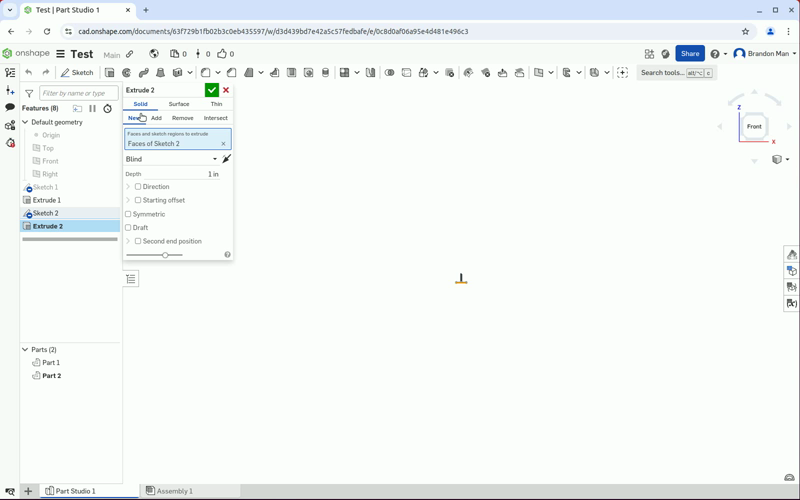
mouse_move(137, 120)
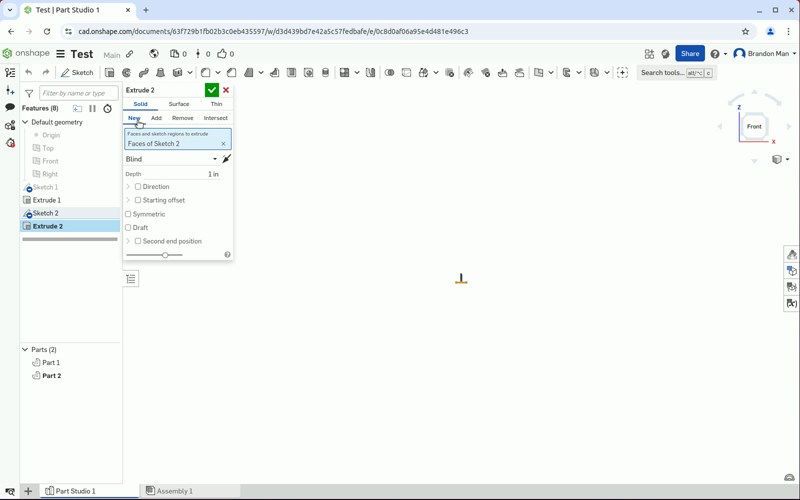
click(137, 120)
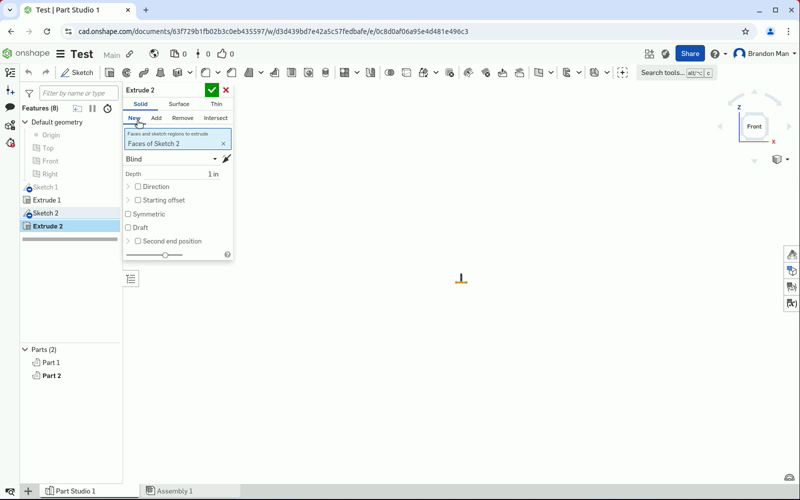
key(tab, 4)
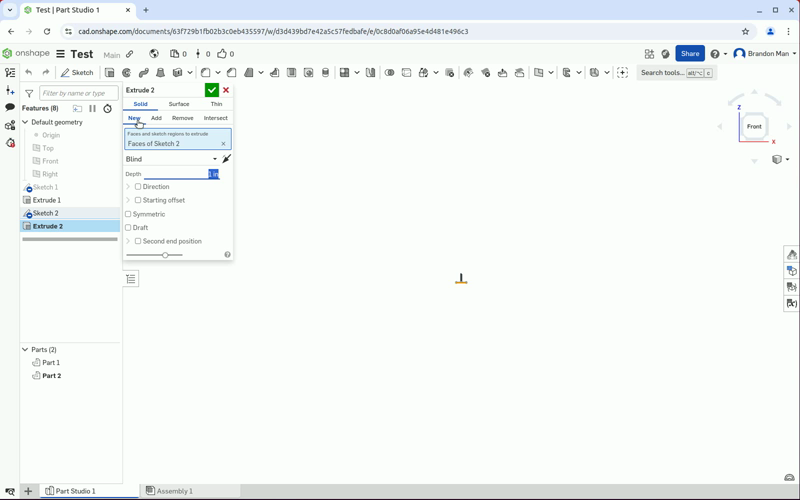
text(23.108)
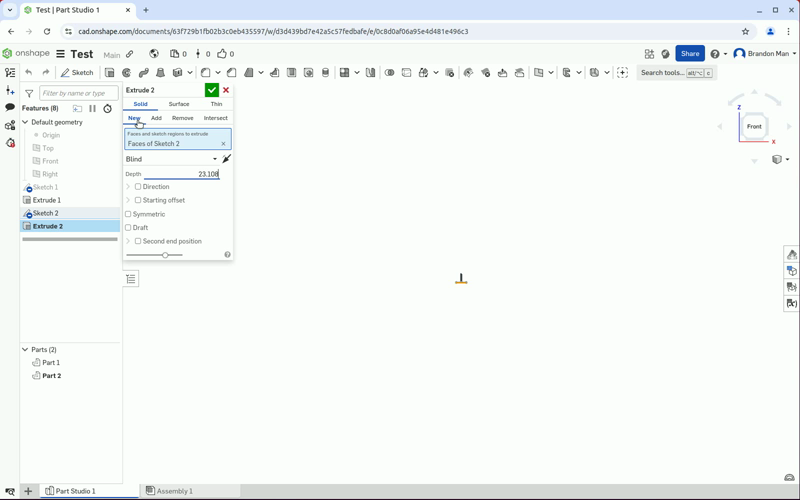
key(enter)
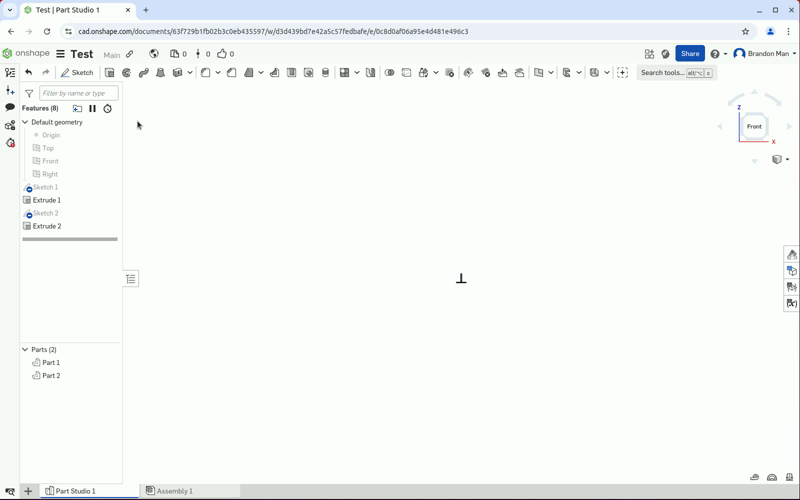
key(shift+h)
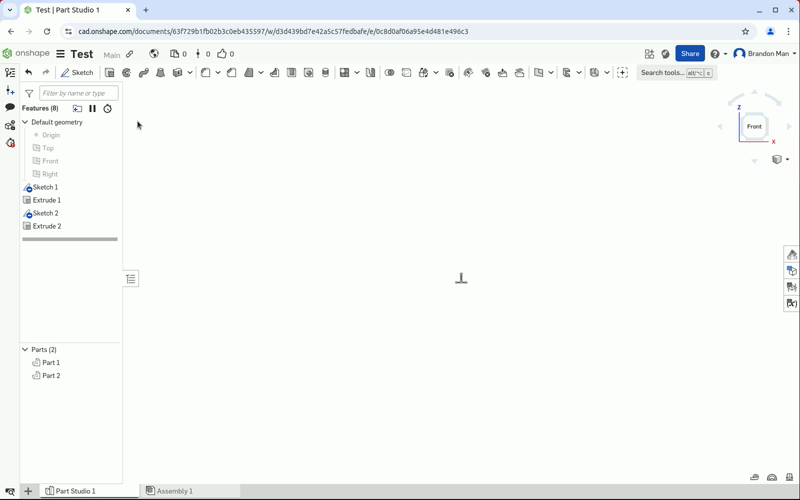
key(shift+h)
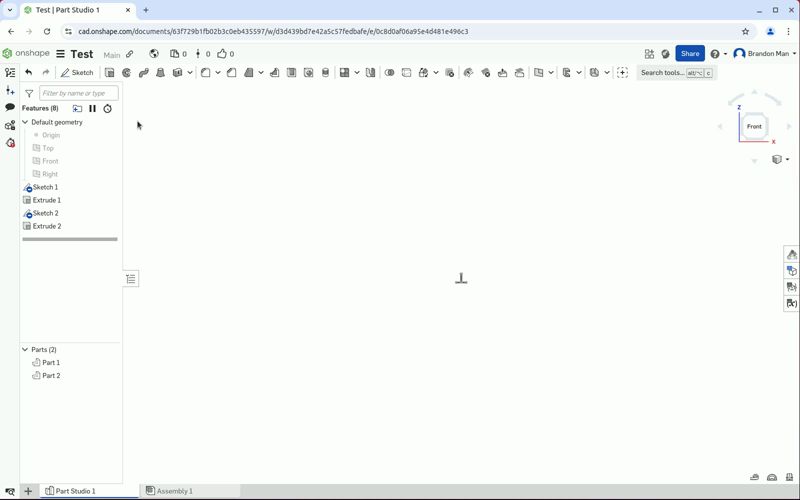
key(shift+7)
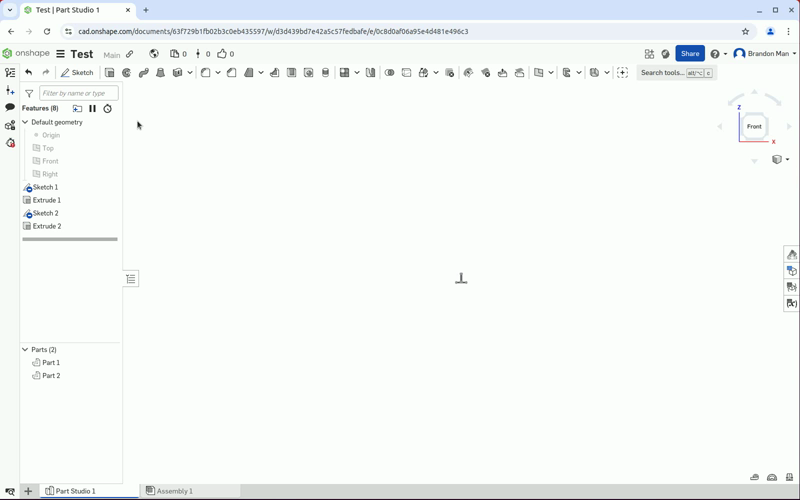
key(left, 2)
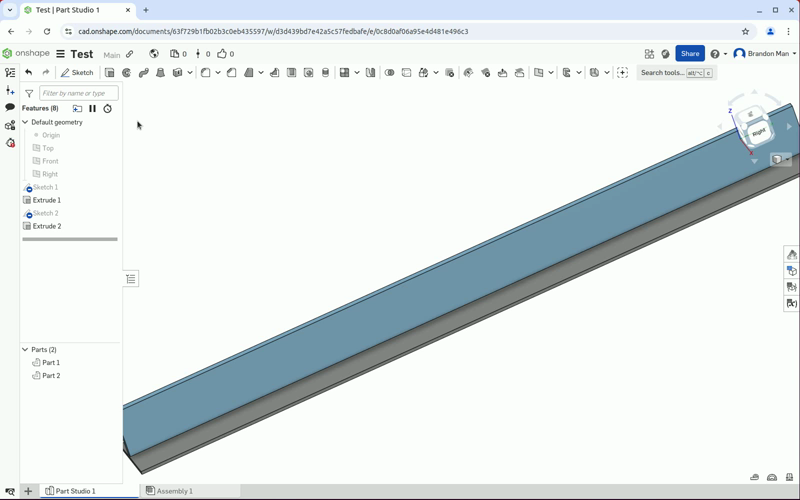
key(down, 2)
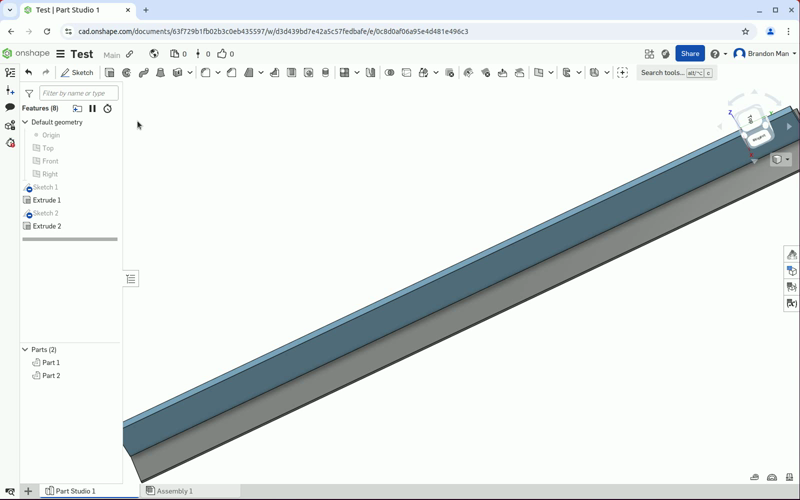
key(up, 2)
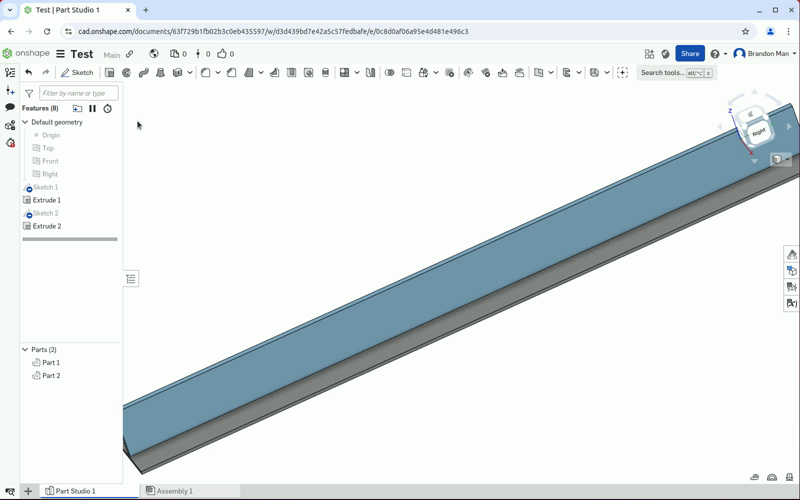
key(right, 2)
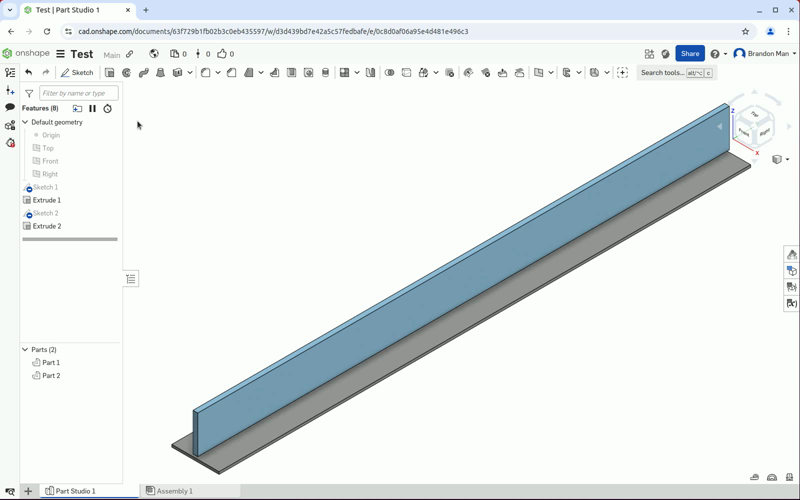
mouse_move(73, 189)
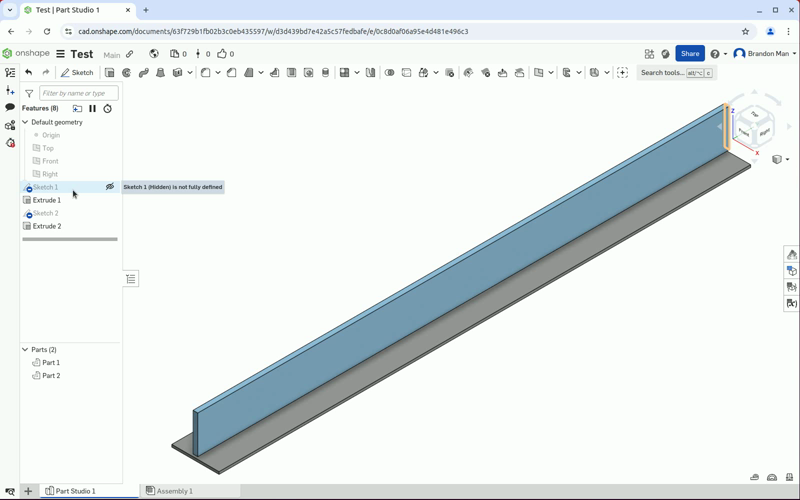
click(73, 189)